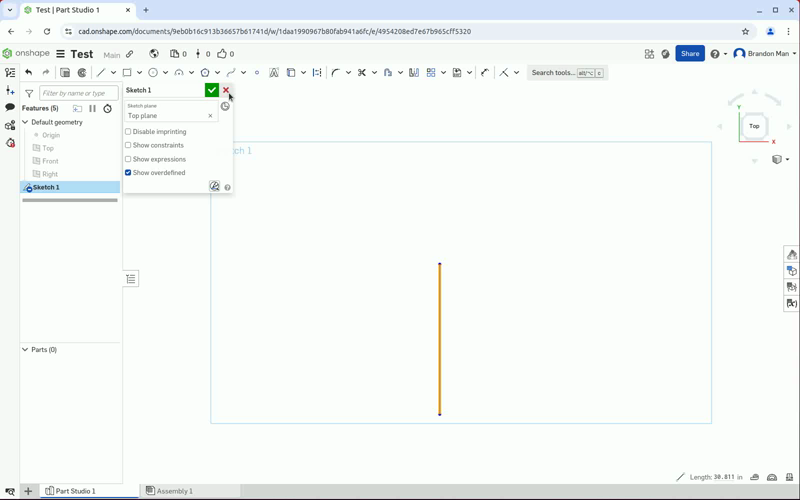
key(shift+h)
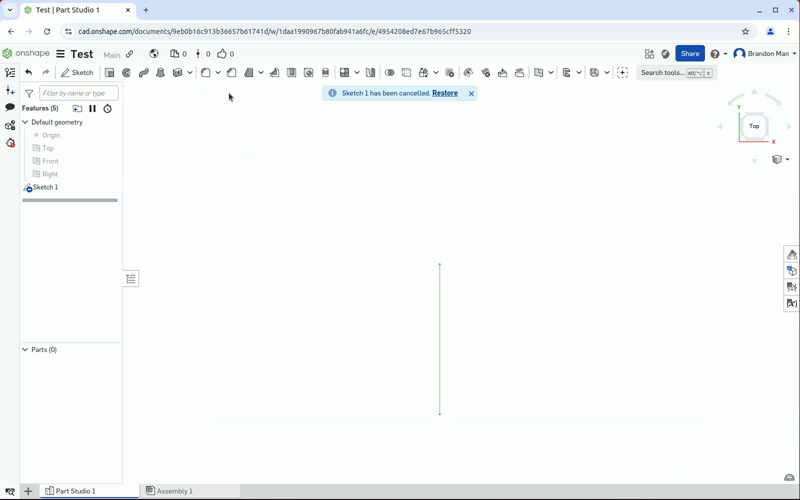
key(shift+s)
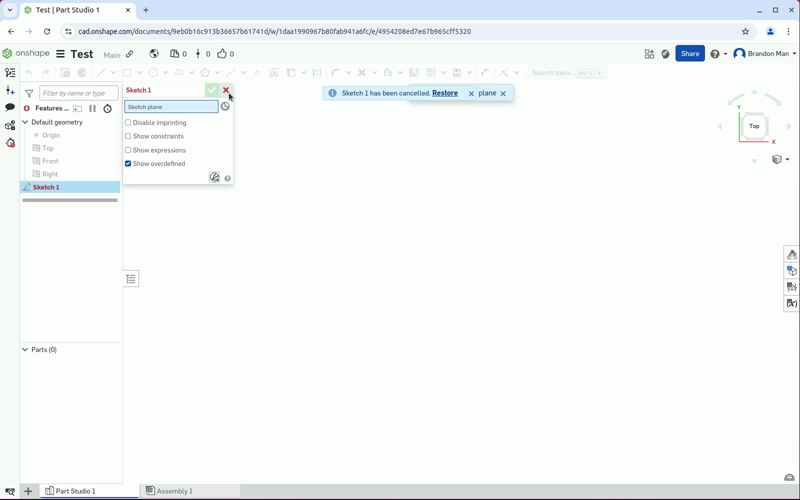
mouse_move(73, 150)
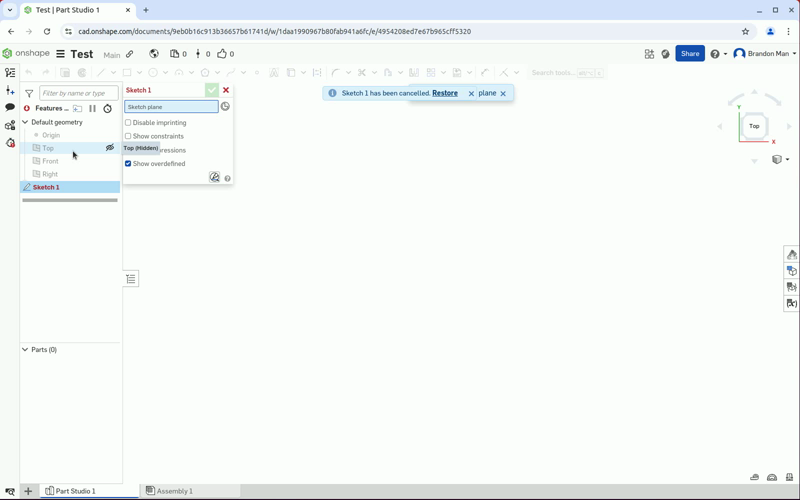
click(73, 150)
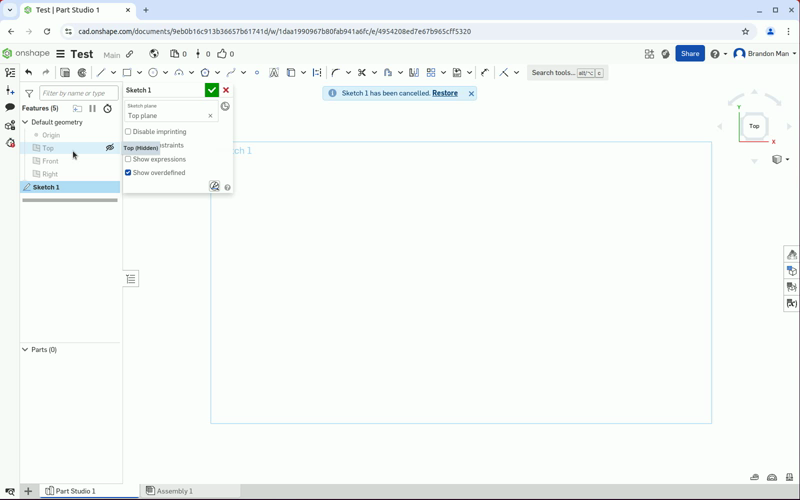
mouse_move(73, 352)
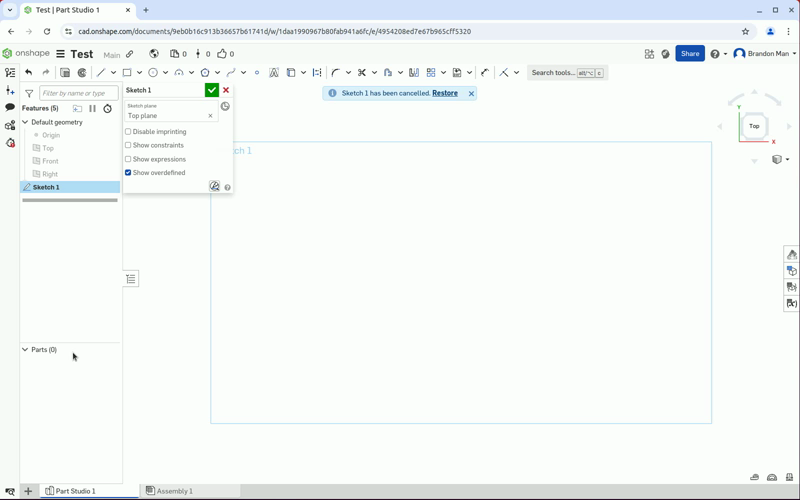
key(y)
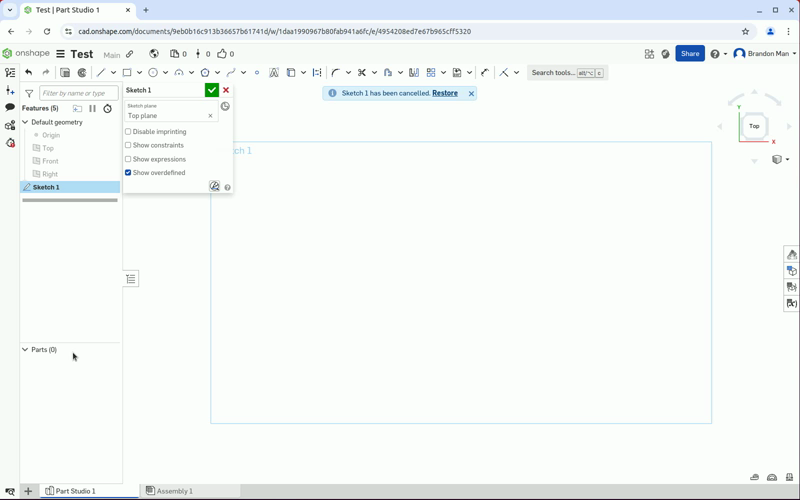
key(a)
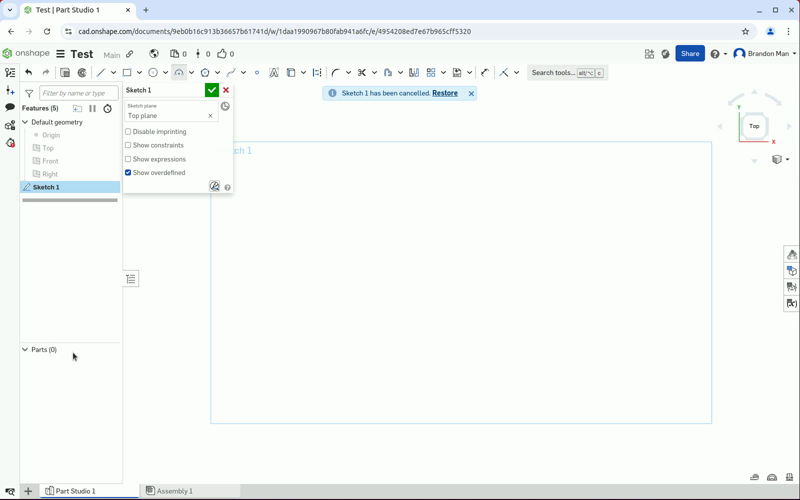
key_down(shift)
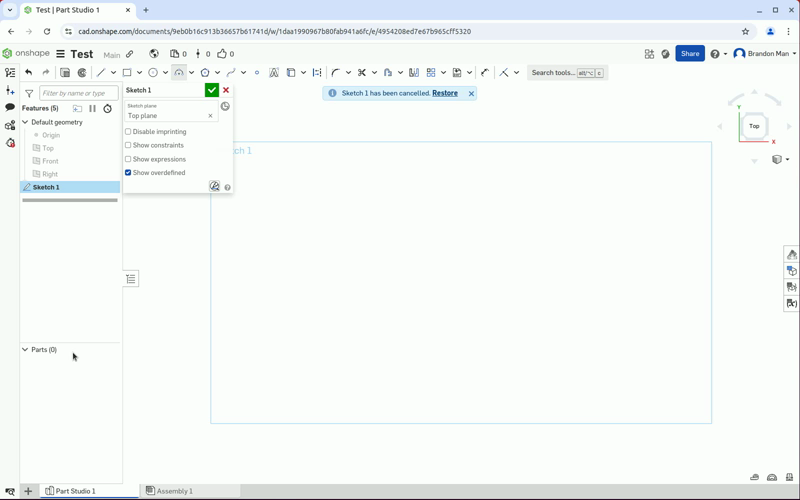
mouse_move(454, 301)
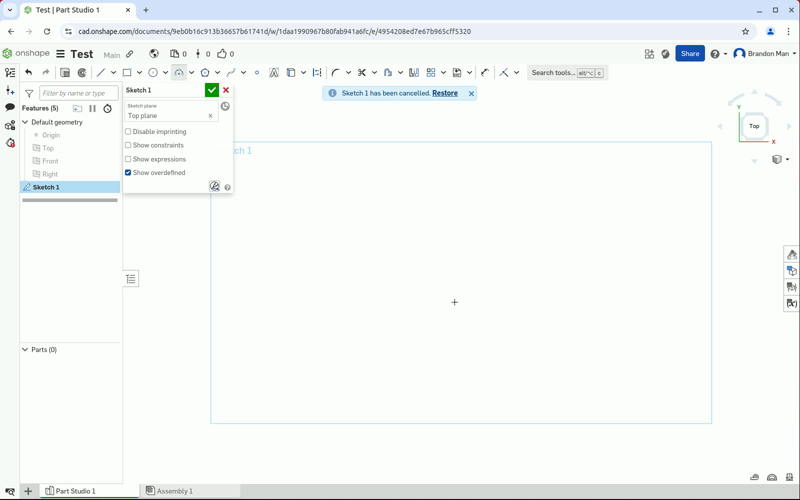
click(454, 301)
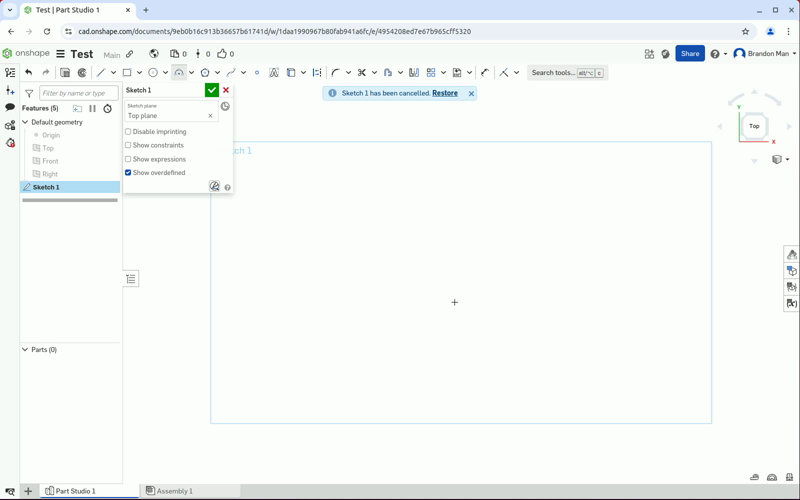
key_up(shift)
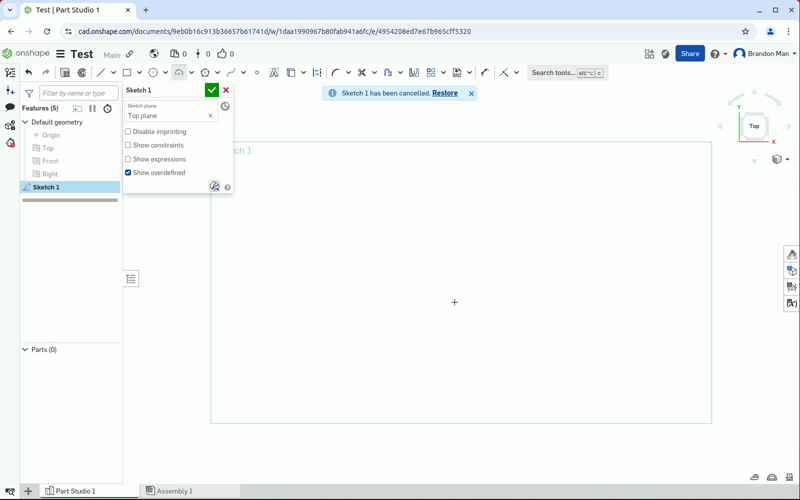
key_down(shift)
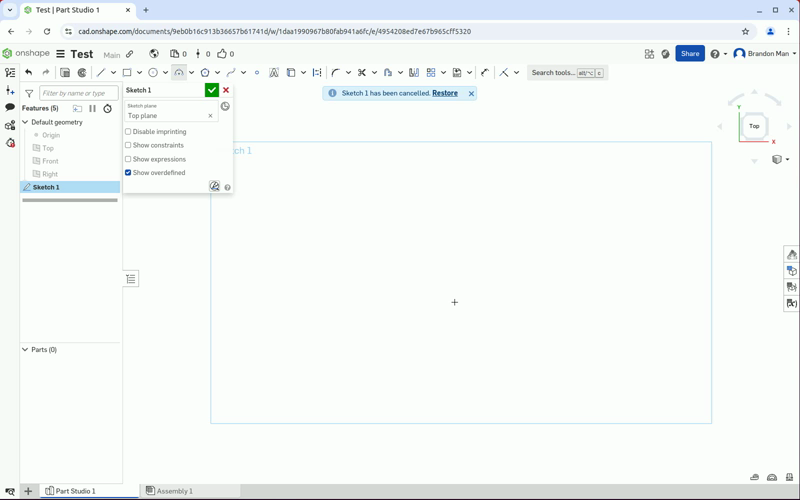
mouse_move(466, 301)
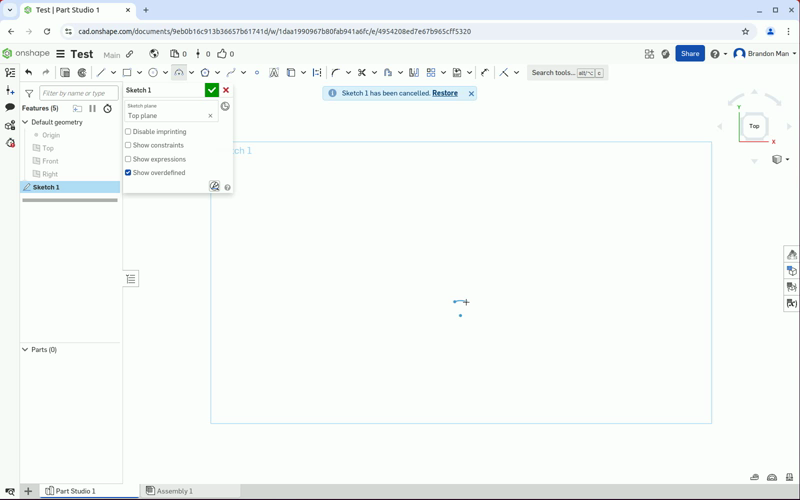
click(466, 301)
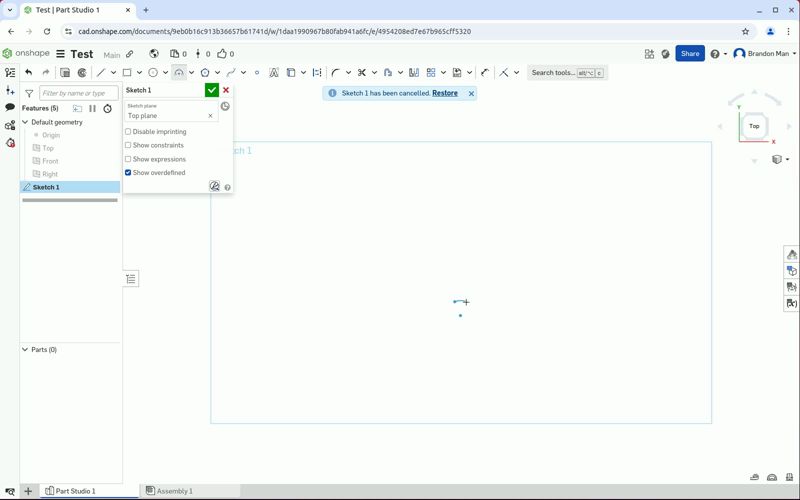
mouse_move(460, 262)
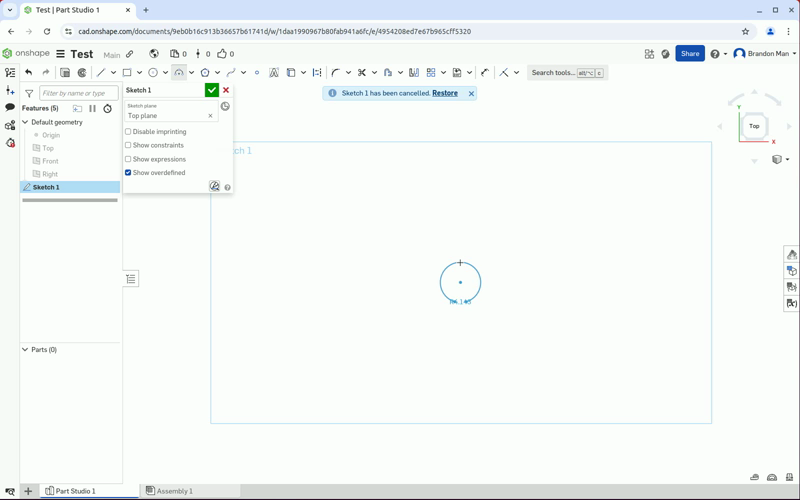
click(460, 262)
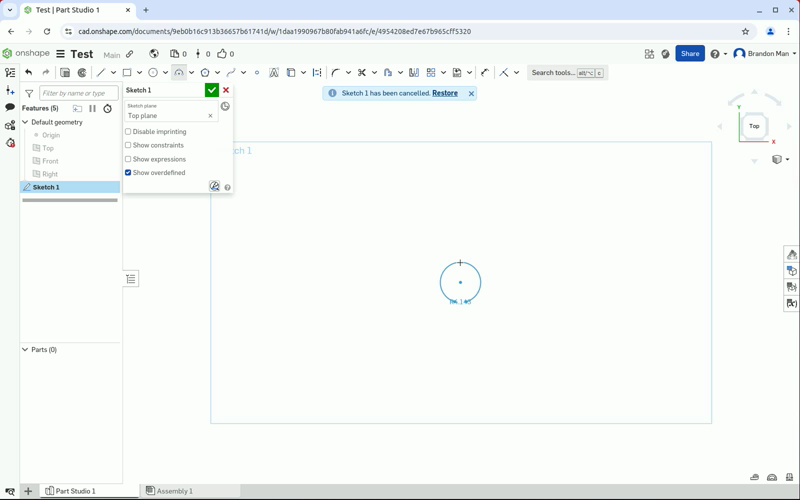
key_up(shift)
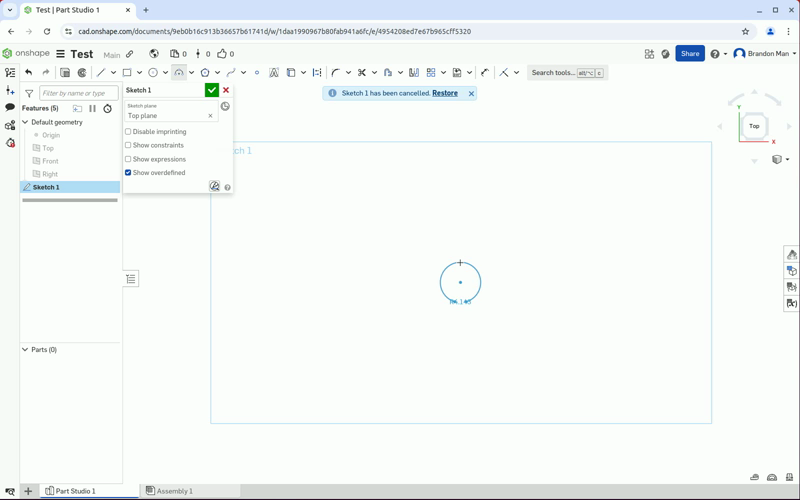
key(esc)
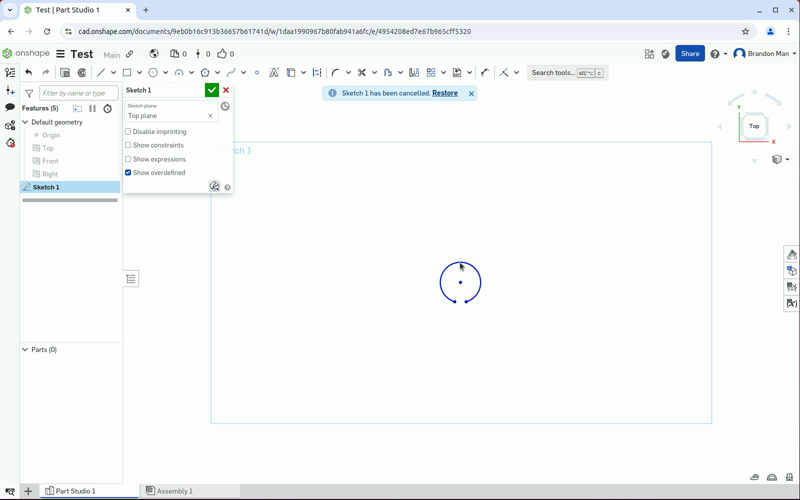
key(l)
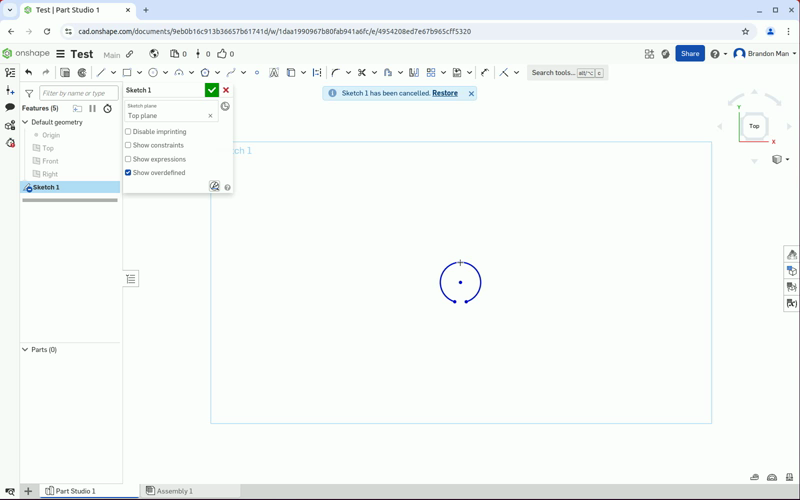
mouse_move(466, 301)
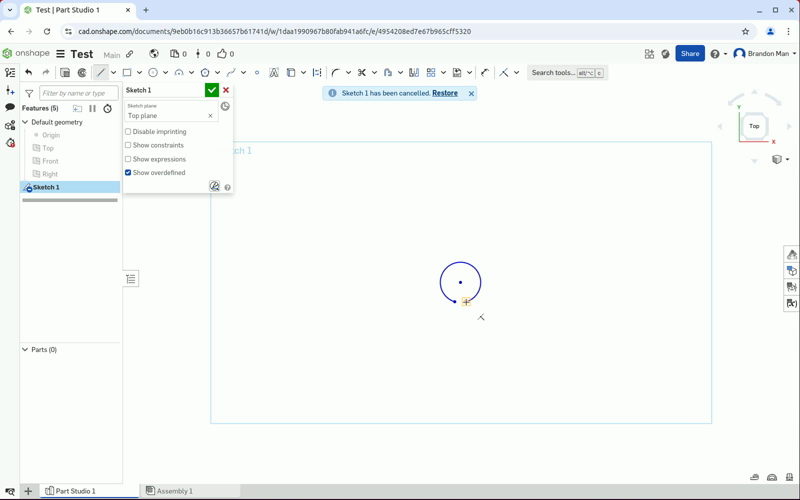
click(466, 301)
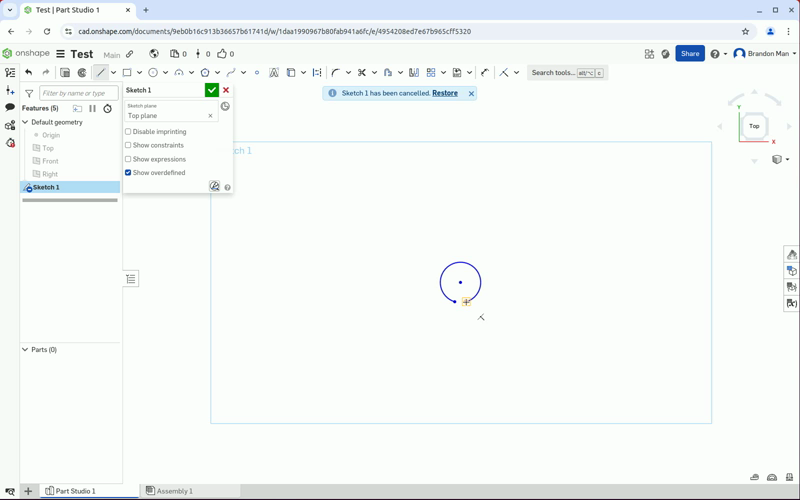
key_down(shift)
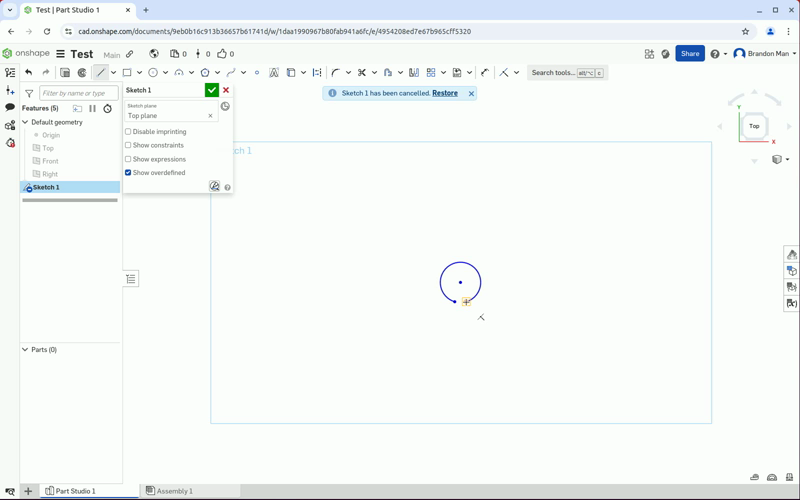
mouse_move(496, 301)
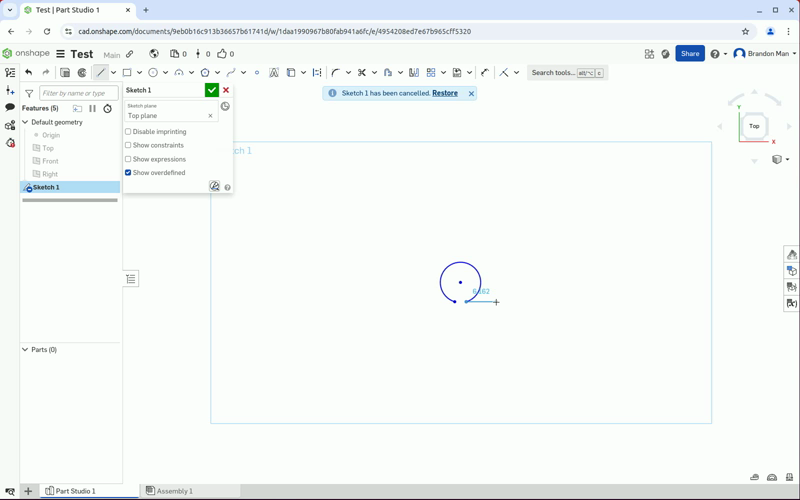
mouse_move(466, 300)
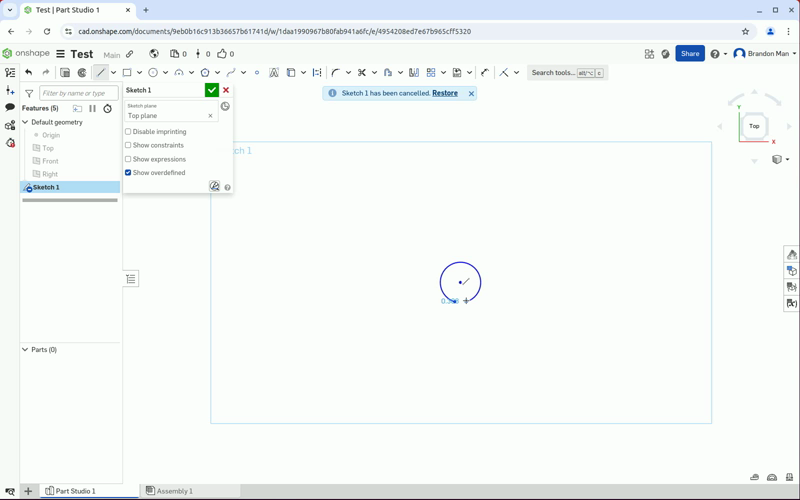
scroll(6)
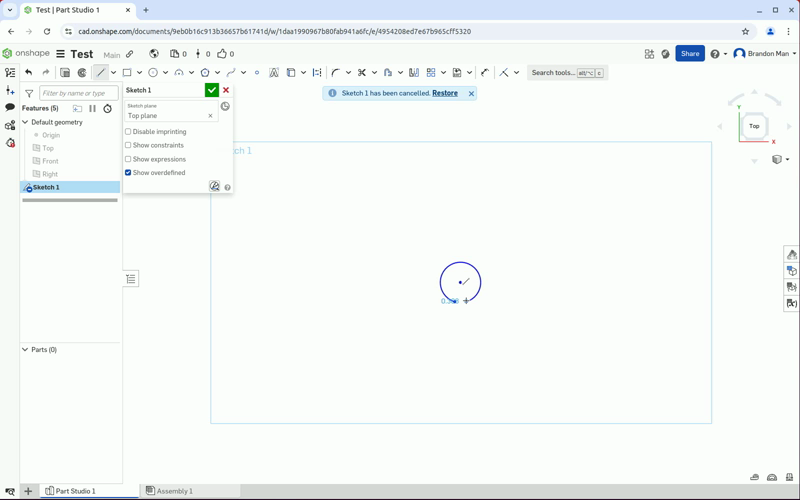
scroll(6)
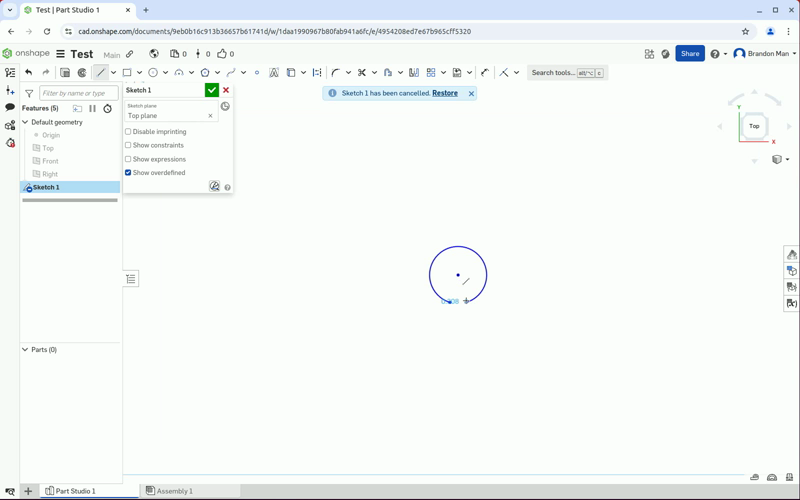
scroll(6)
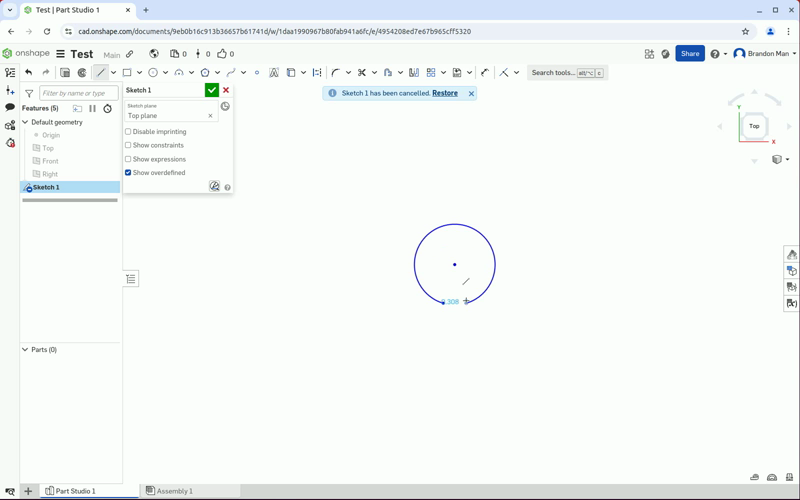
scroll(6)
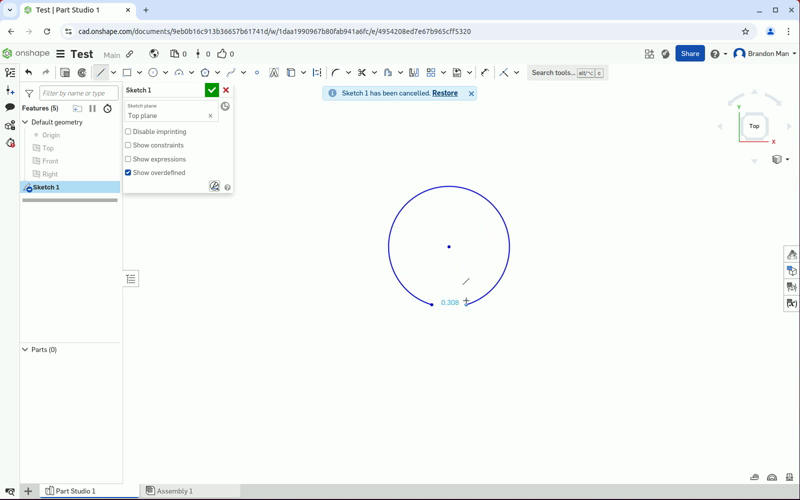
scroll(6)
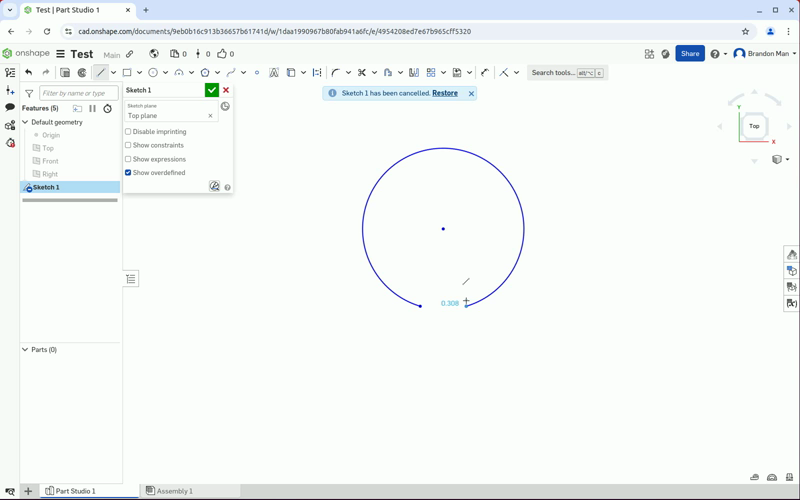
scroll(6)
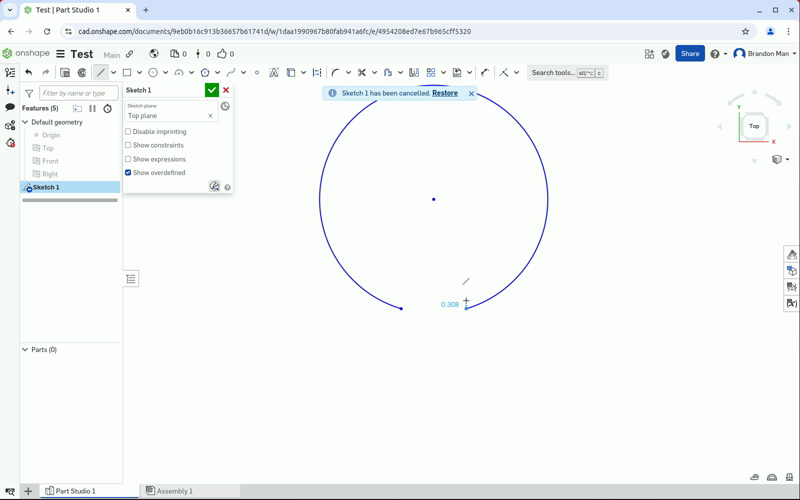
scroll(6)
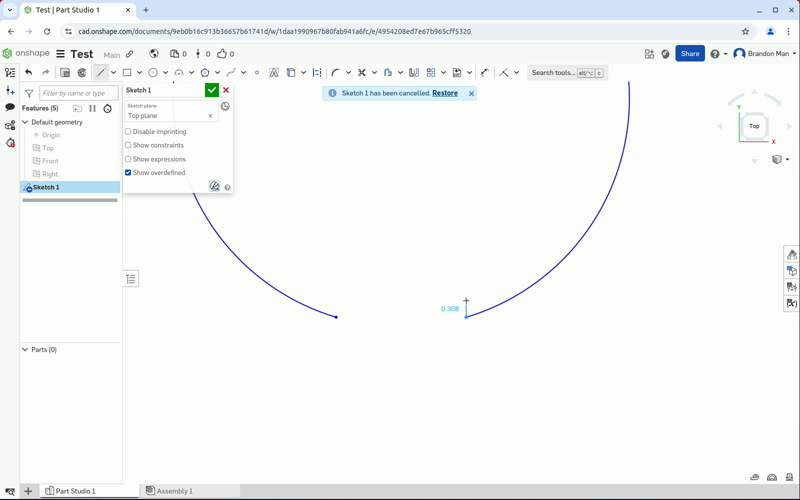
click(466, 300)
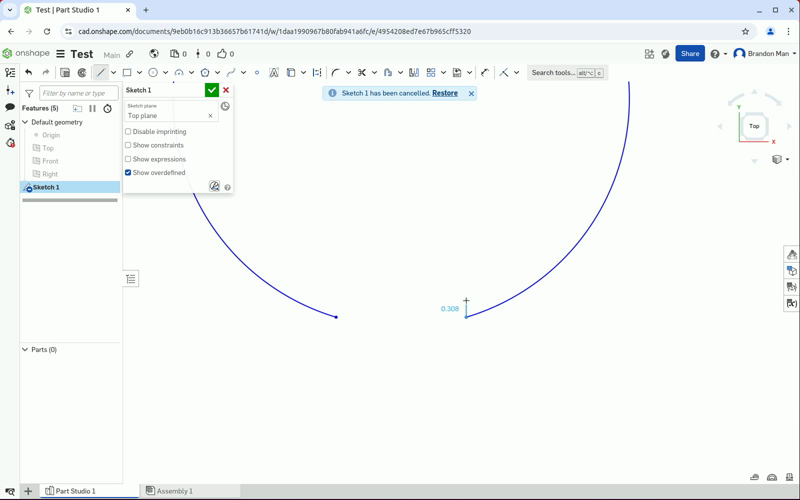
scroll(-6)
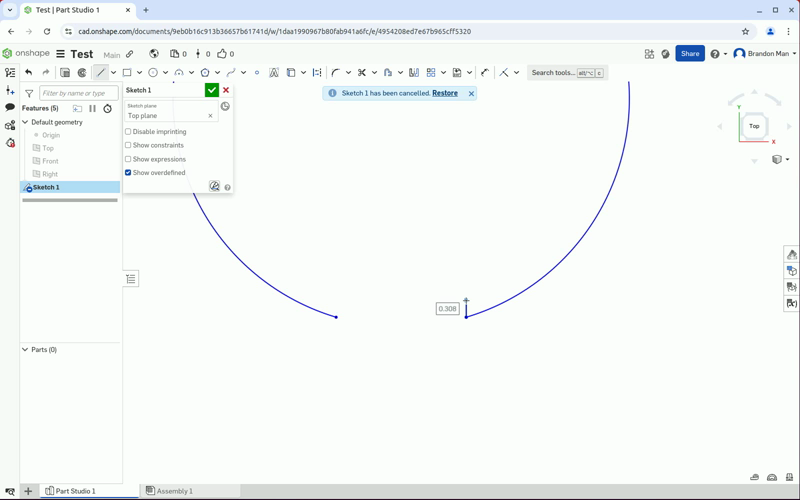
scroll(-6)
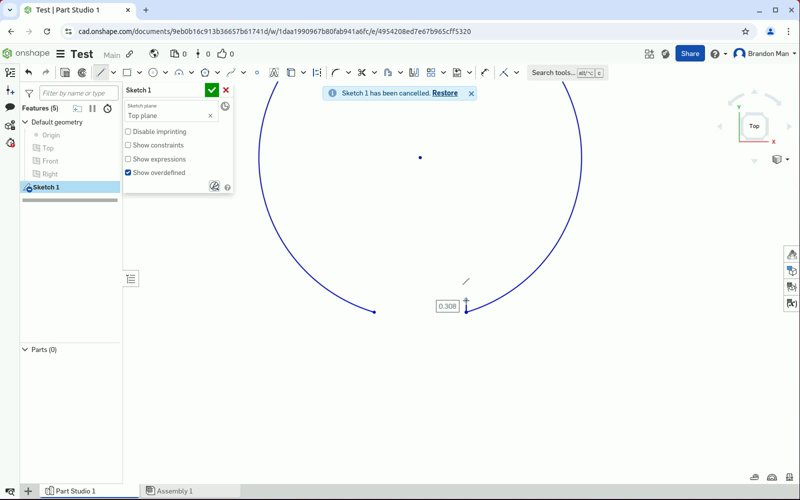
scroll(-6)
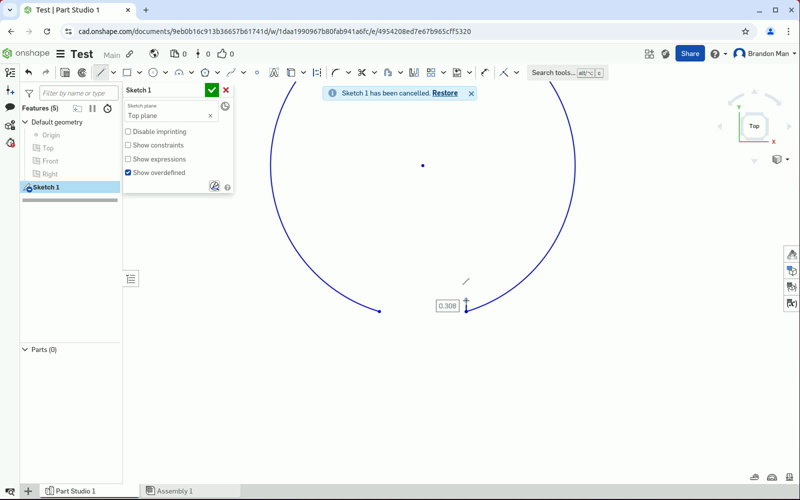
scroll(-6)
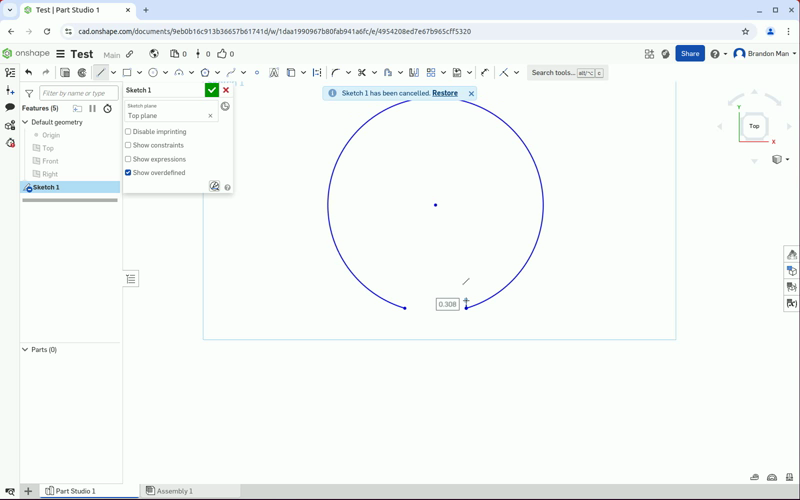
scroll(-6)
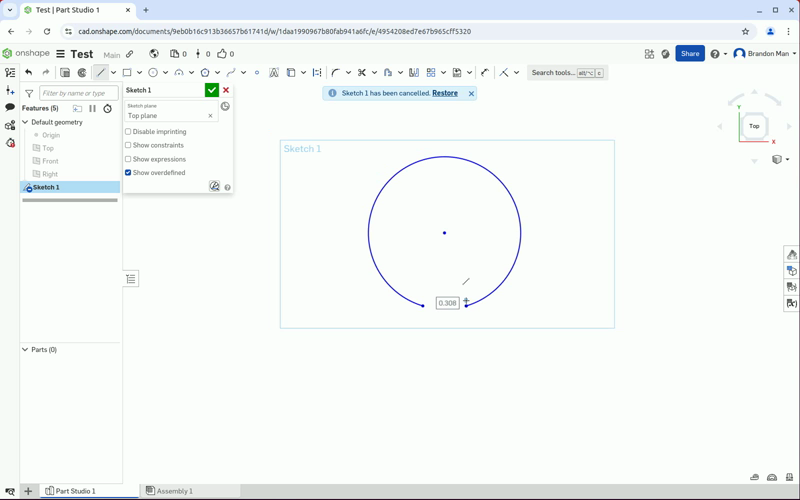
scroll(-6)
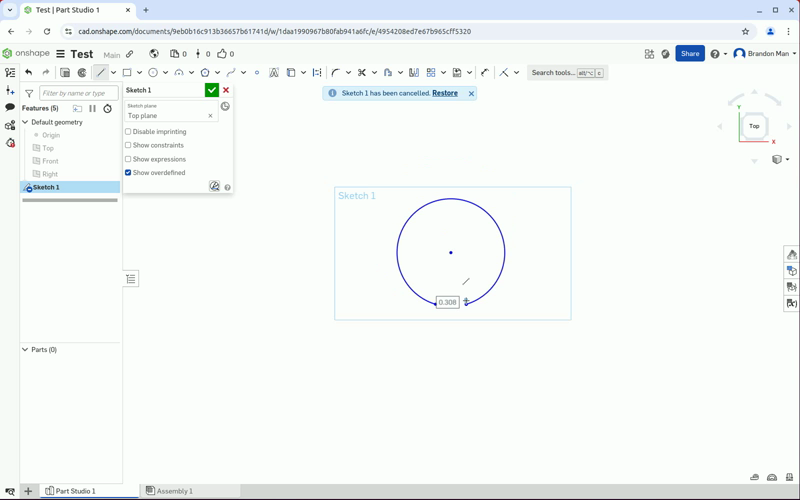
scroll(-6)
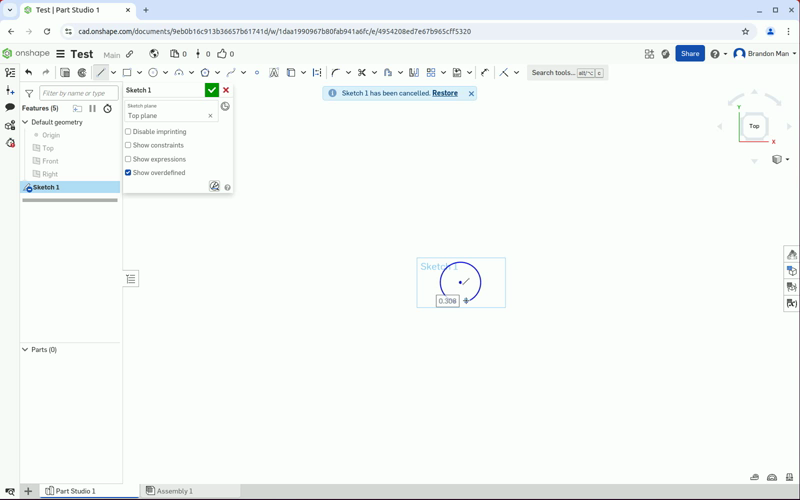
key_up(shift)
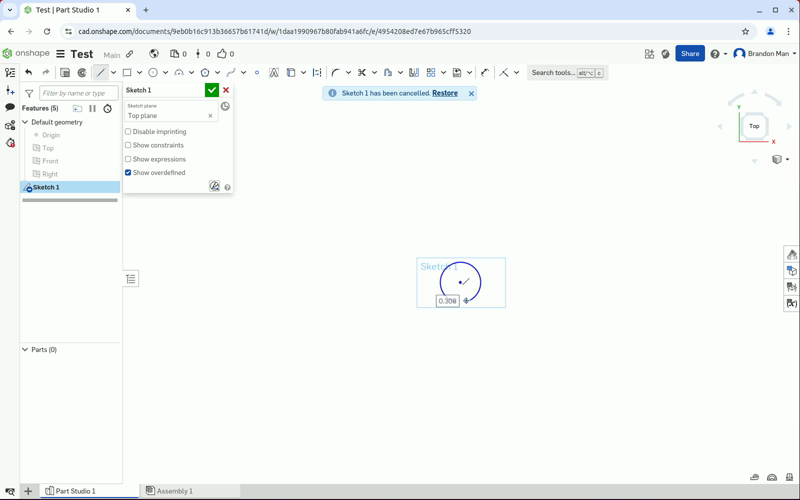
key(esc)
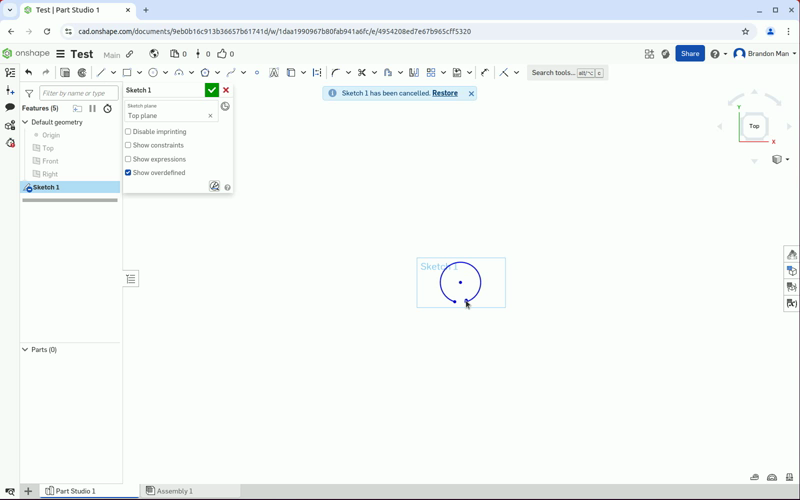
key(a)
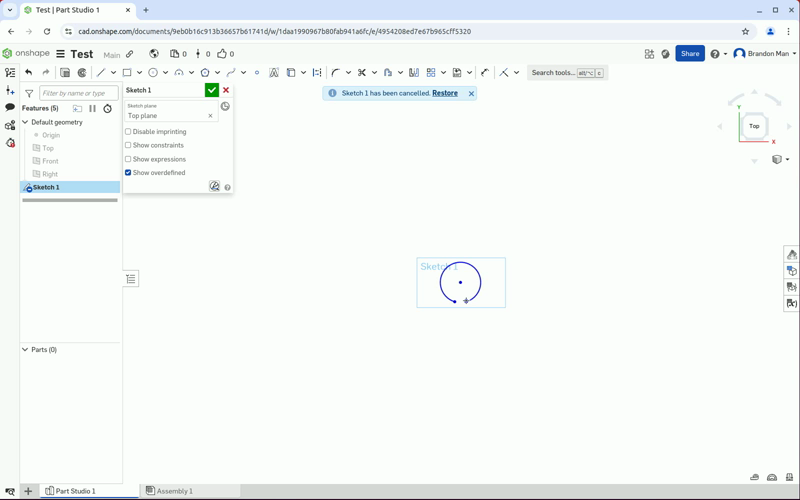
mouse_move(466, 300)
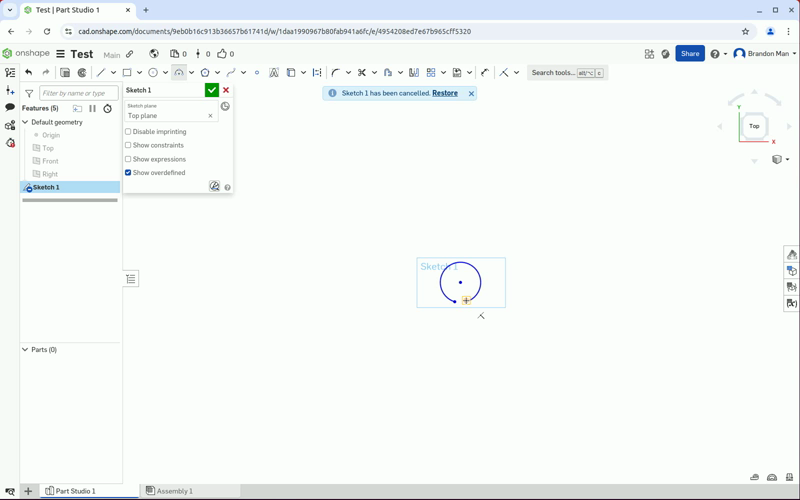
scroll(6)
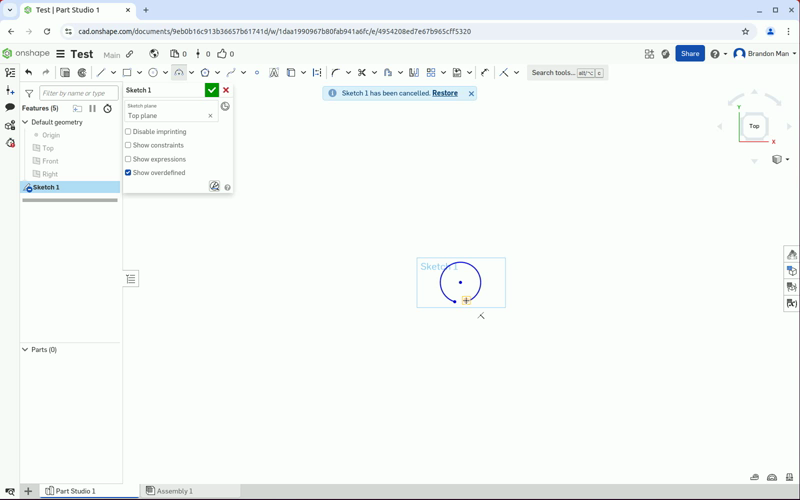
scroll(6)
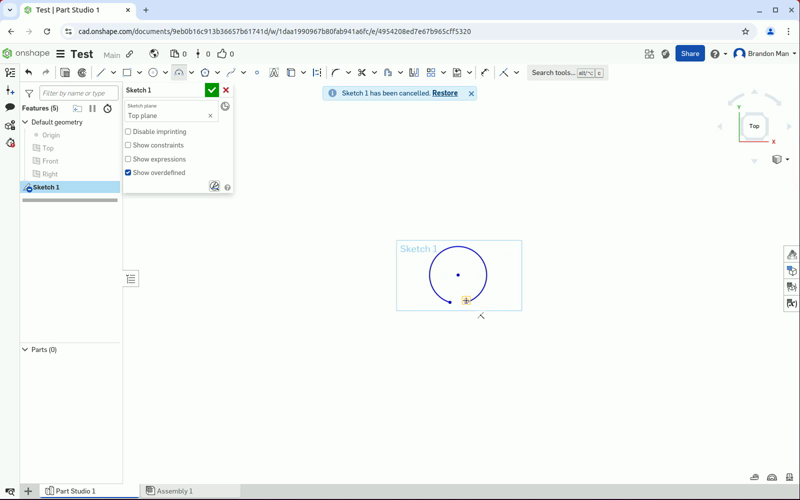
scroll(6)
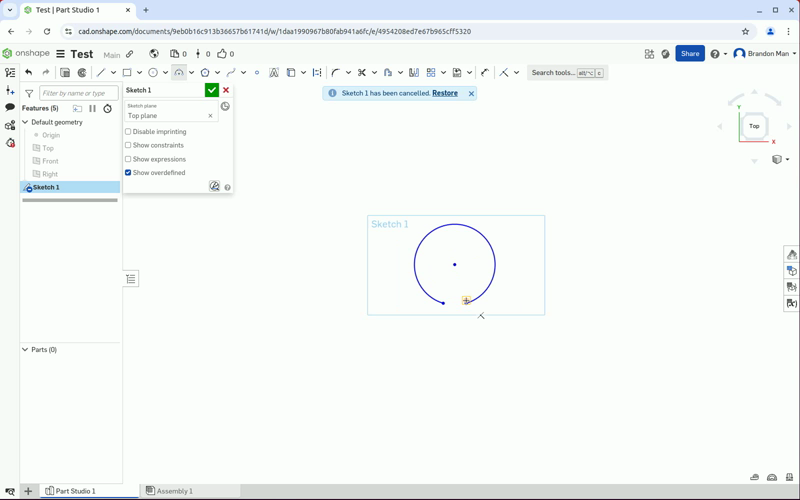
scroll(6)
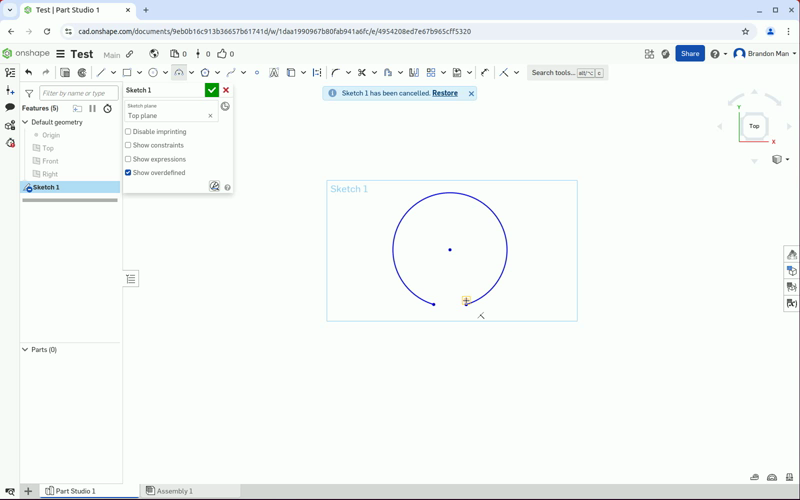
scroll(6)
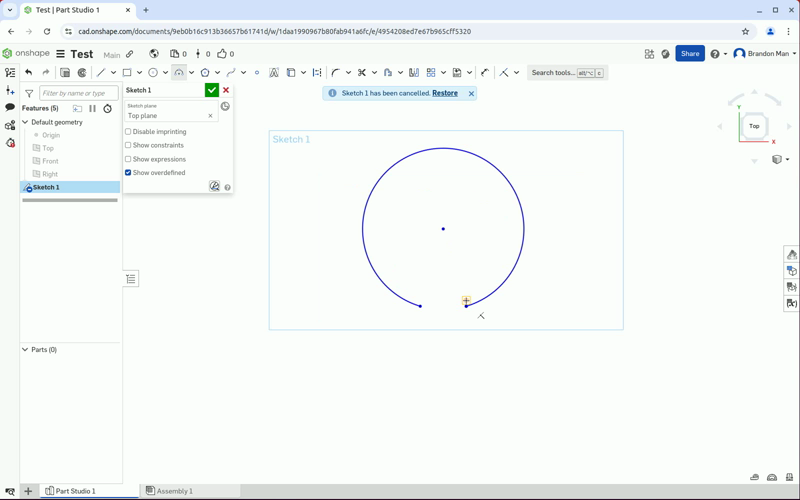
scroll(6)
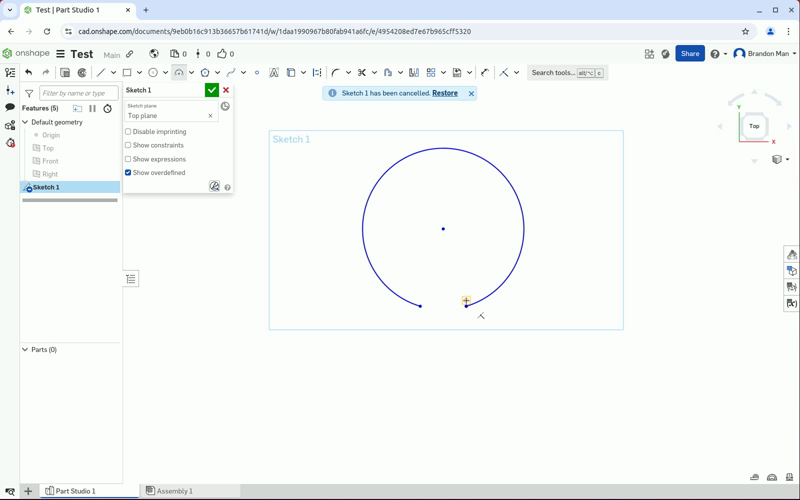
scroll(6)
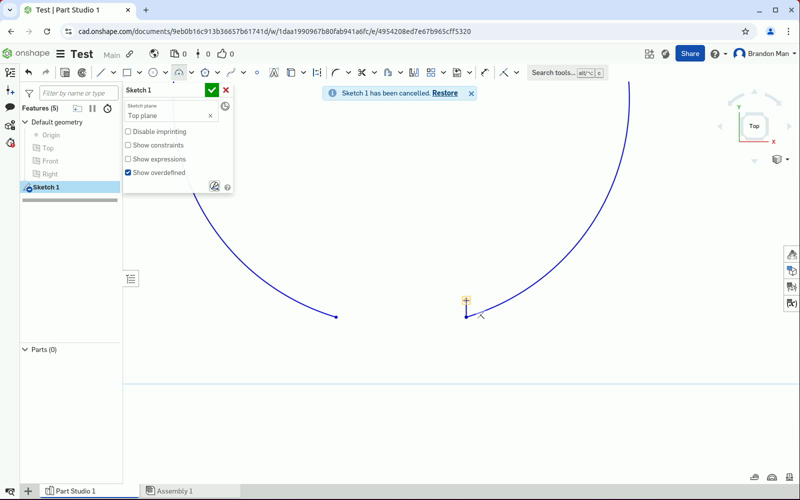
click(466, 300)
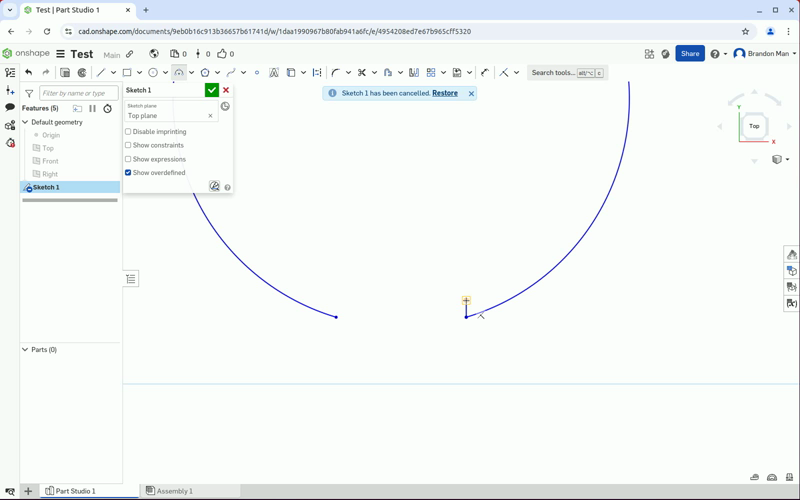
scroll(-6)
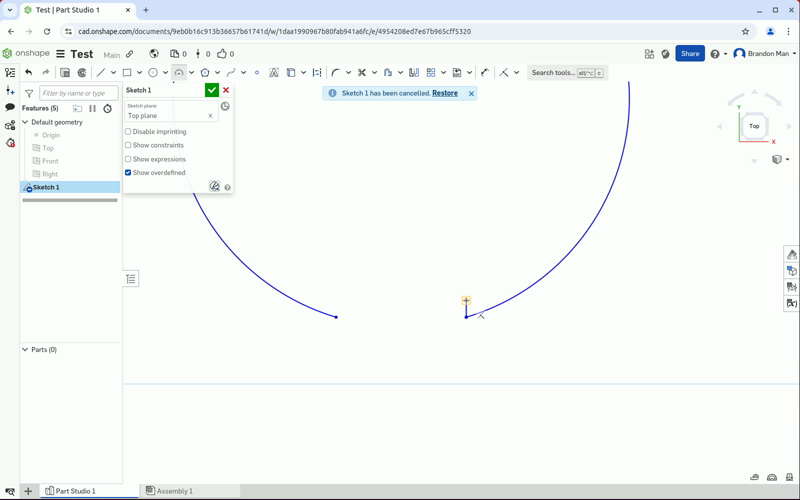
scroll(-6)
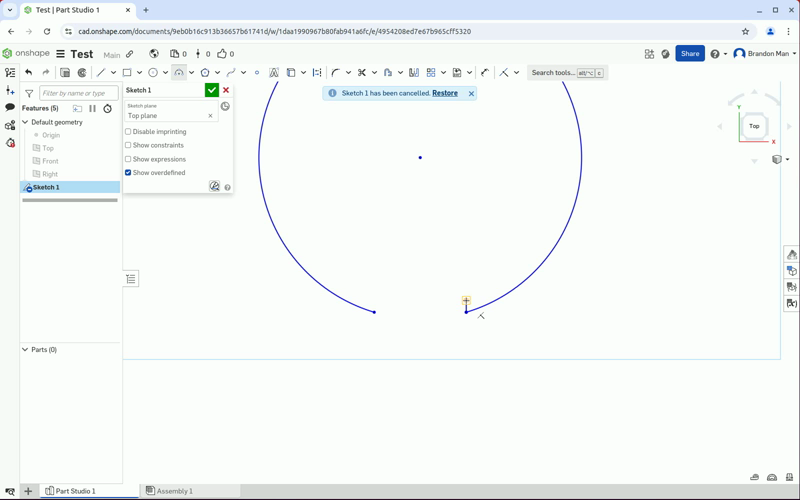
scroll(-6)
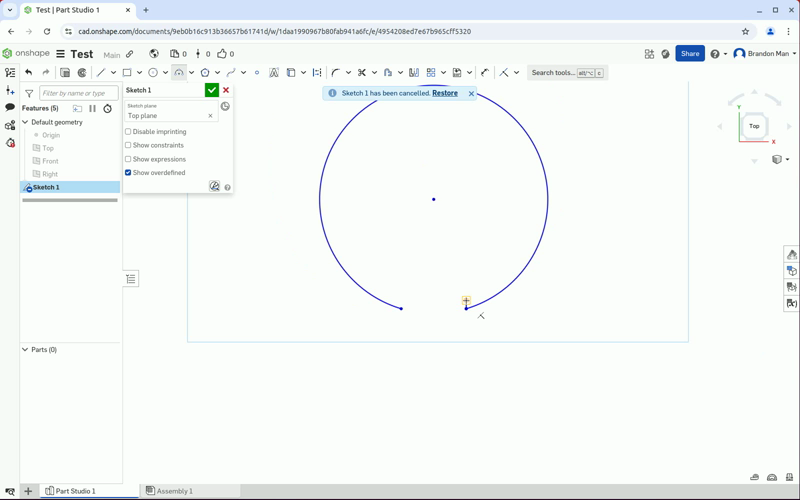
scroll(-6)
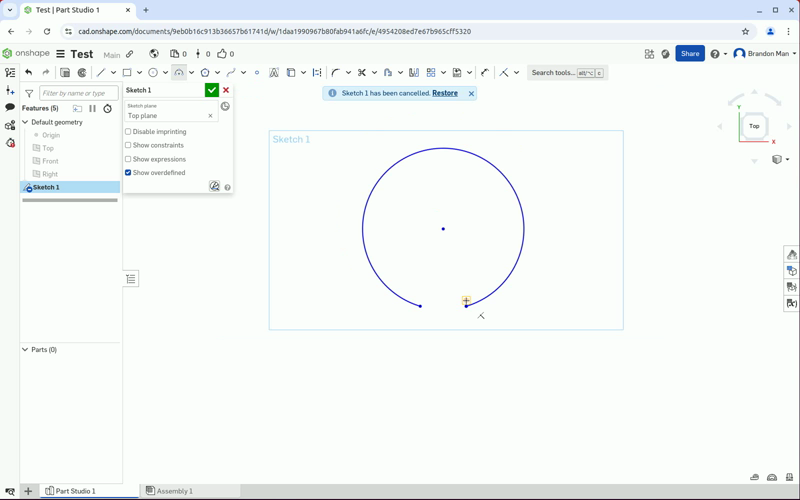
scroll(-6)
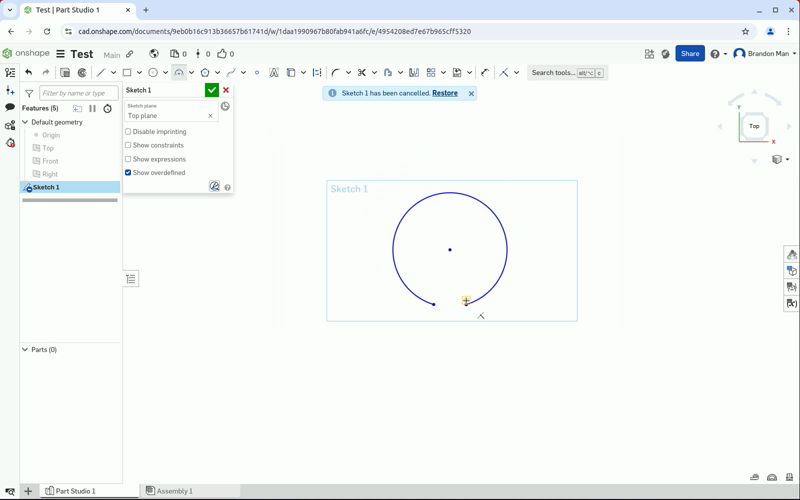
scroll(-6)
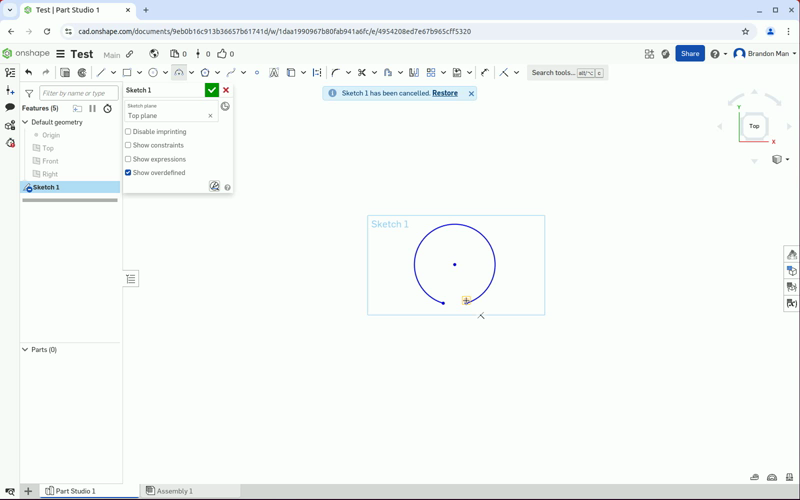
scroll(-6)
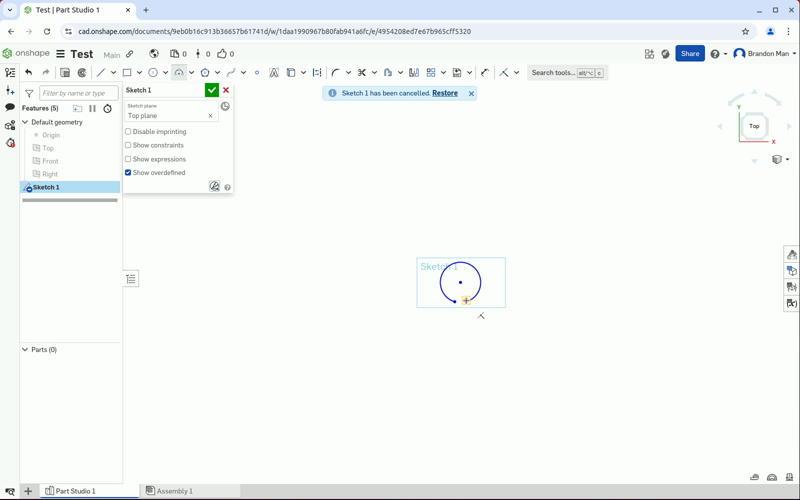
key_down(shift)
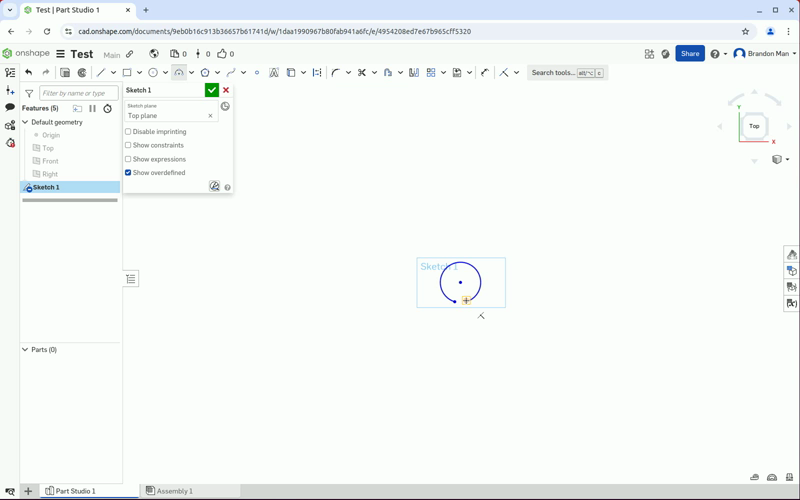
mouse_move(454, 300)
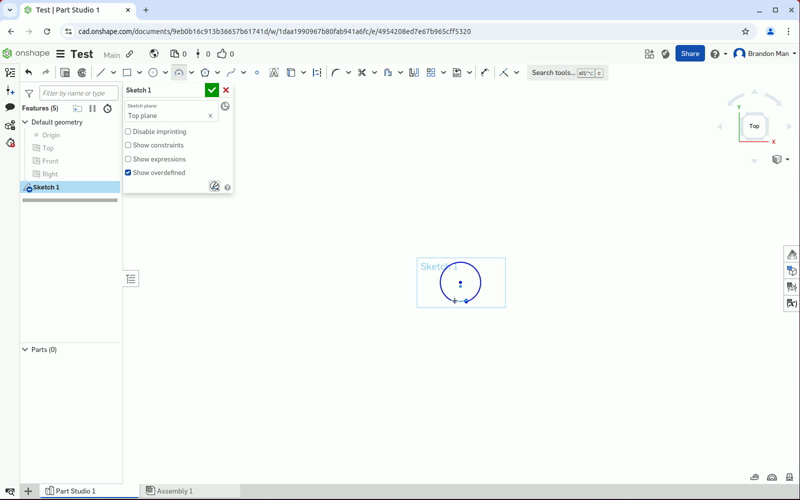
scroll(6)
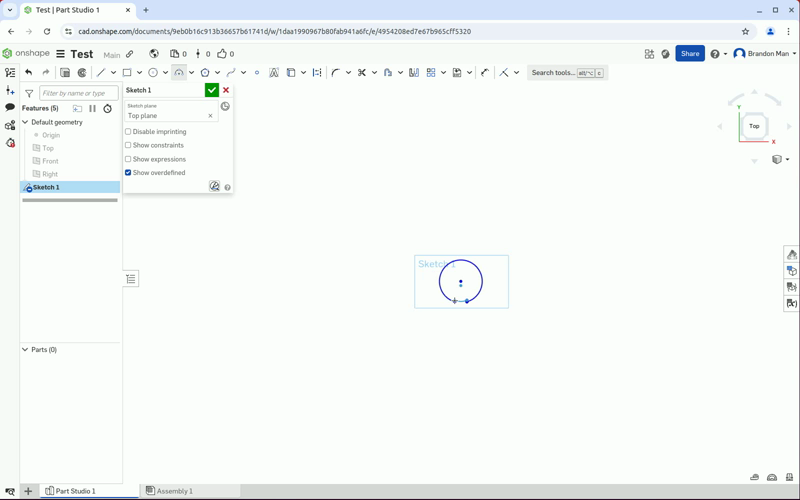
scroll(6)
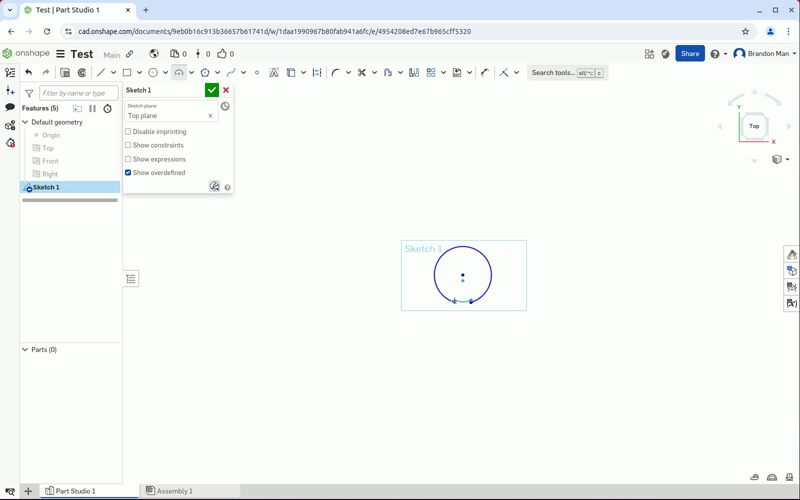
scroll(6)
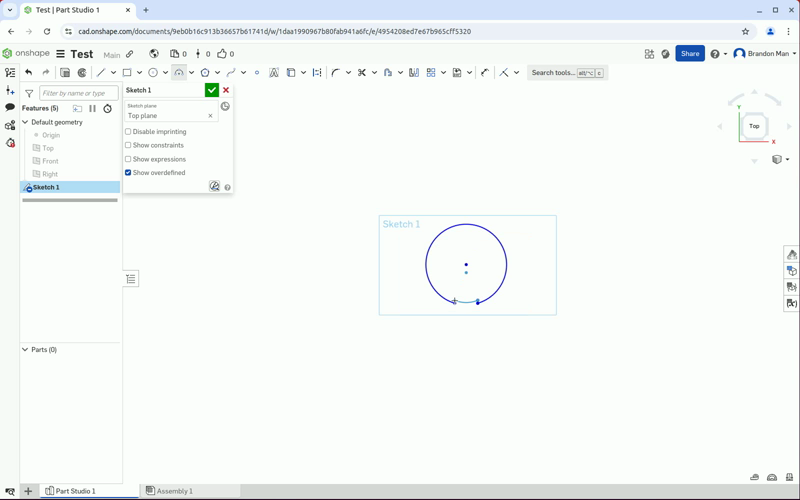
scroll(6)
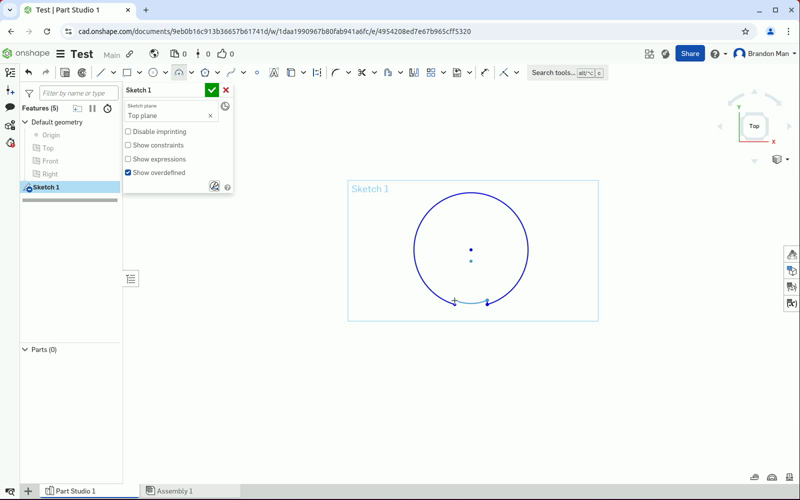
scroll(6)
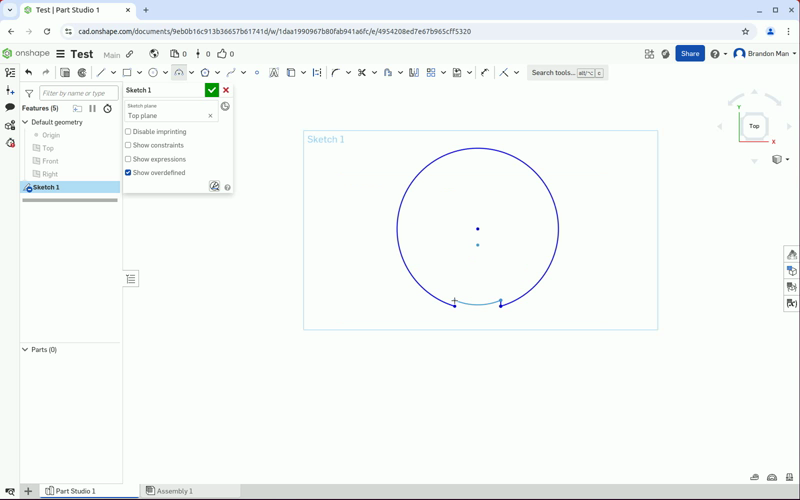
scroll(6)
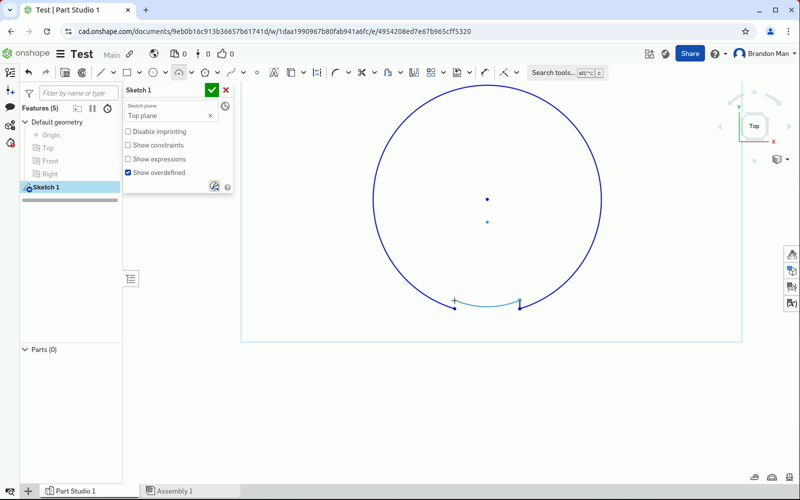
scroll(6)
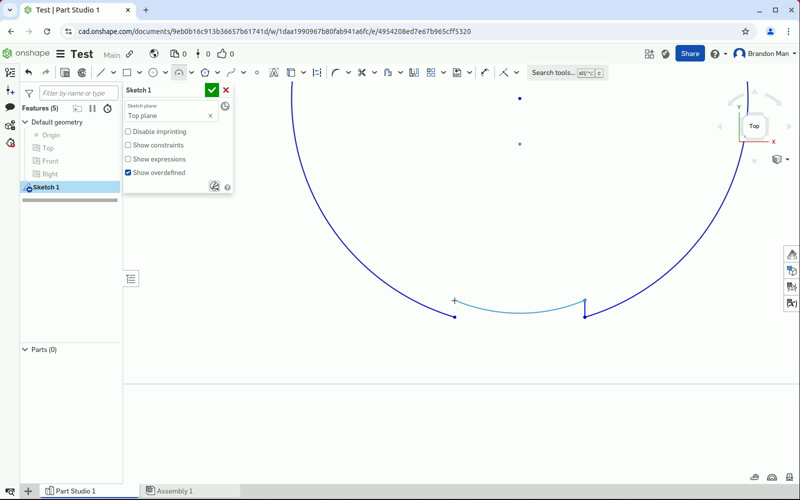
click(454, 300)
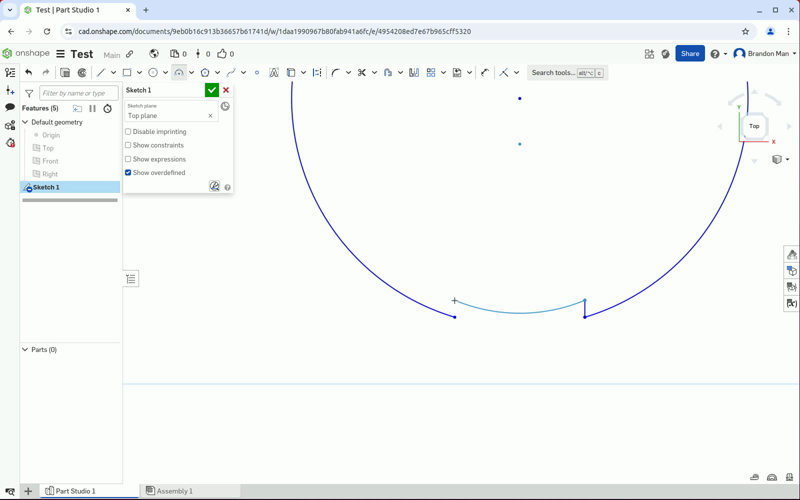
scroll(-6)
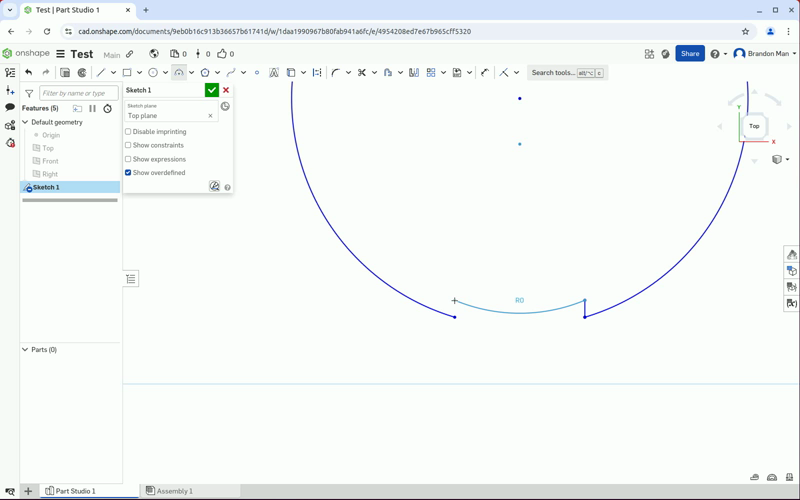
scroll(-6)
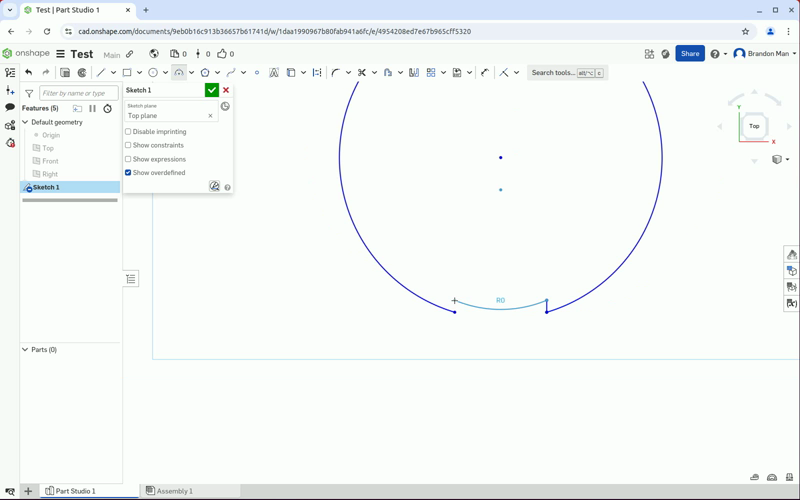
scroll(-6)
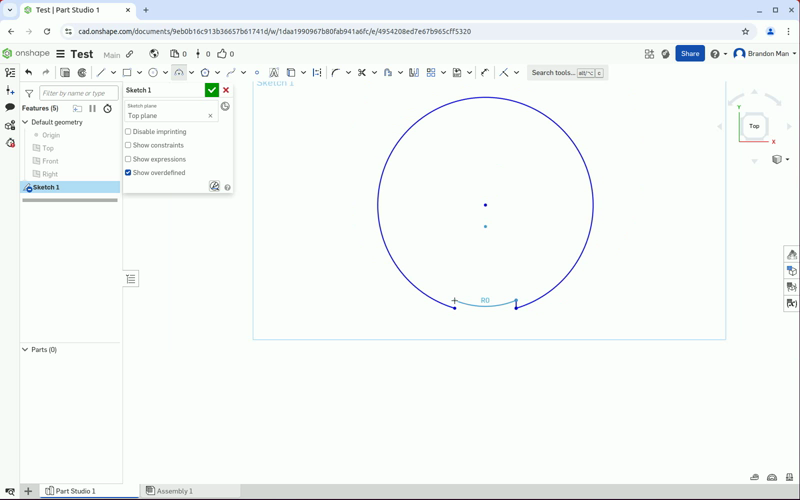
scroll(-6)
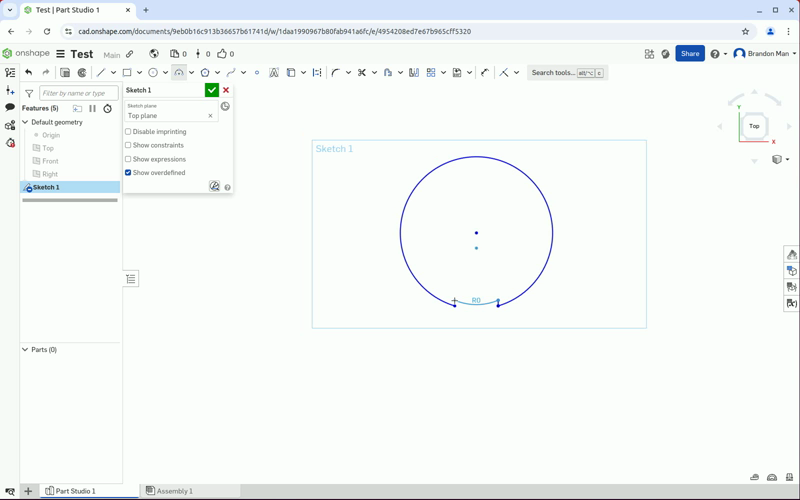
scroll(-6)
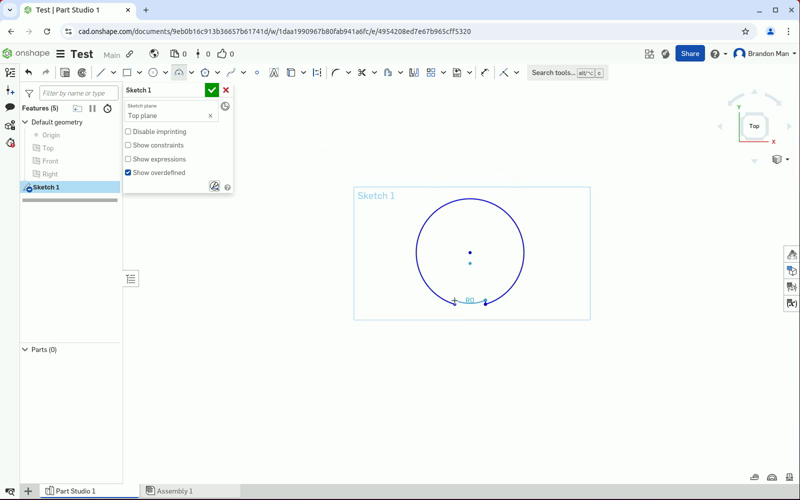
scroll(-6)
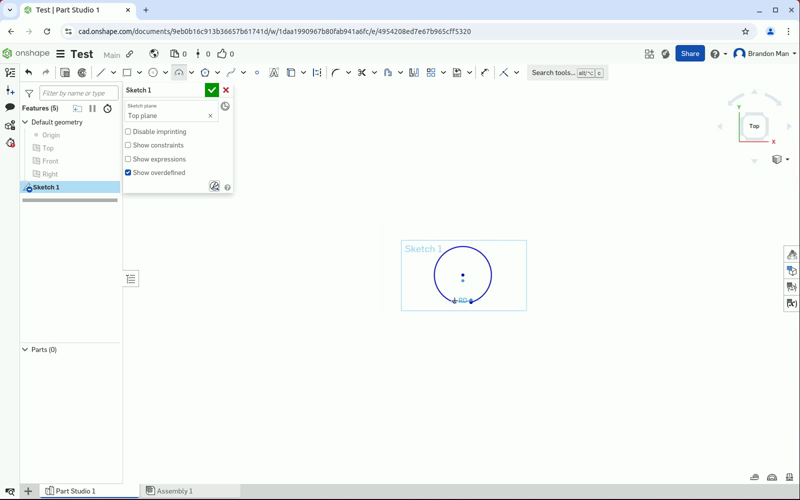
scroll(-6)
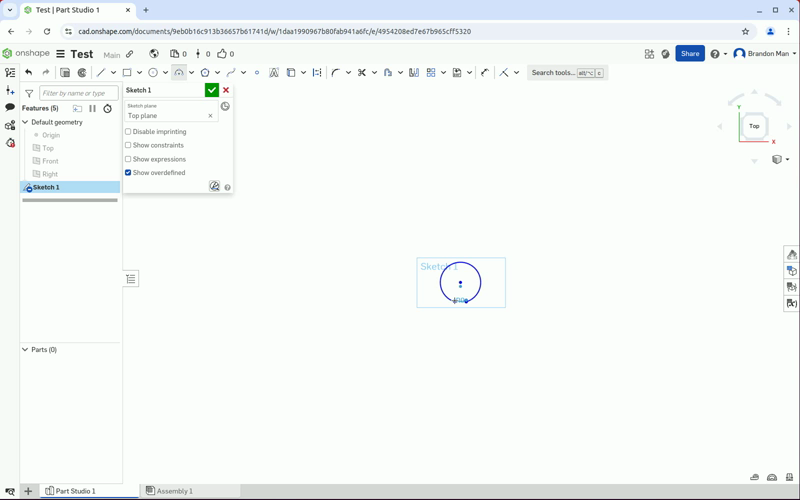
mouse_move(460, 262)
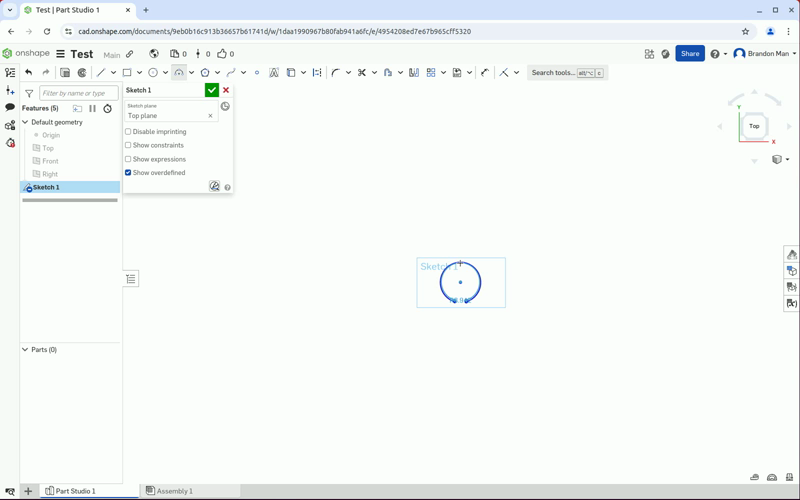
click(460, 262)
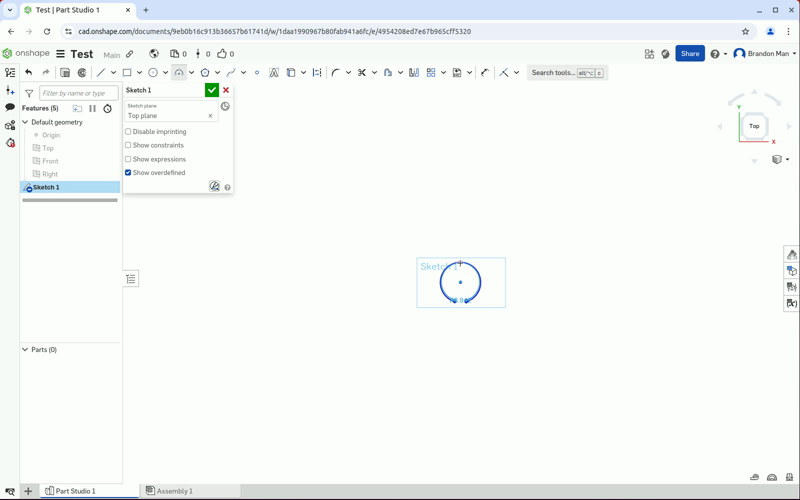
key_up(shift)
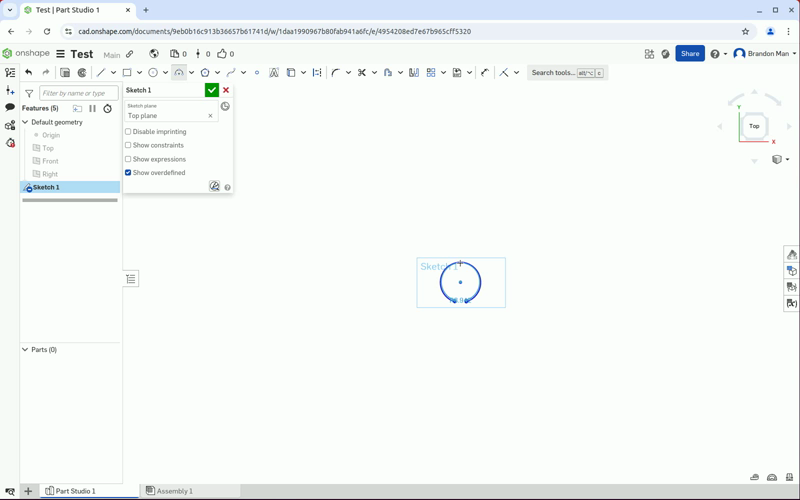
key(esc)
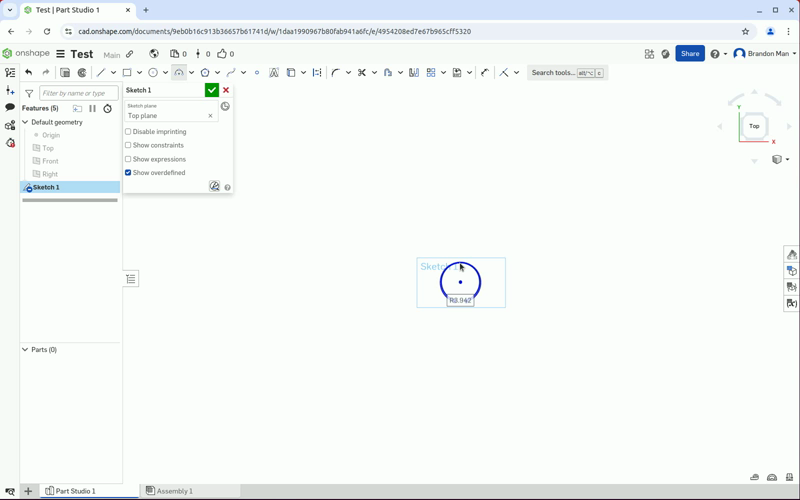
key(l)
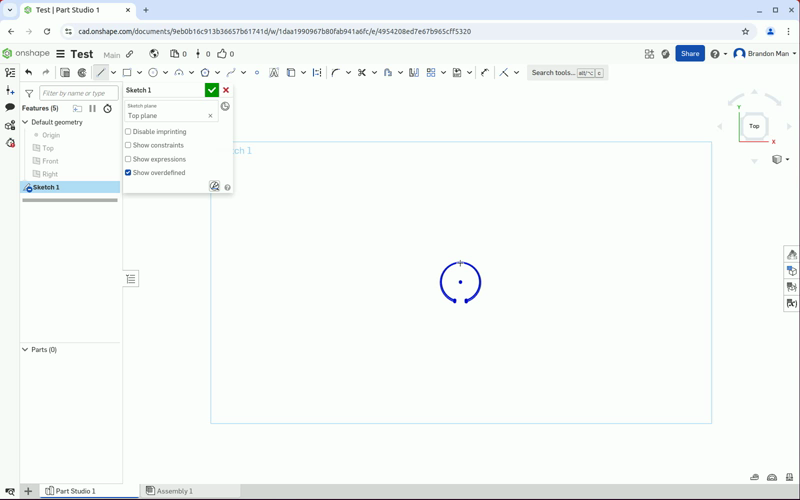
mouse_move(454, 300)
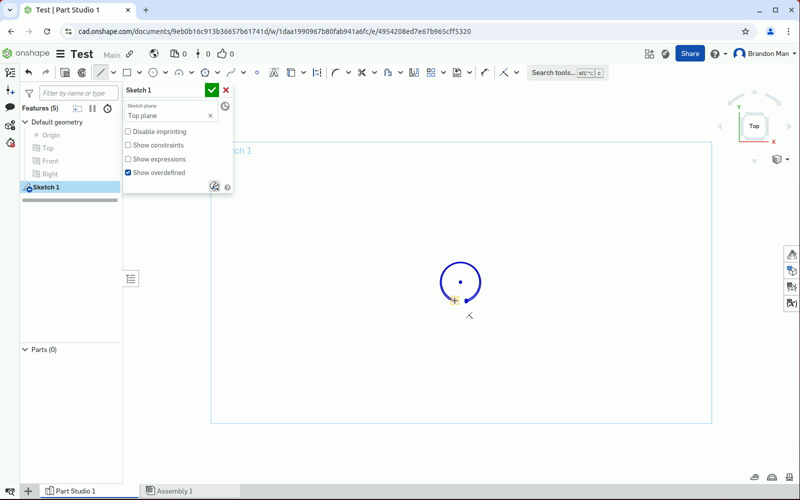
scroll(6)
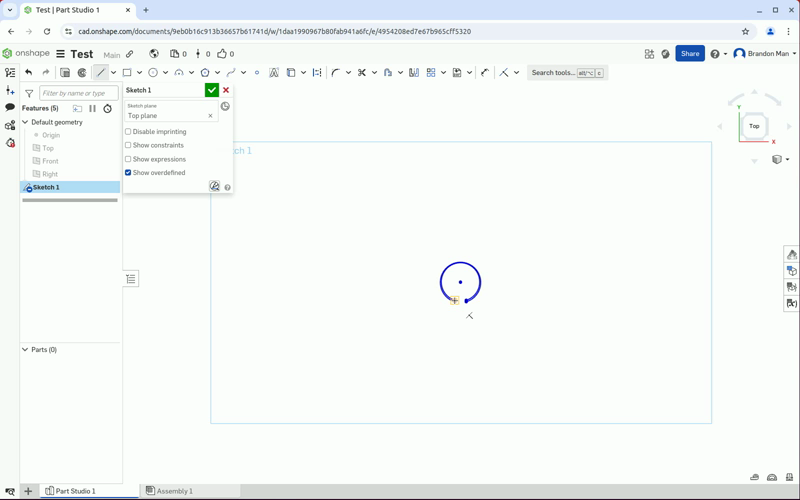
scroll(6)
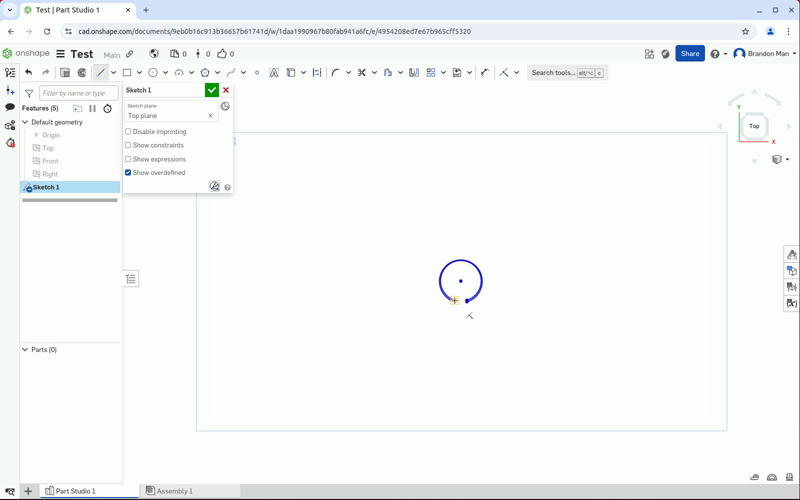
scroll(6)
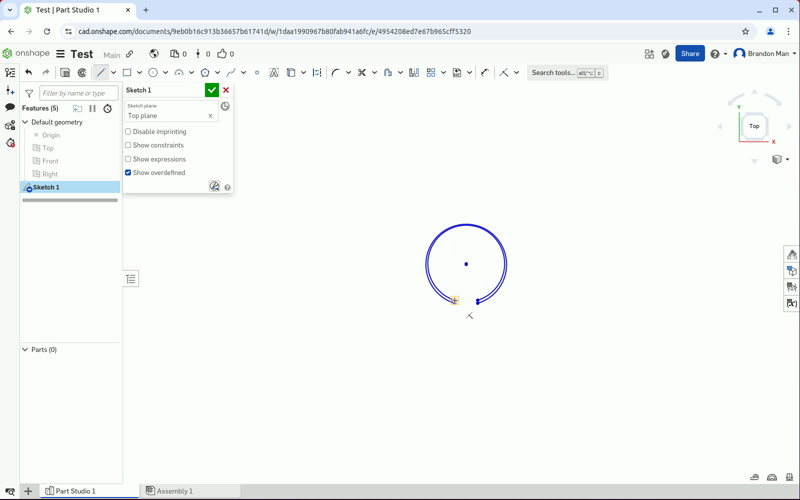
scroll(6)
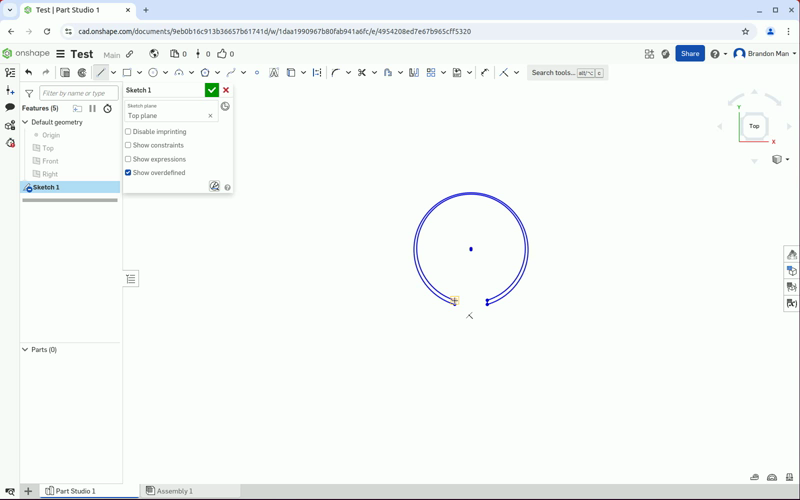
scroll(6)
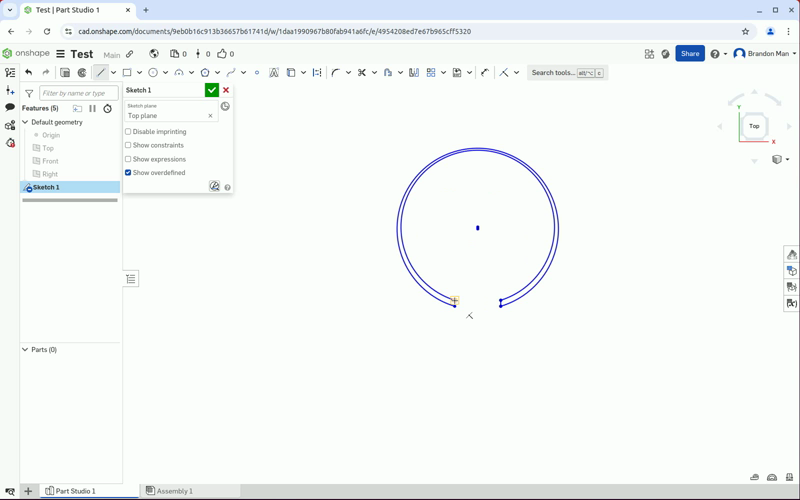
scroll(6)
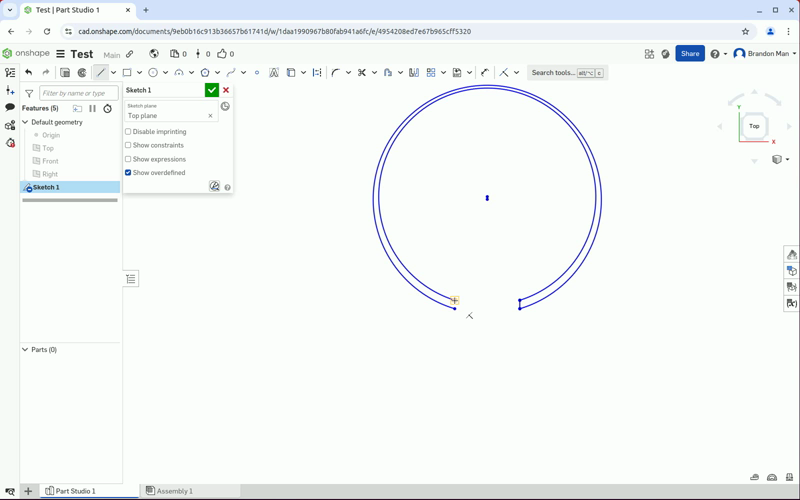
scroll(6)
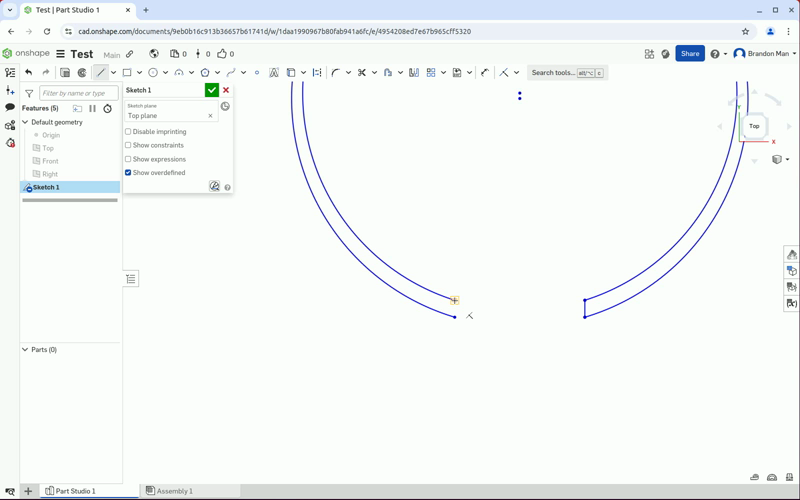
click(454, 300)
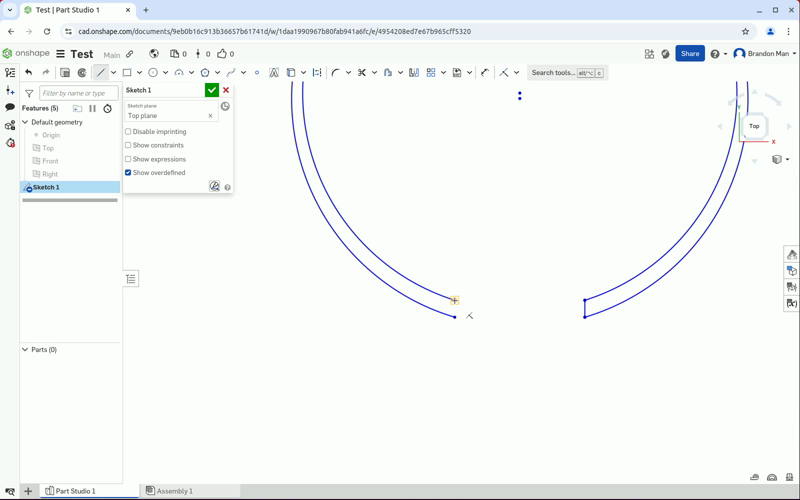
scroll(-6)
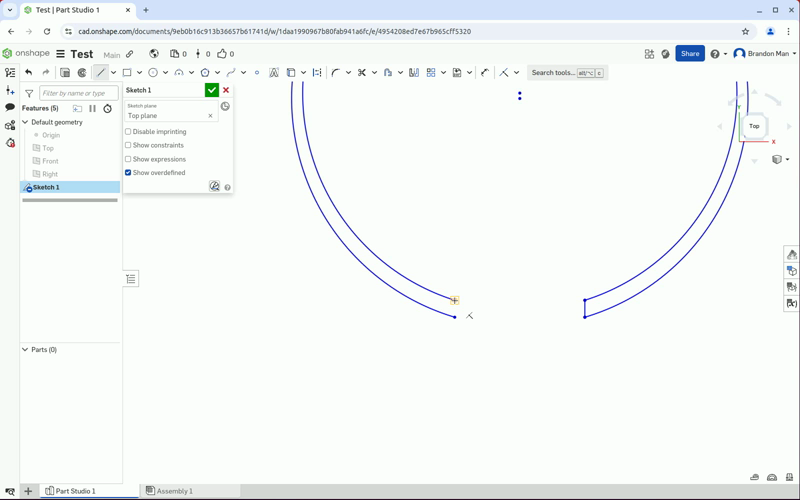
scroll(-6)
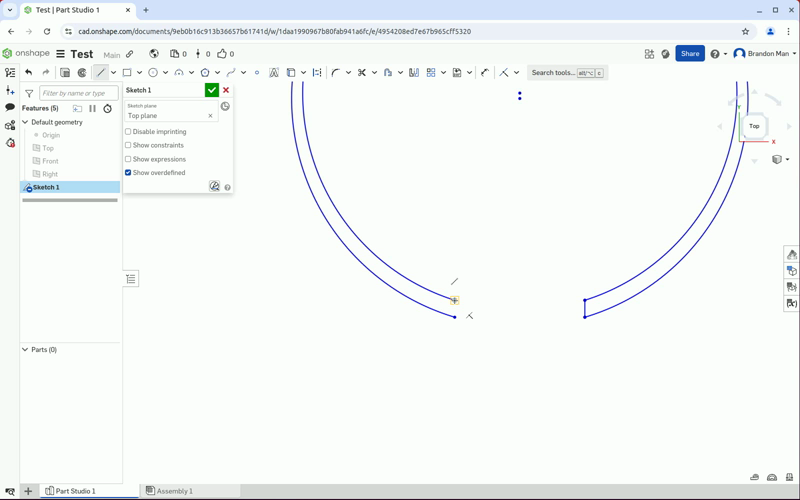
scroll(-6)
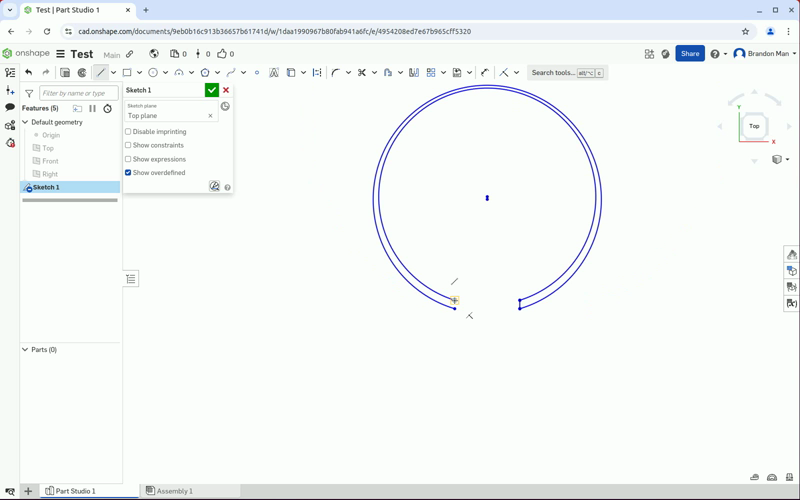
scroll(-6)
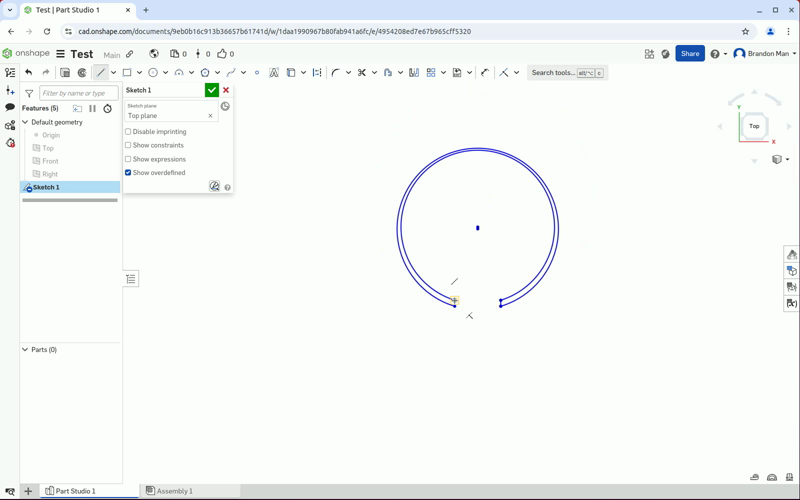
scroll(-6)
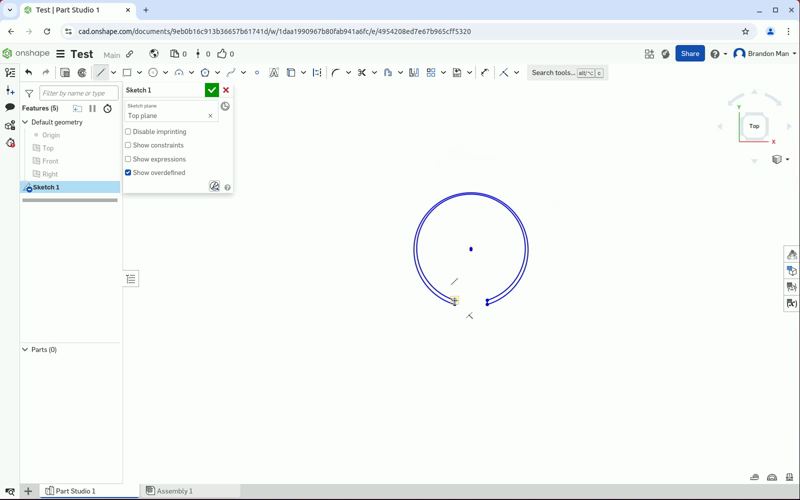
scroll(-6)
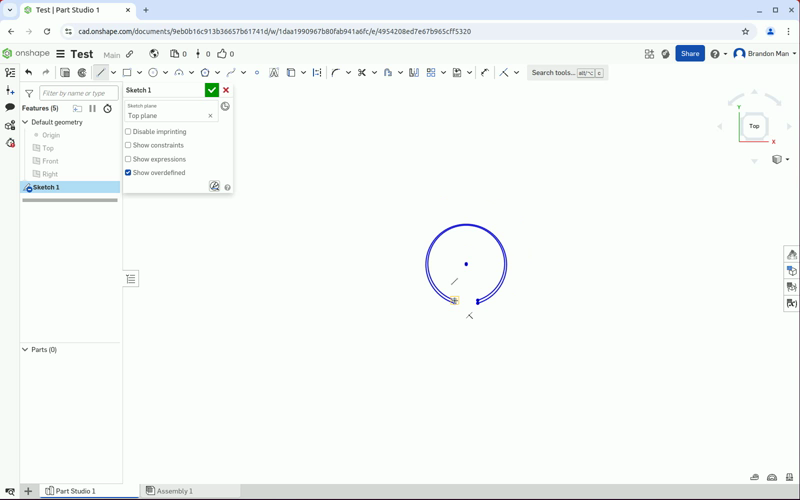
scroll(-6)
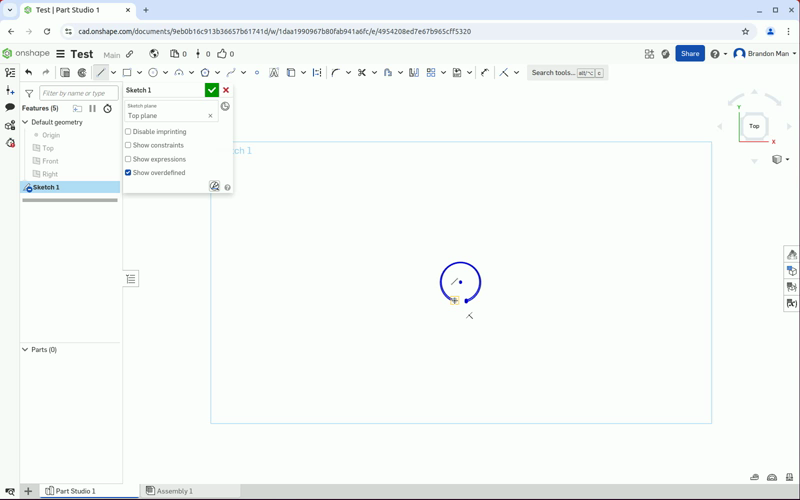
mouse_move(484, 300)
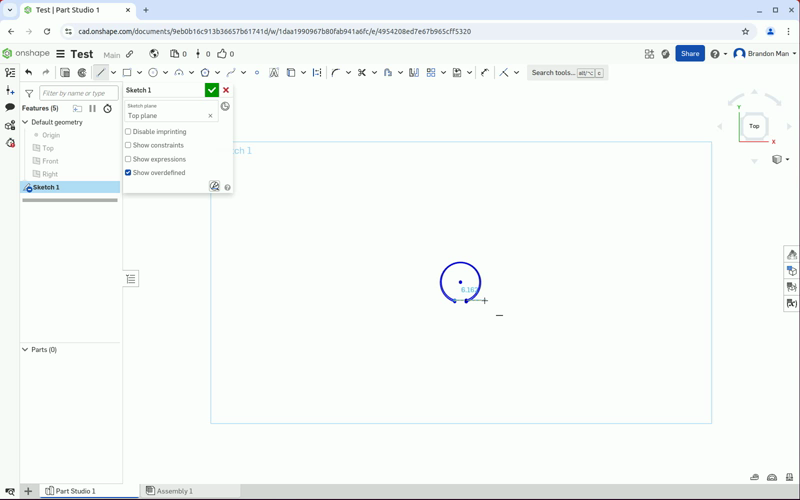
key_down(shift)
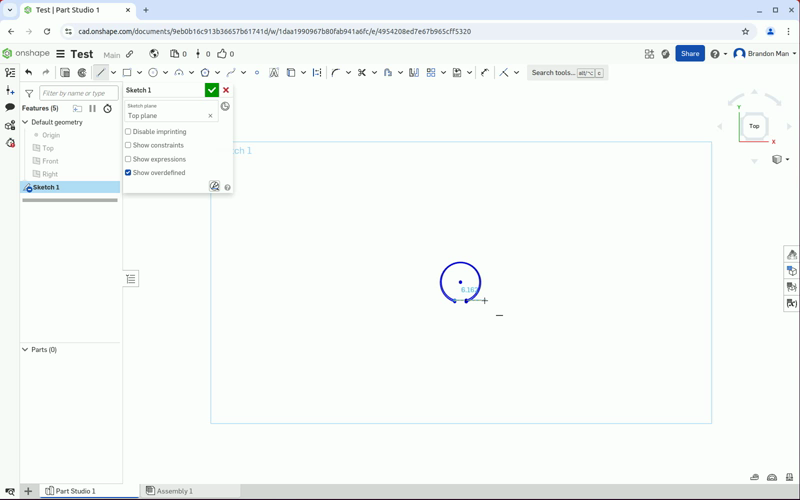
mouse_move(454, 301)
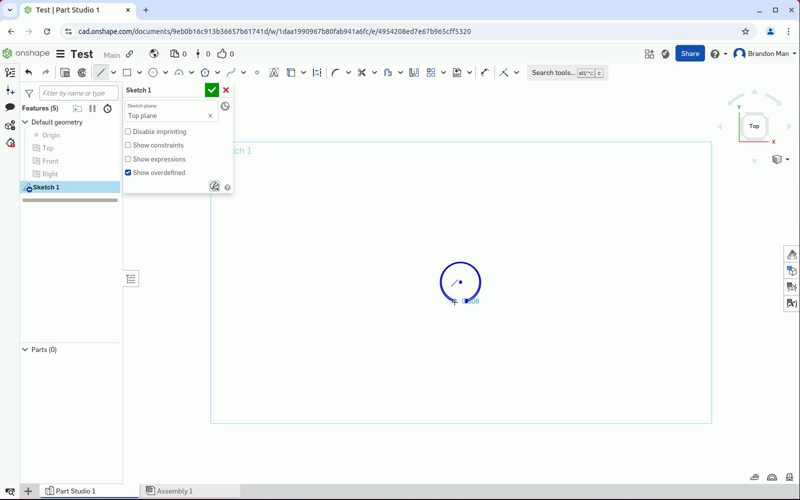
scroll(6)
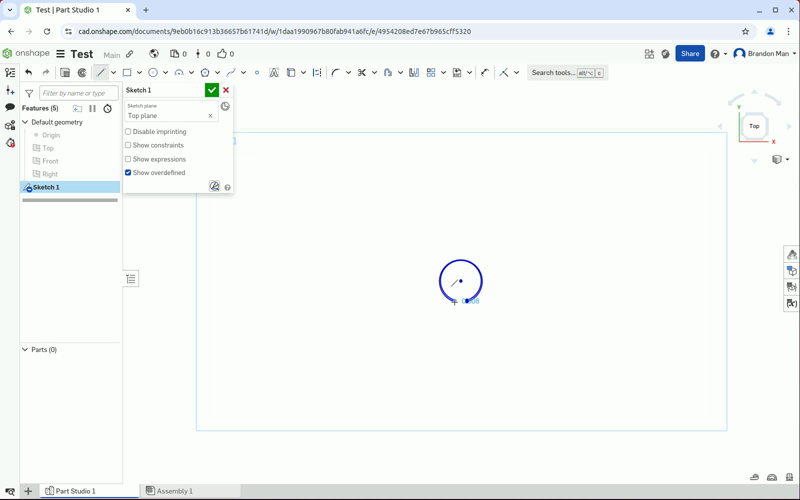
scroll(6)
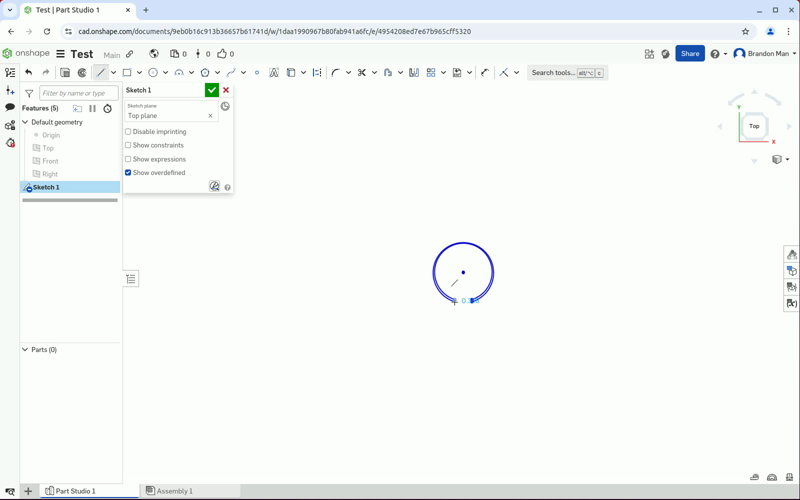
scroll(6)
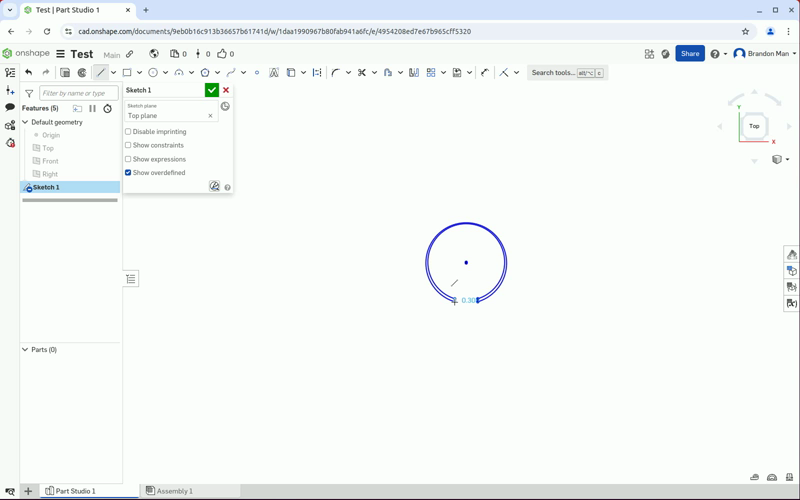
scroll(6)
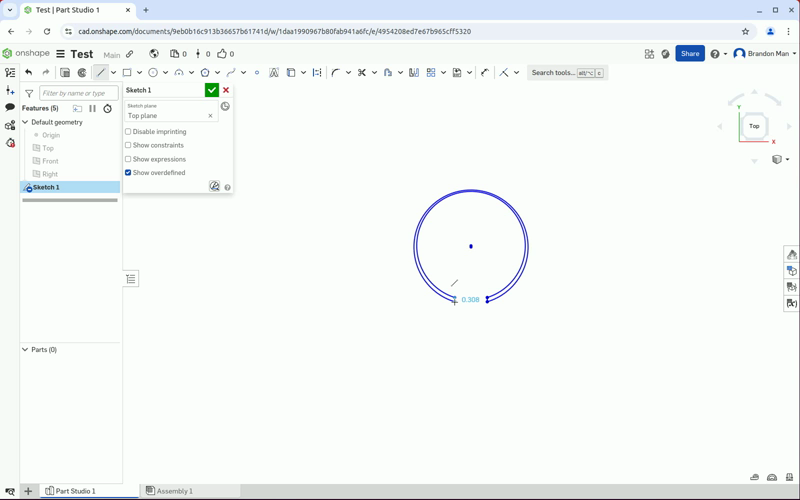
scroll(6)
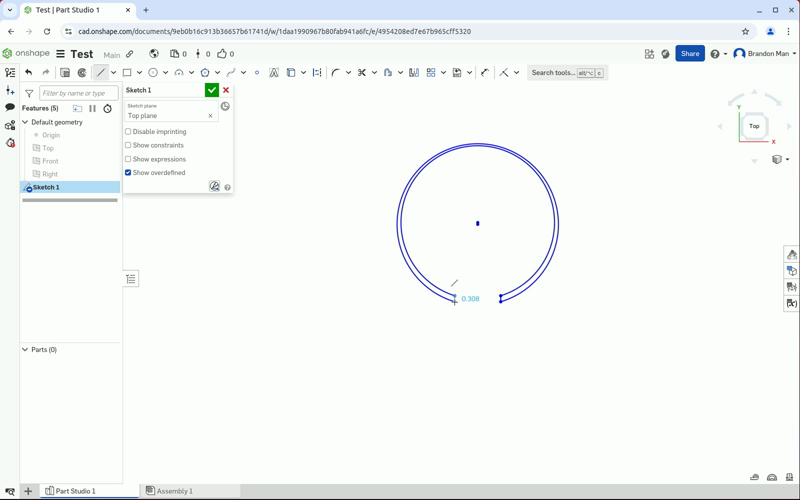
scroll(6)
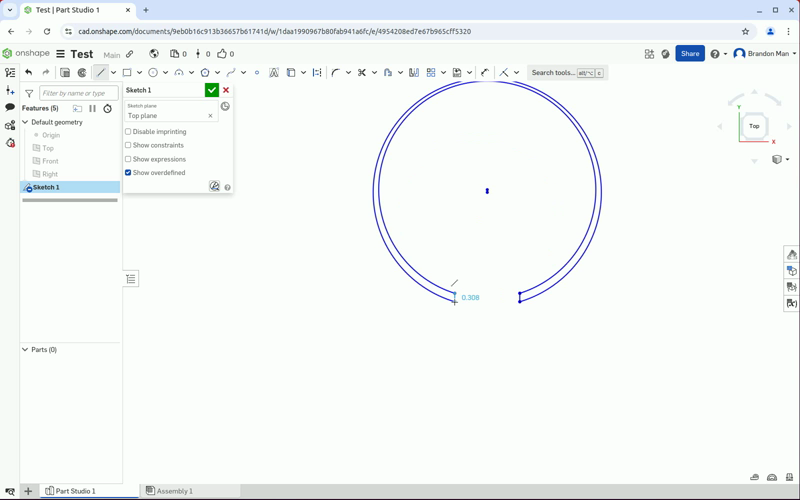
scroll(6)
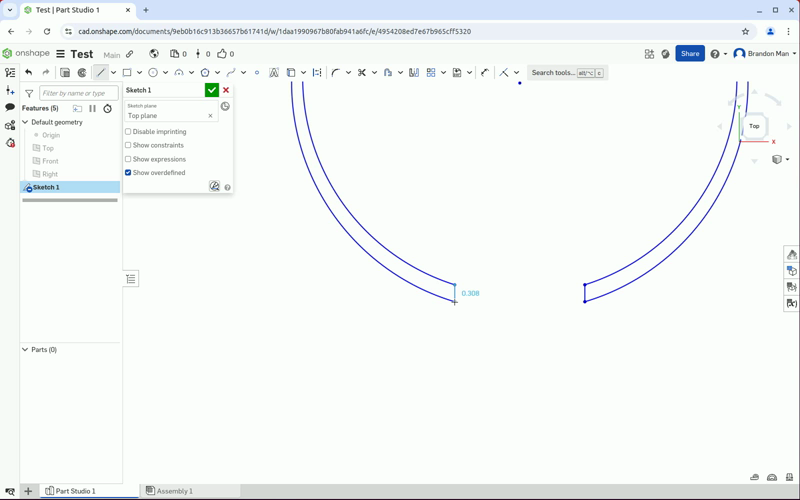
key_up(shift)
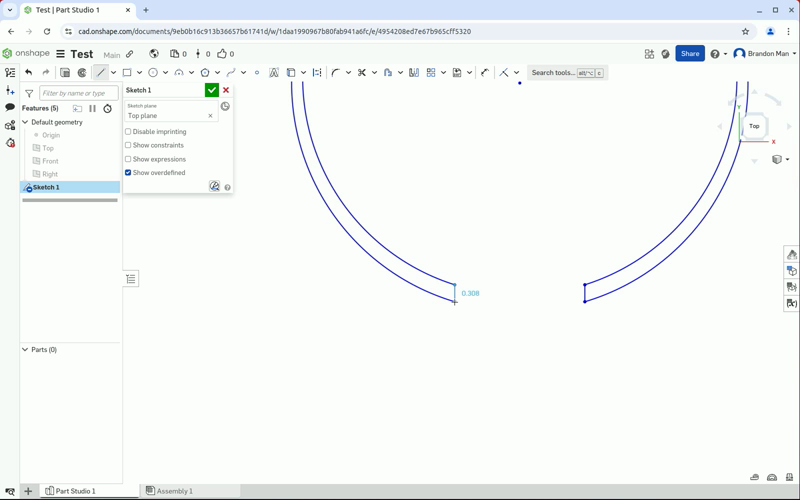
click(454, 301)
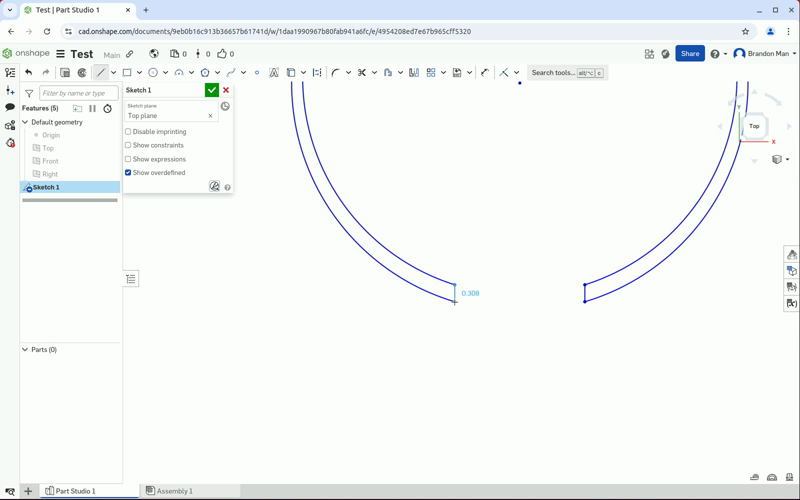
scroll(-6)
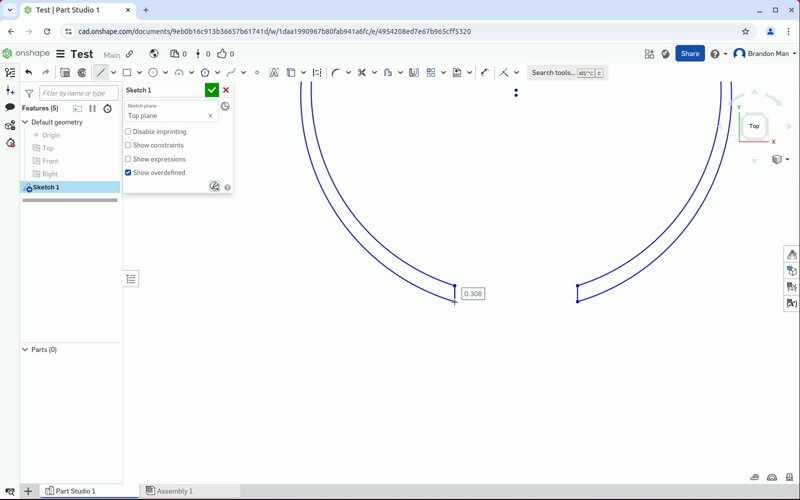
scroll(-6)
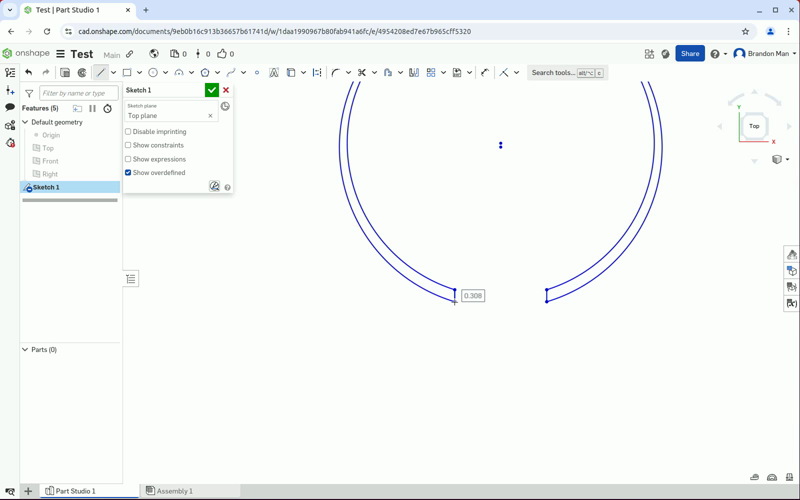
scroll(-6)
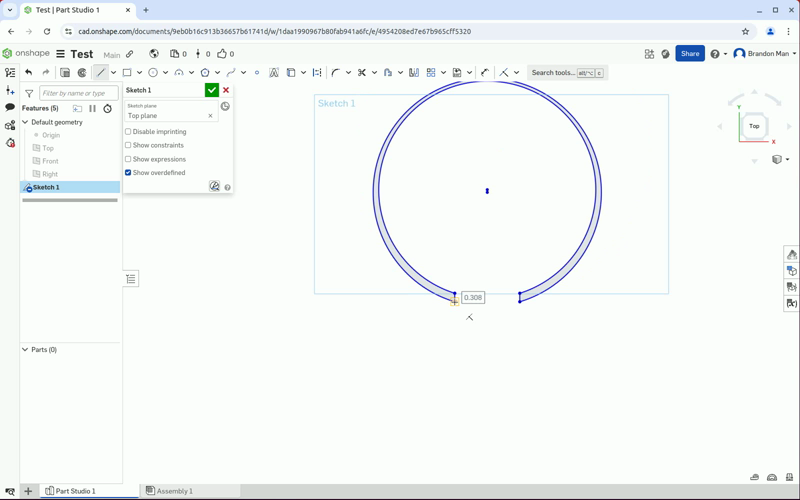
scroll(-6)
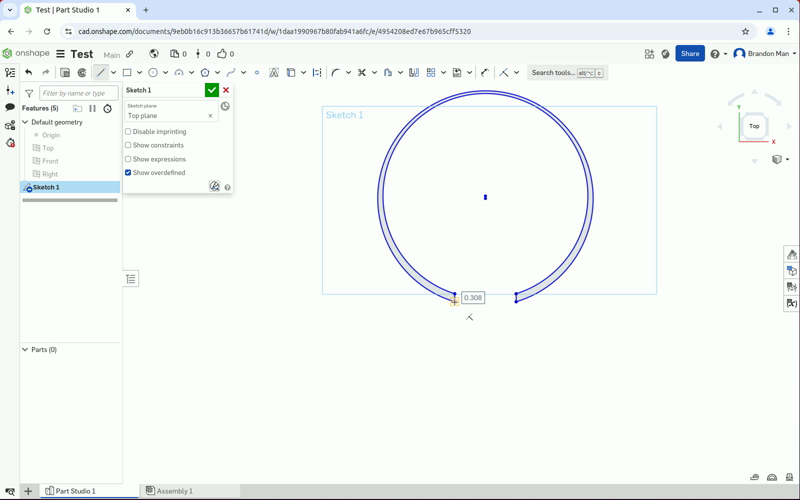
scroll(-6)
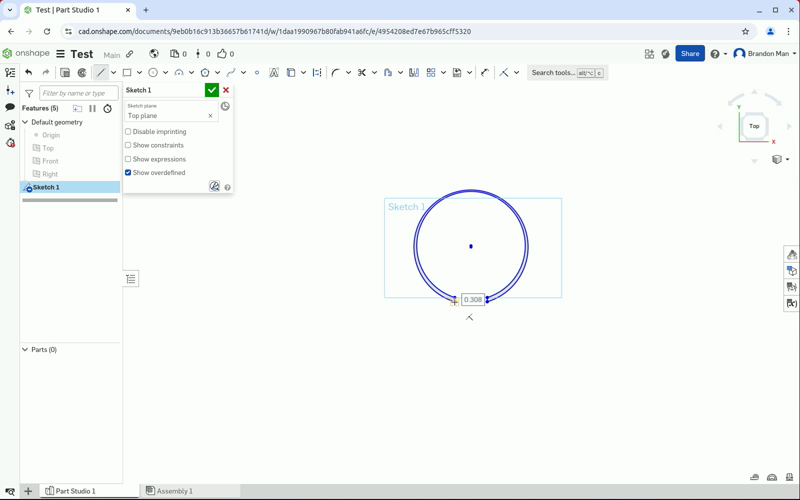
scroll(-6)
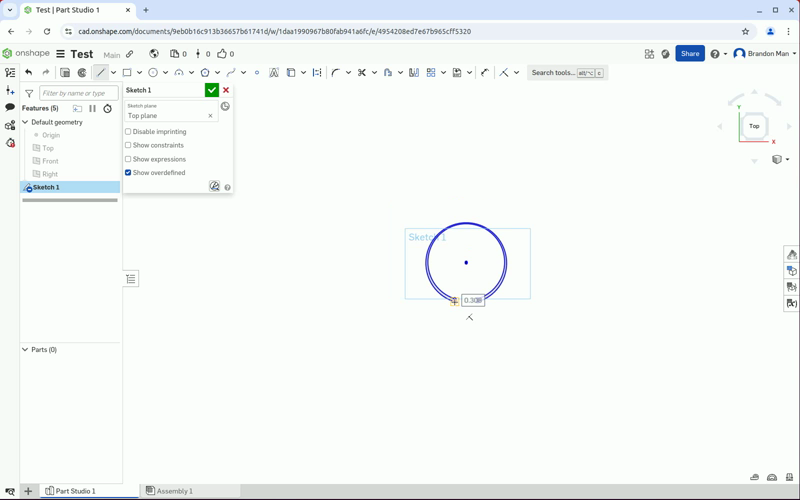
scroll(-6)
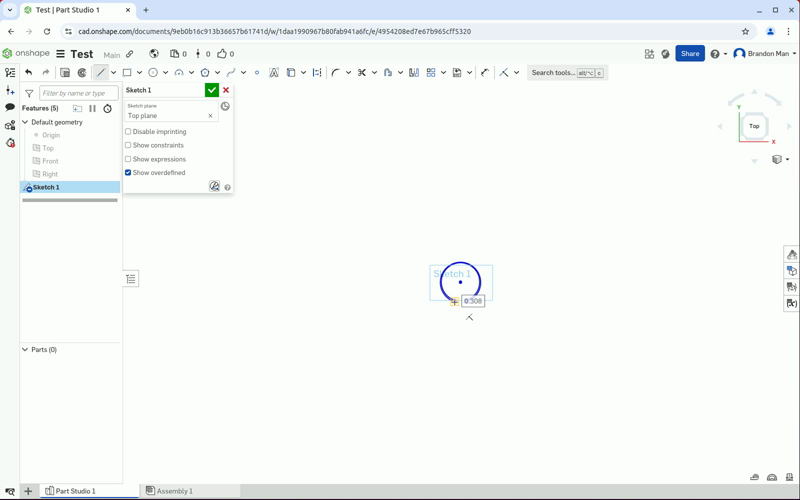
key(esc)
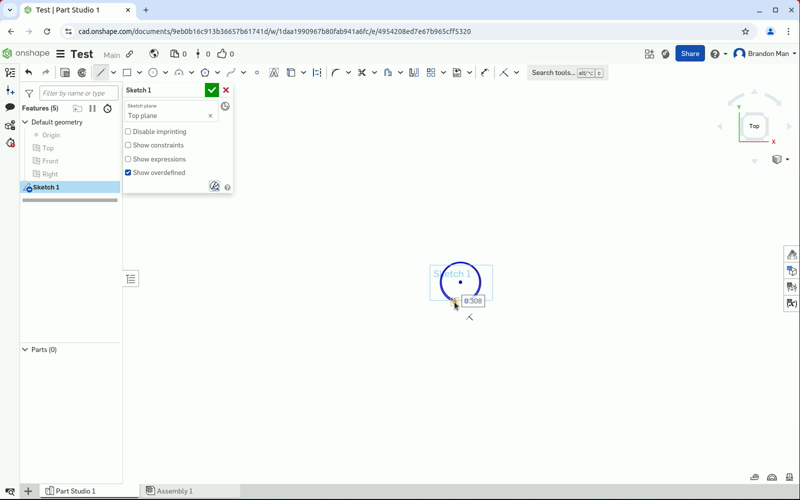
mouse_move(477, 271)
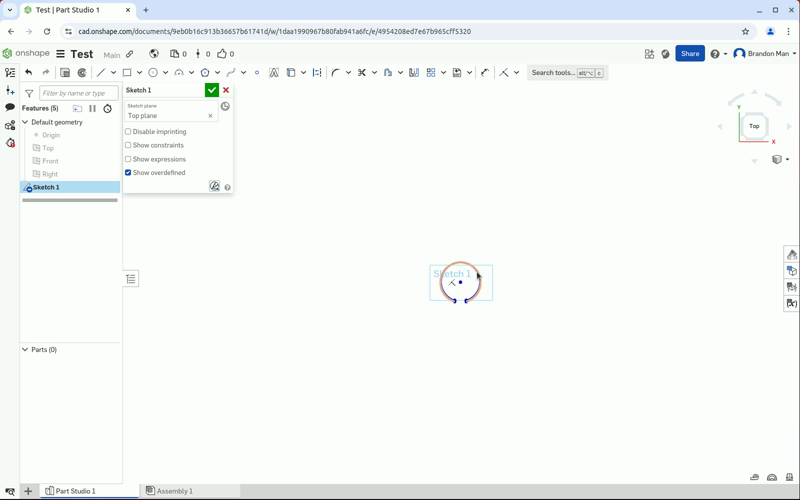
scroll(6)
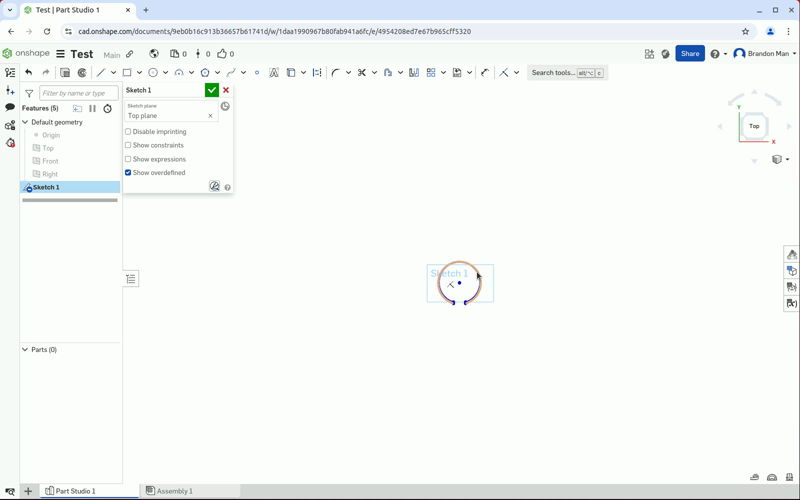
scroll(6)
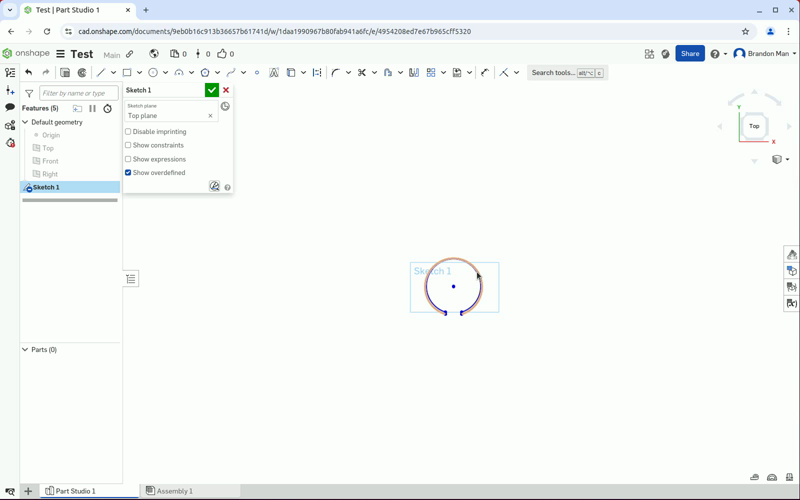
scroll(6)
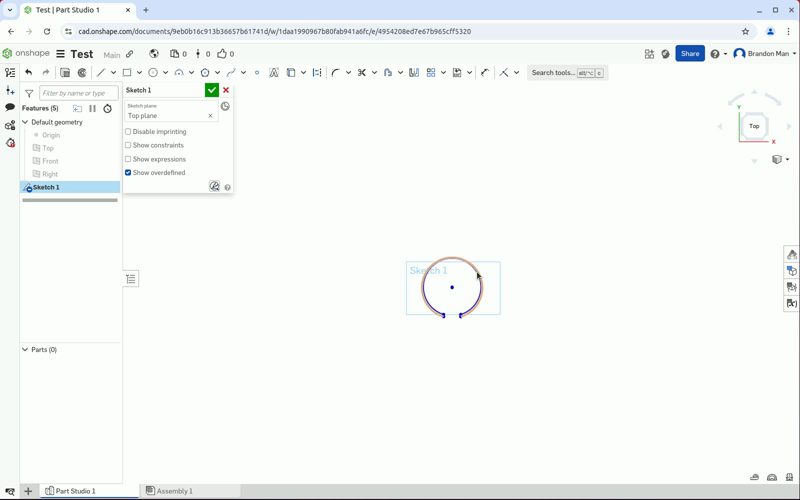
scroll(6)
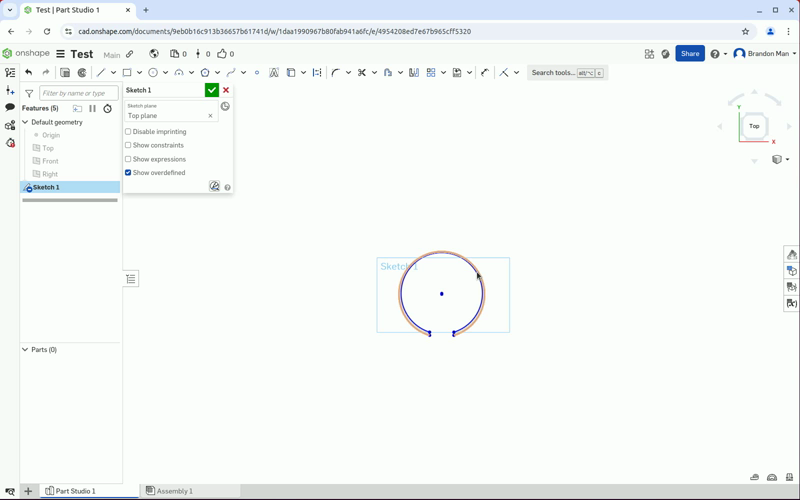
scroll(6)
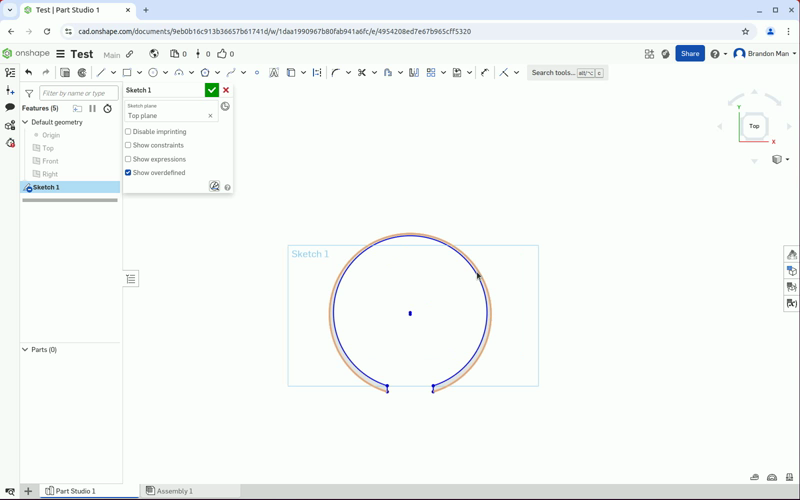
scroll(6)
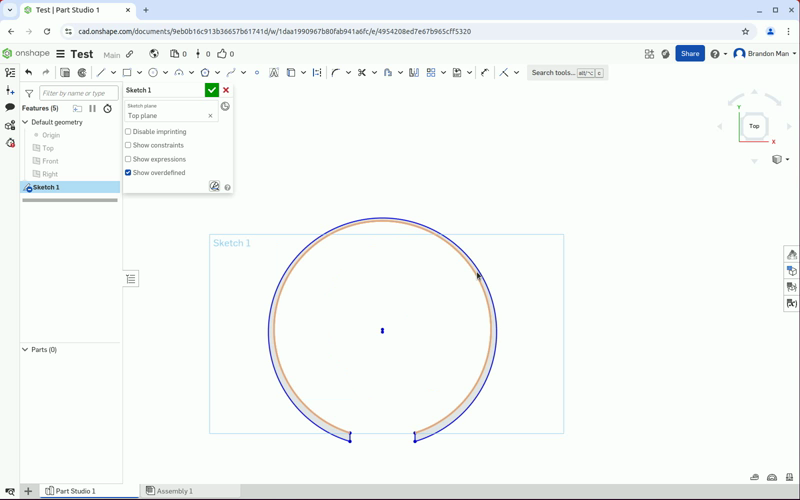
scroll(6)
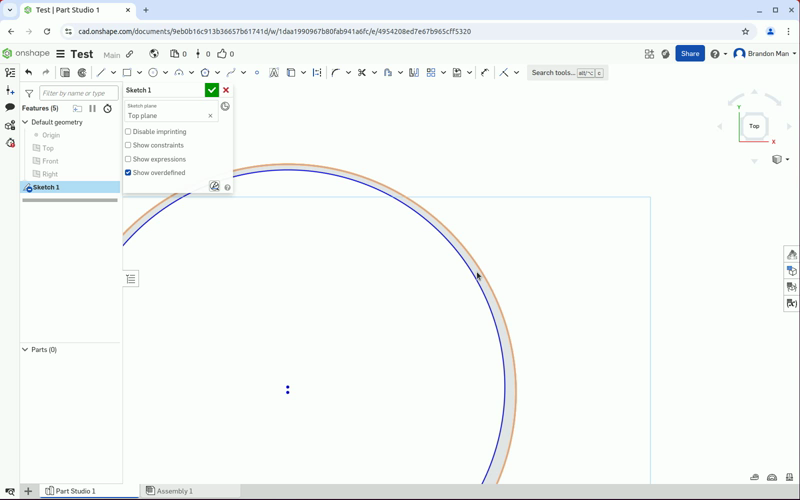
click(477, 271)
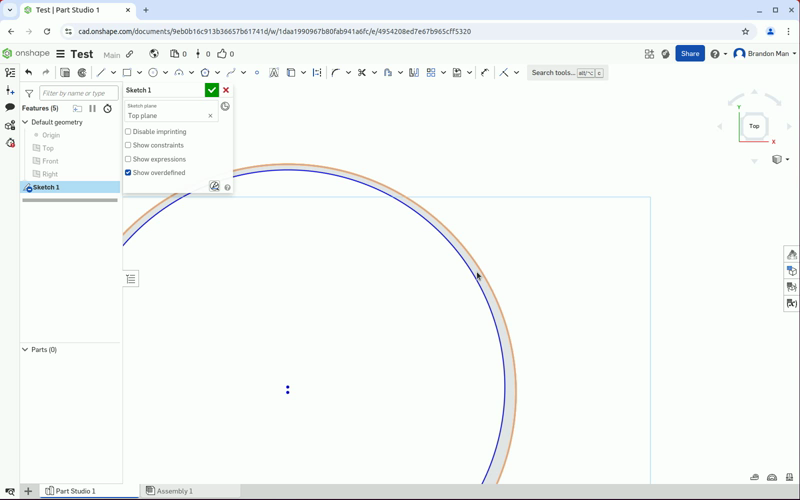
scroll(-6)
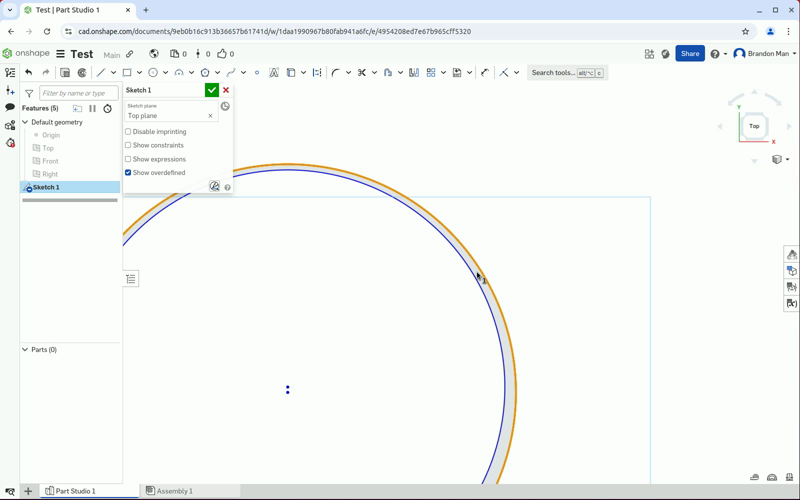
scroll(-6)
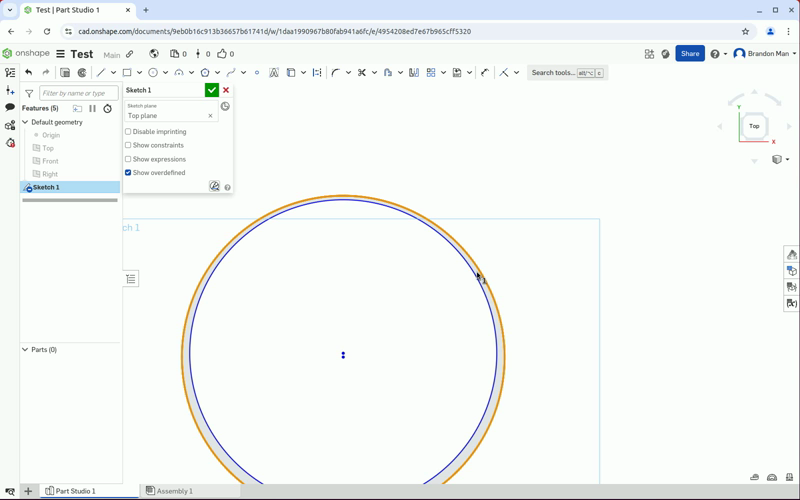
scroll(-6)
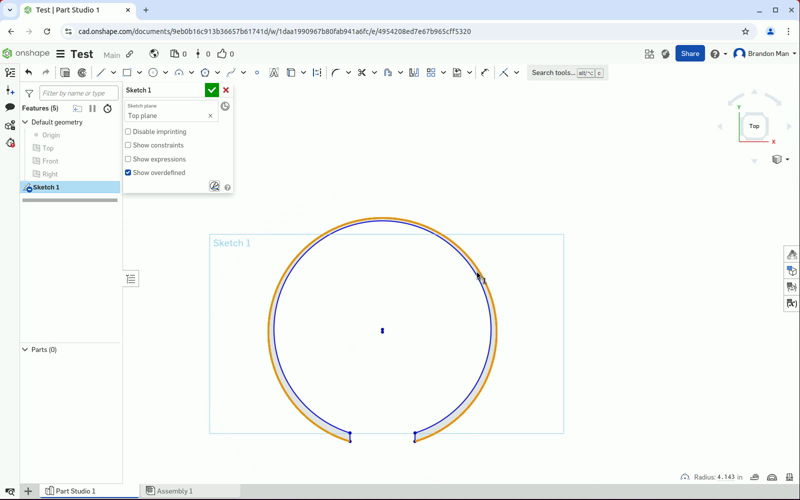
scroll(-6)
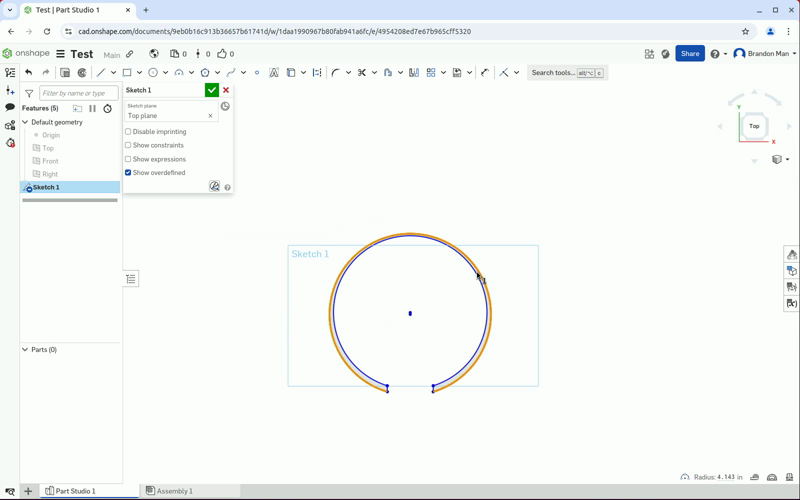
scroll(-6)
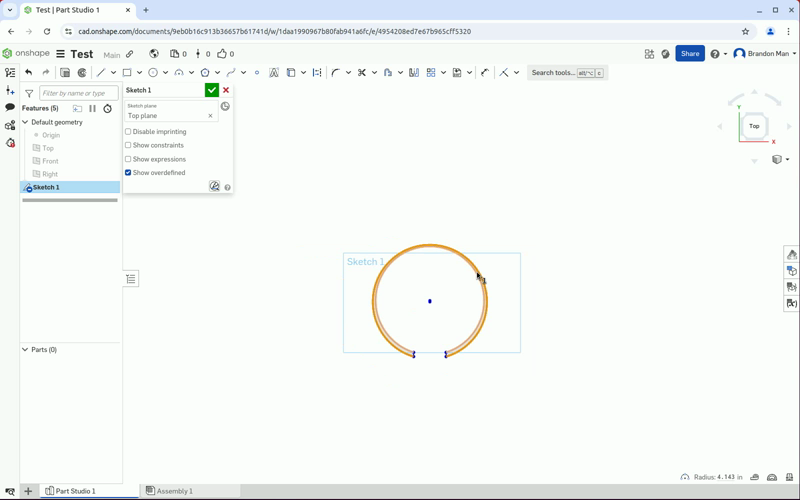
scroll(-6)
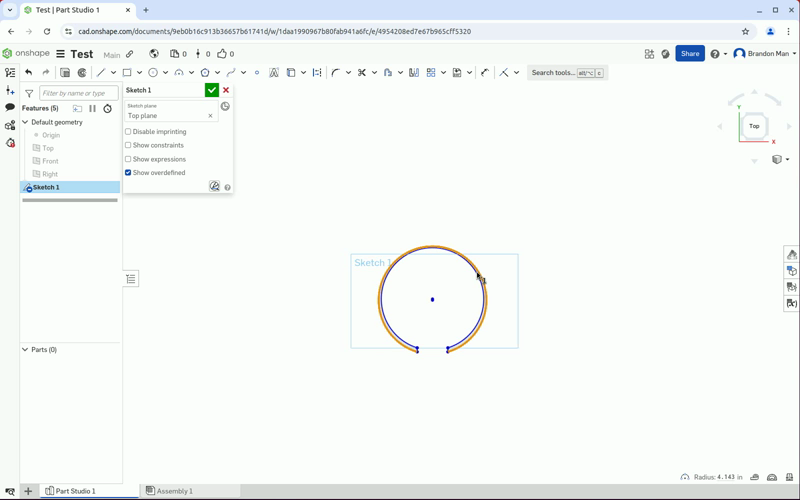
scroll(-6)
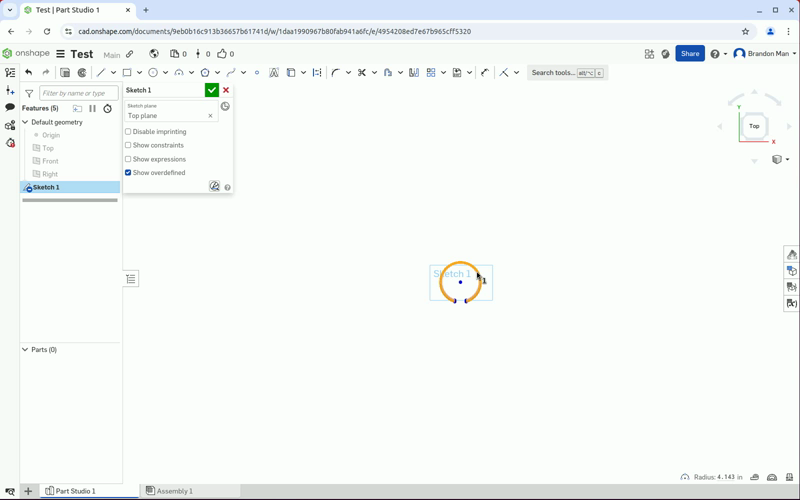
mouse_move(73, 352)
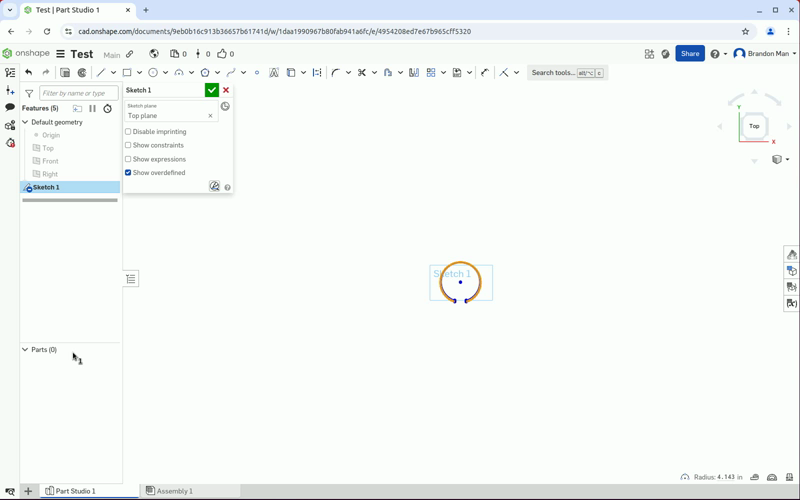
key(shift+y)
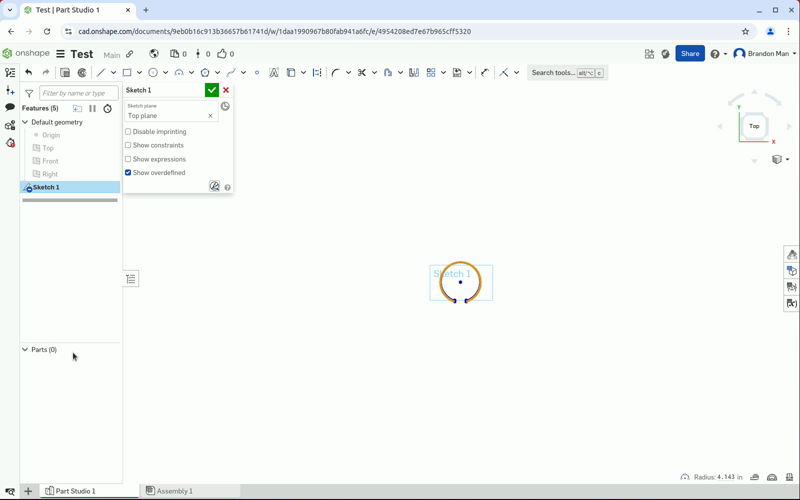
key(shift+e)
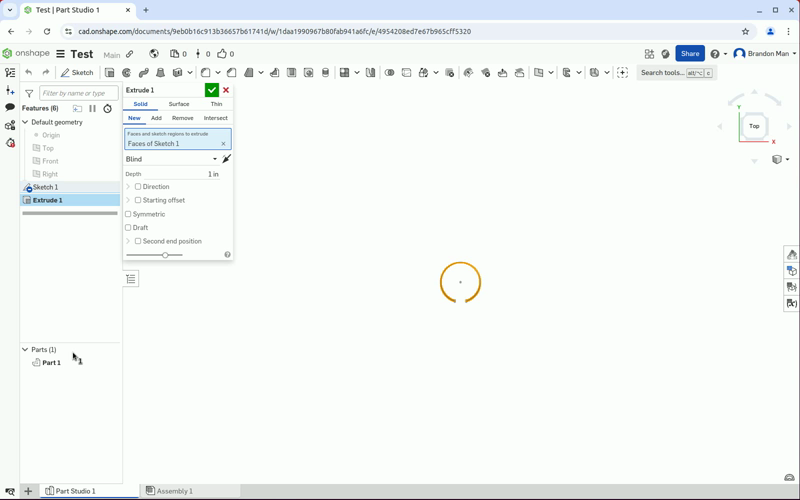
mouse_move(143, 106)
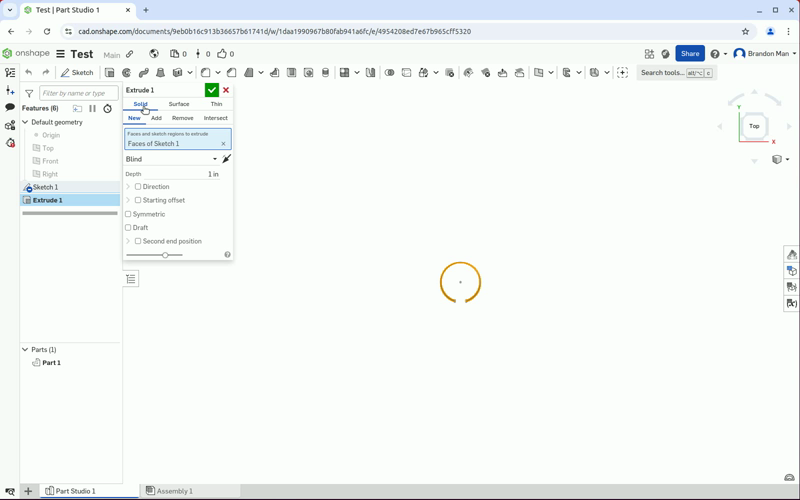
click(143, 106)
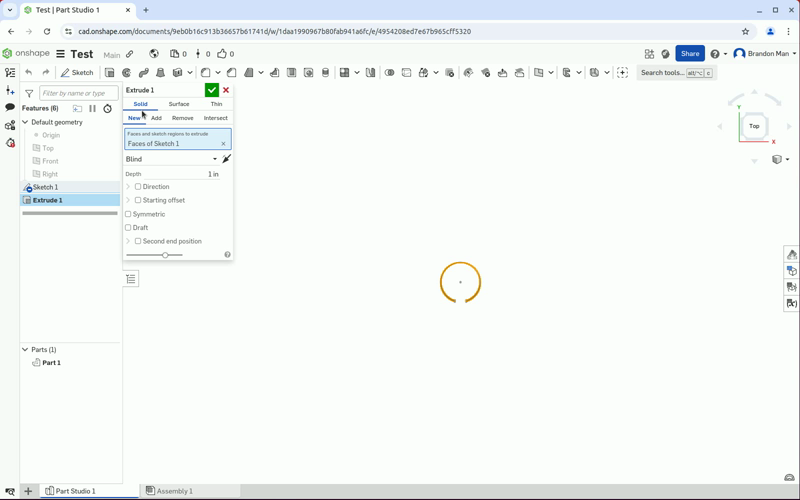
mouse_move(137, 120)
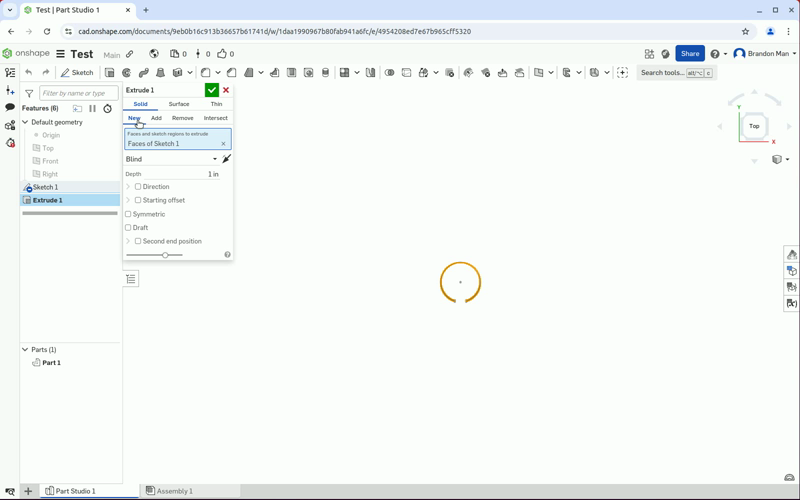
click(137, 120)
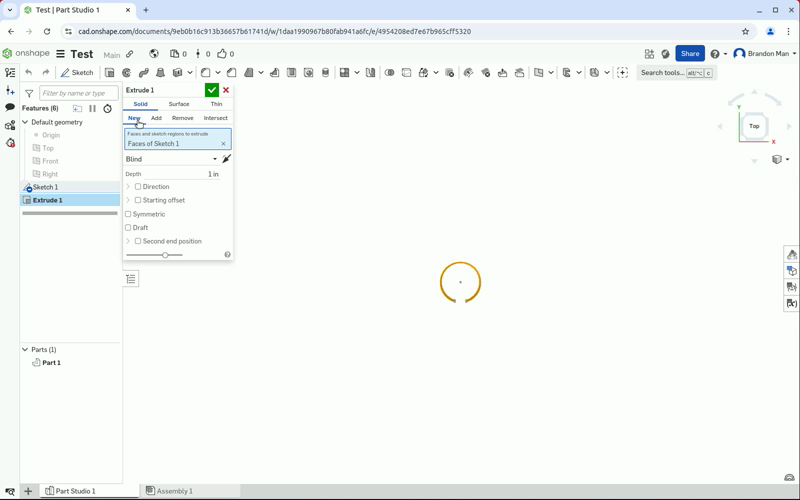
key(tab, 4)
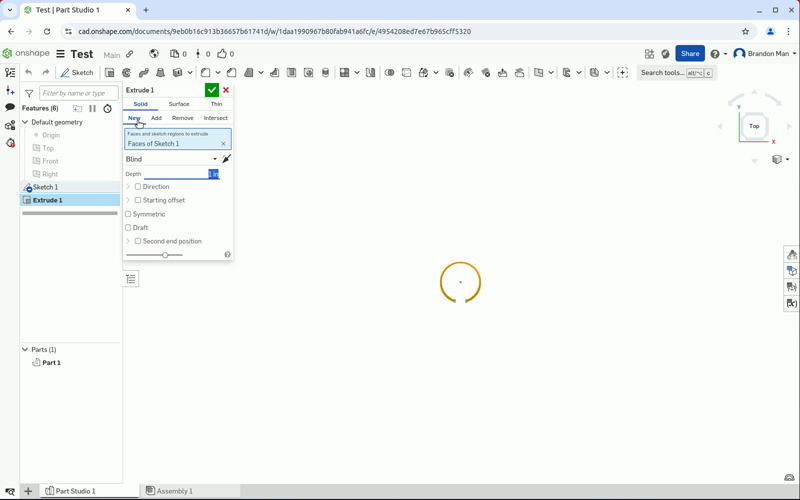
text(23.108)
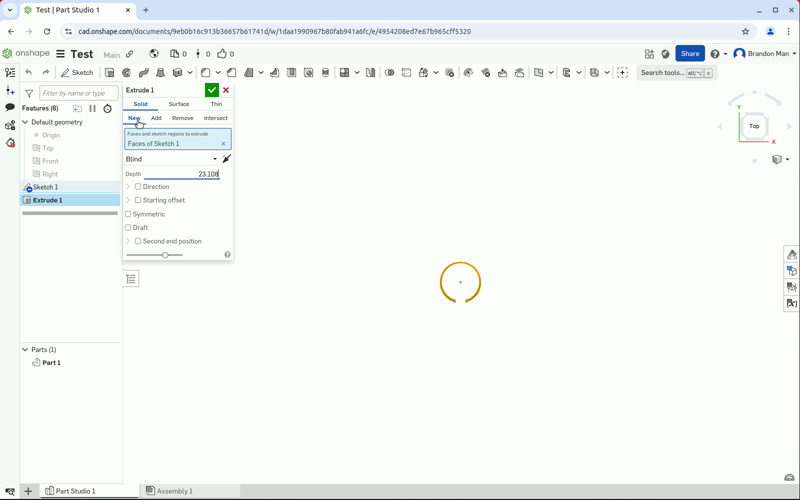
key(enter)
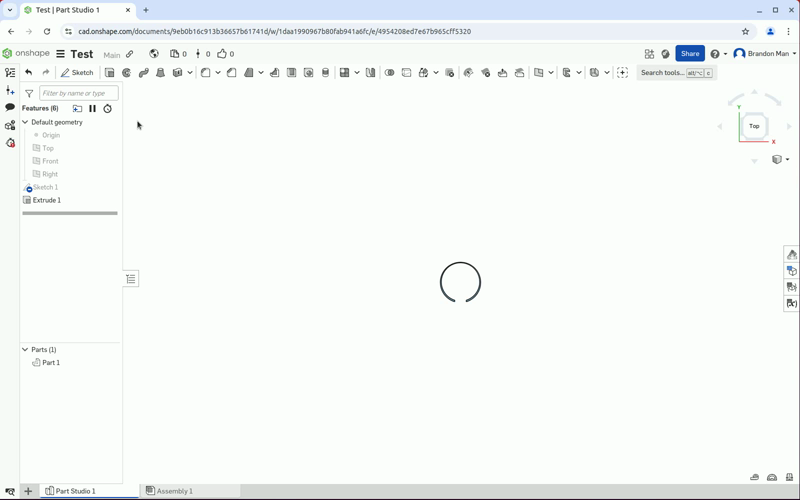
key(shift+h)
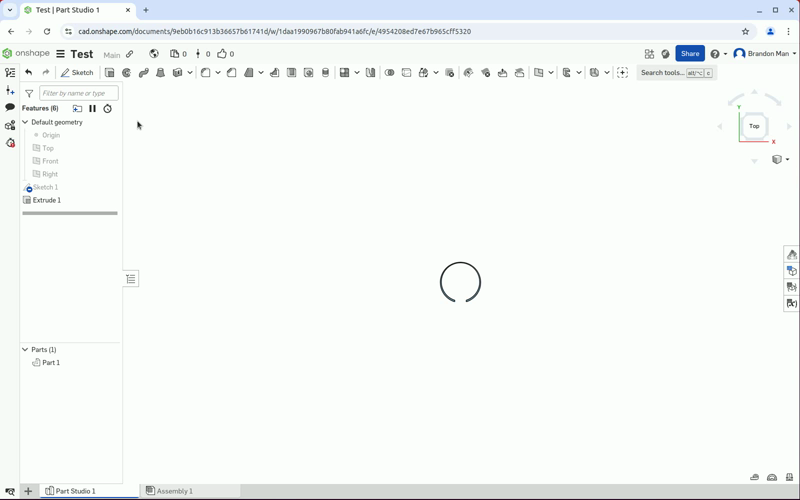
key(shift+h)
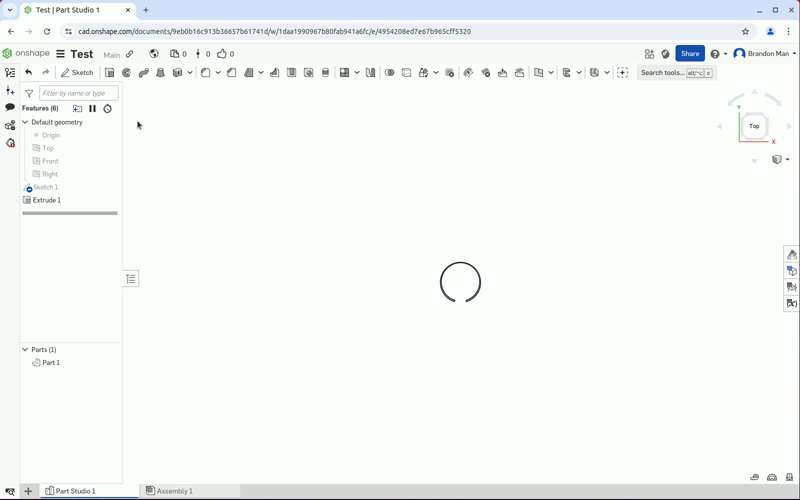
mouse_move(73, 189)
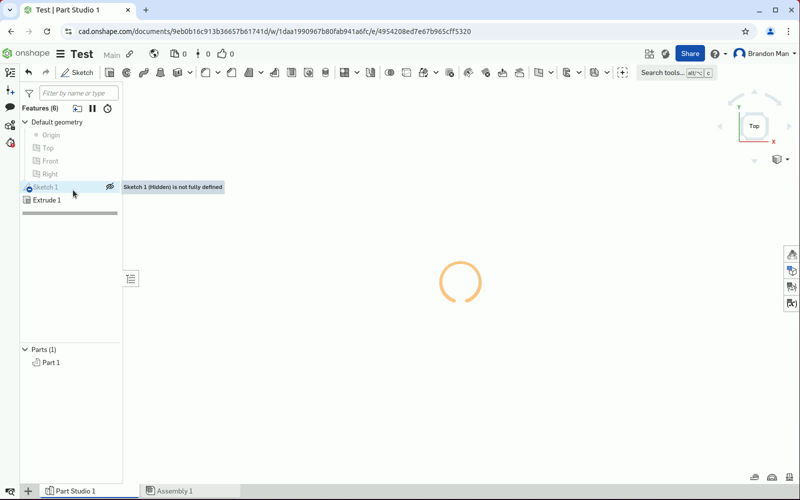
click(73, 189)
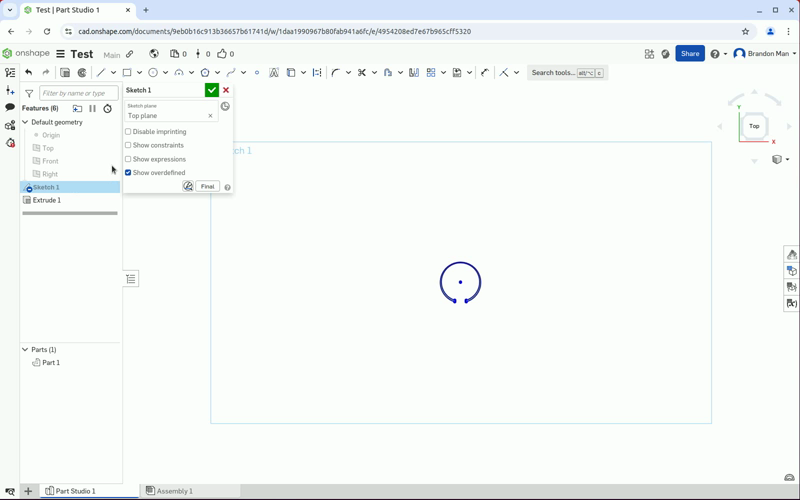
mouse_move(229, 92)
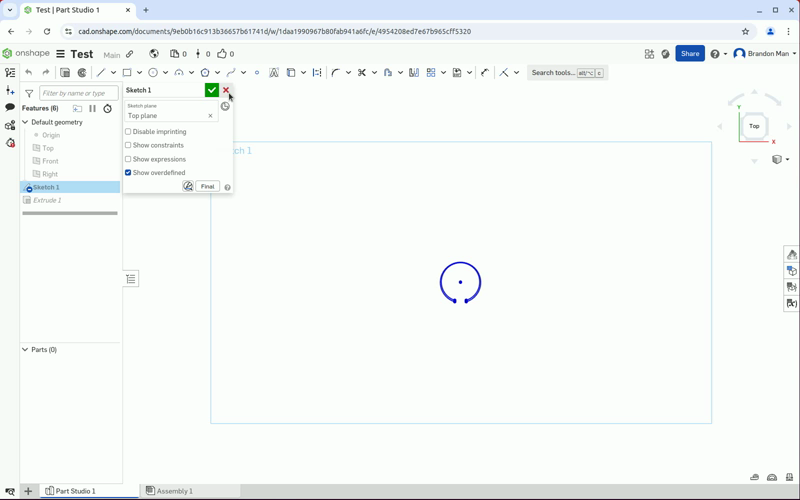
click(229, 92)
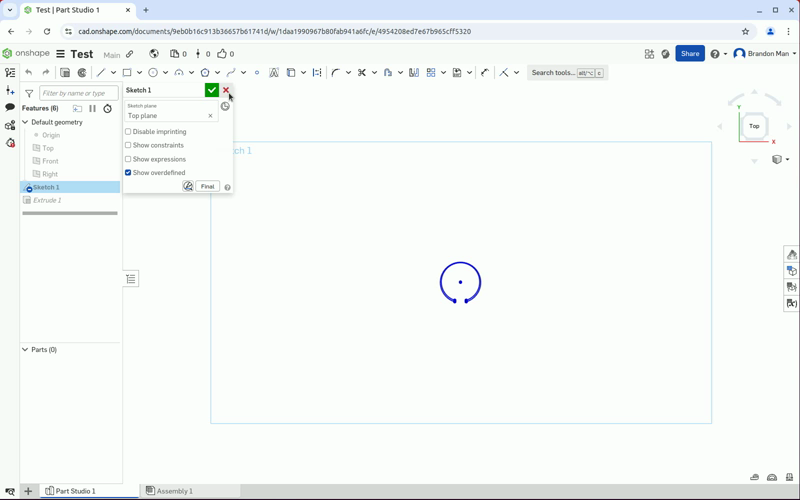
key(shift+s)
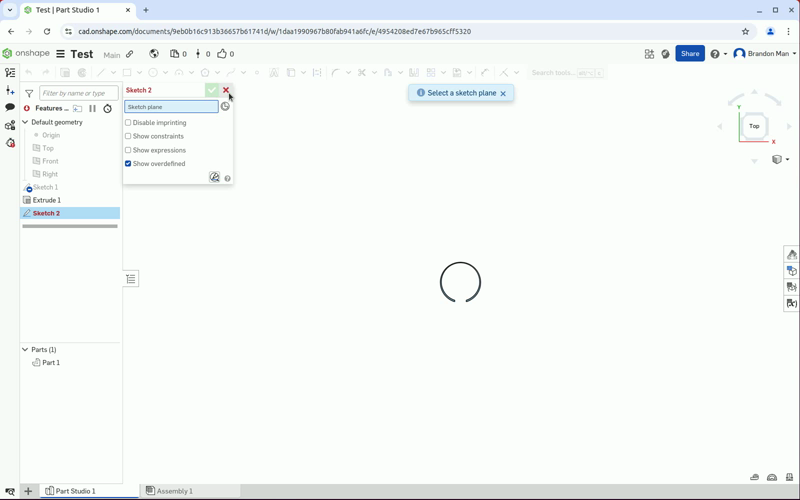
mouse_move(73, 150)
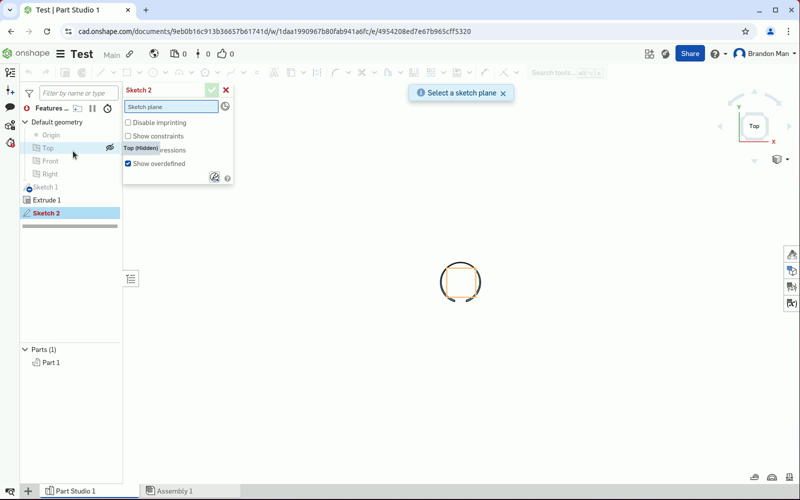
click(73, 150)
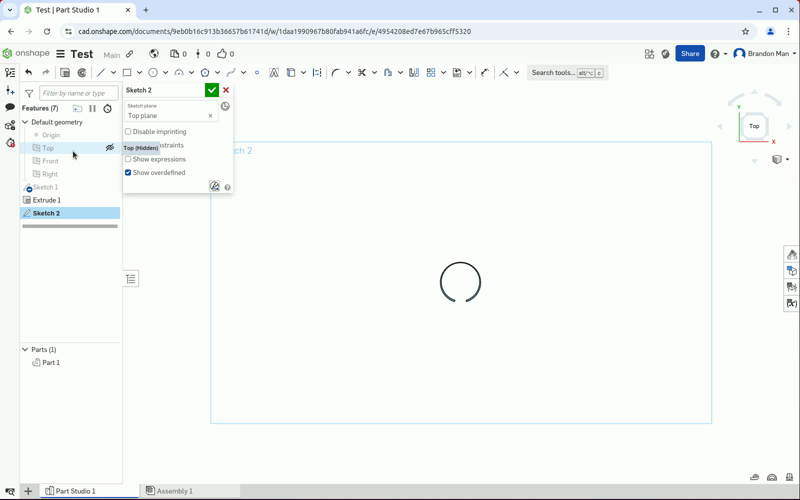
mouse_move(73, 352)
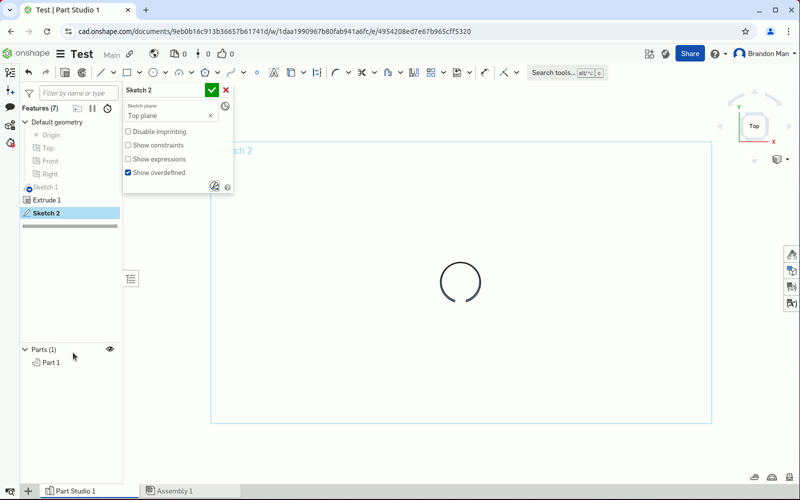
key(y)
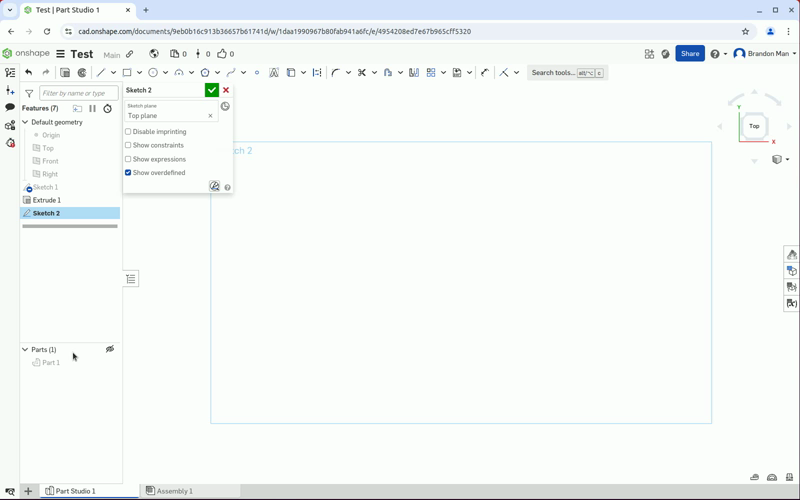
key(a)
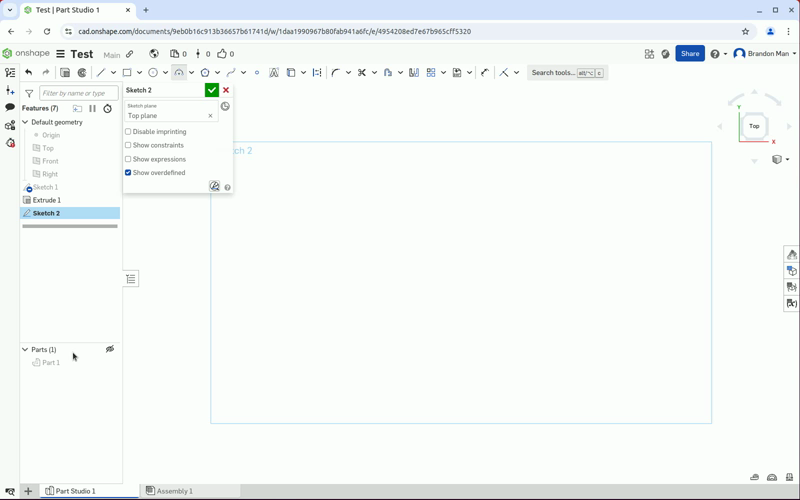
key_down(shift)
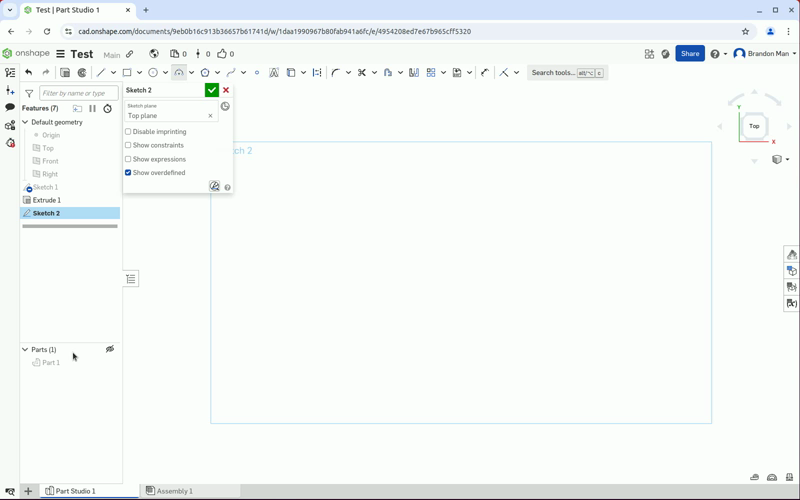
mouse_move(454, 305)
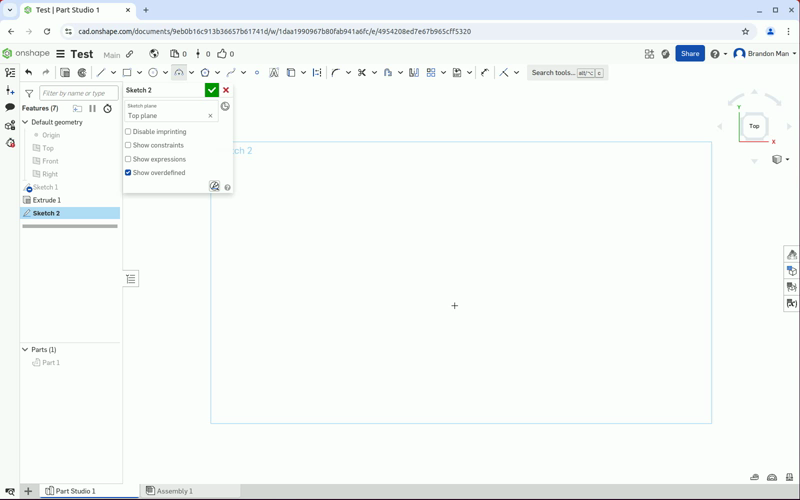
click(454, 305)
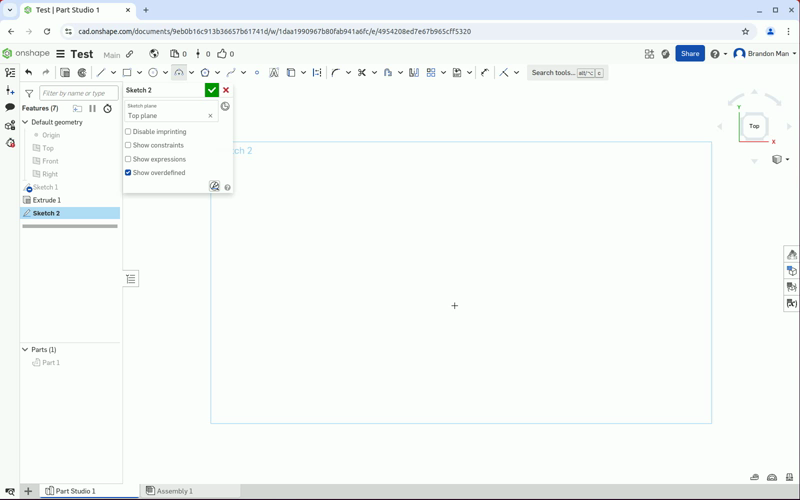
key_up(shift)
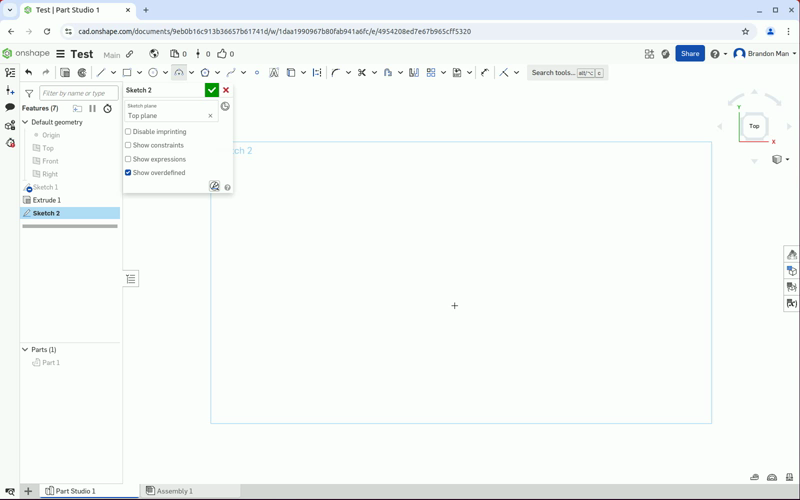
key_down(shift)
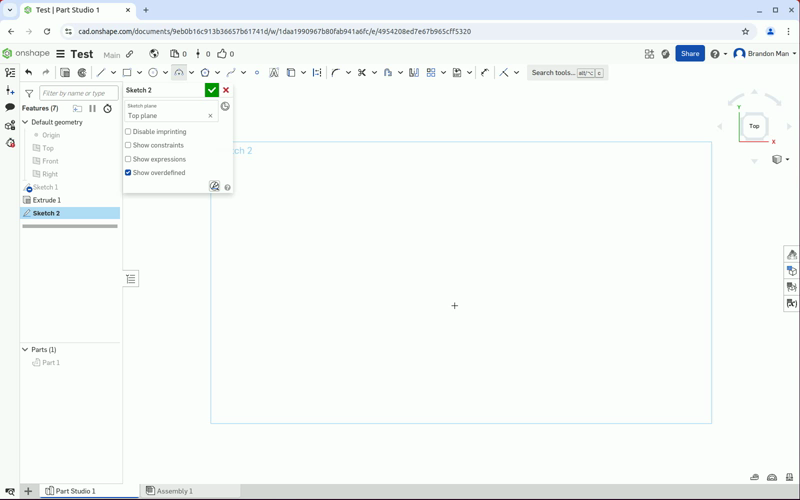
mouse_move(465, 305)
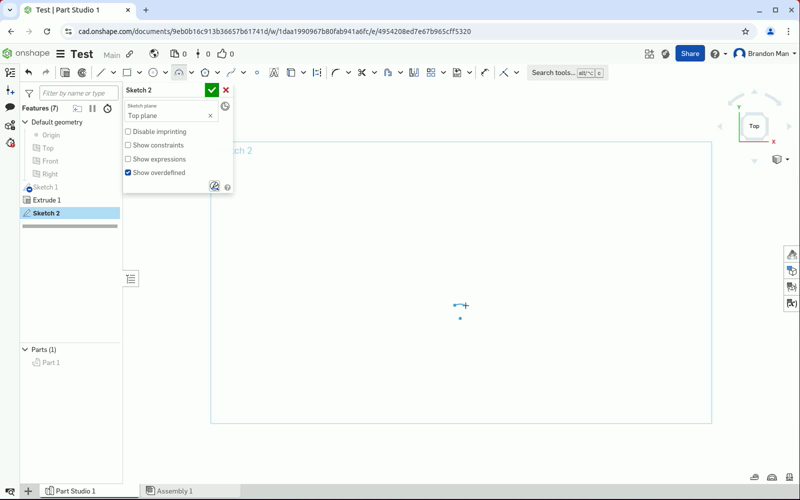
click(465, 305)
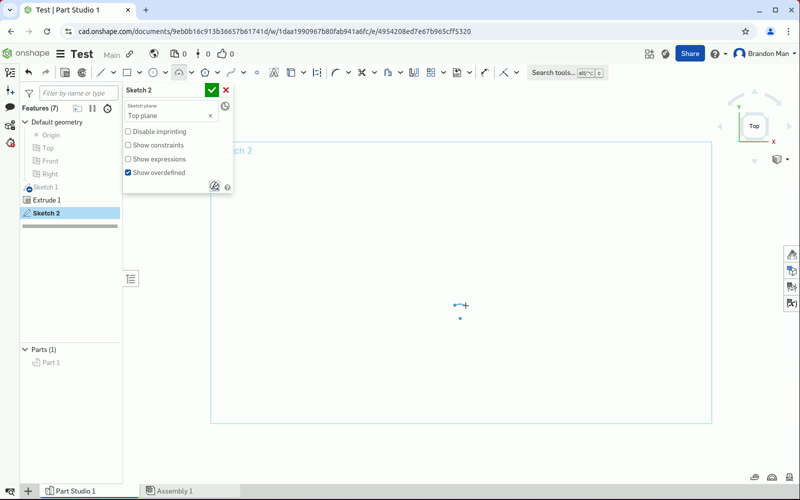
mouse_move(460, 260)
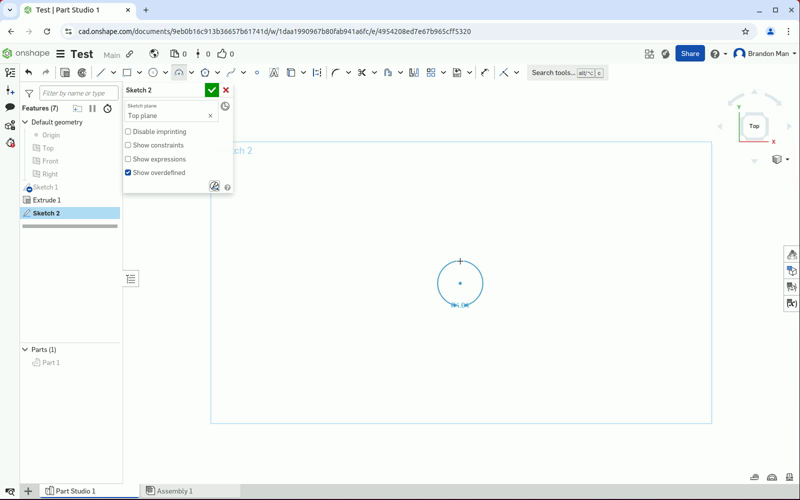
click(460, 260)
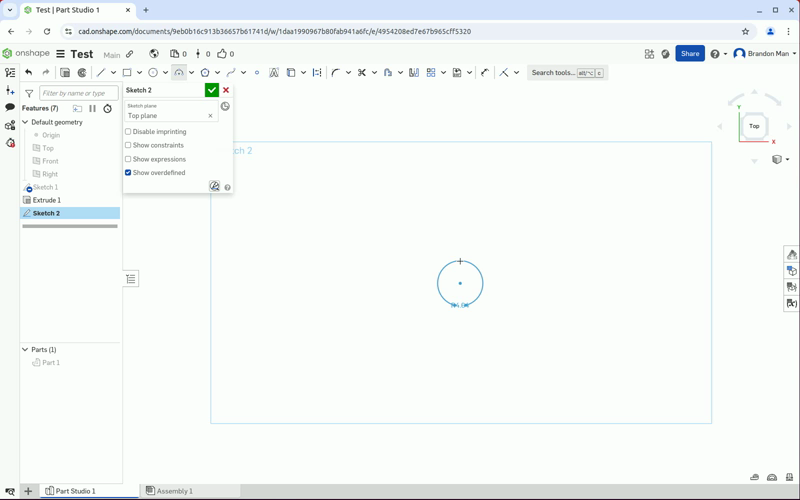
key_up(shift)
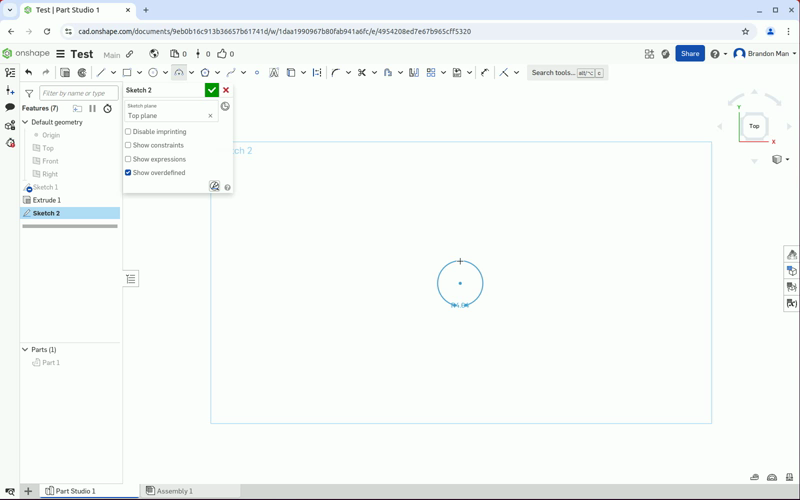
key(esc)
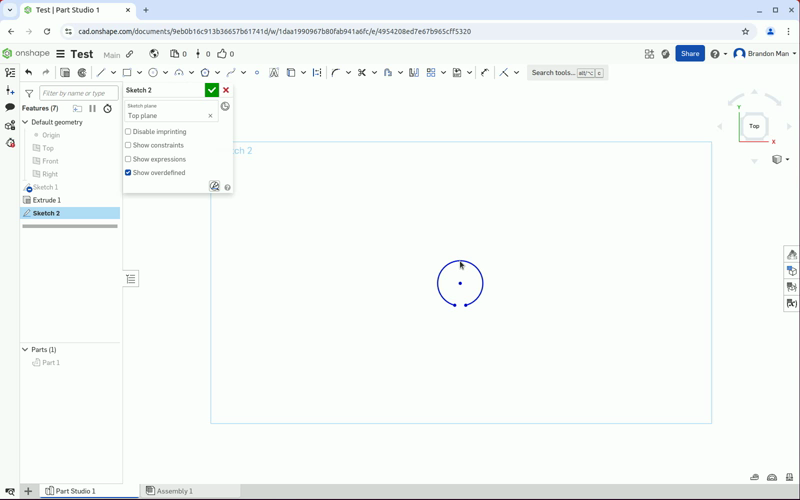
key(l)
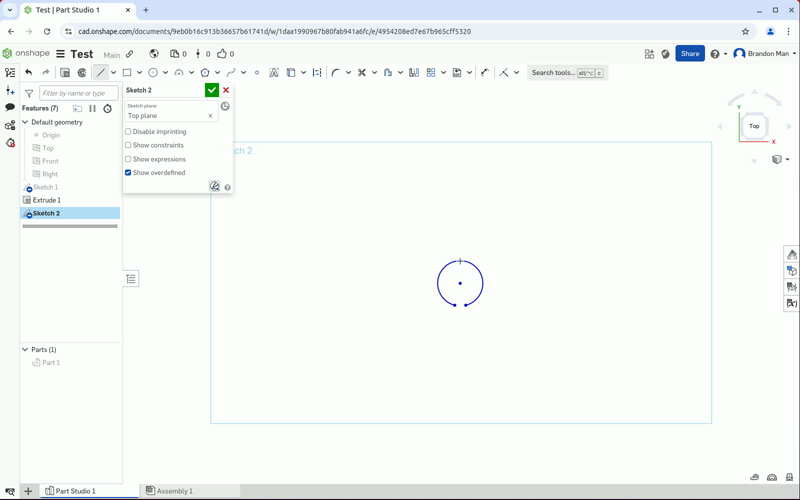
mouse_move(465, 305)
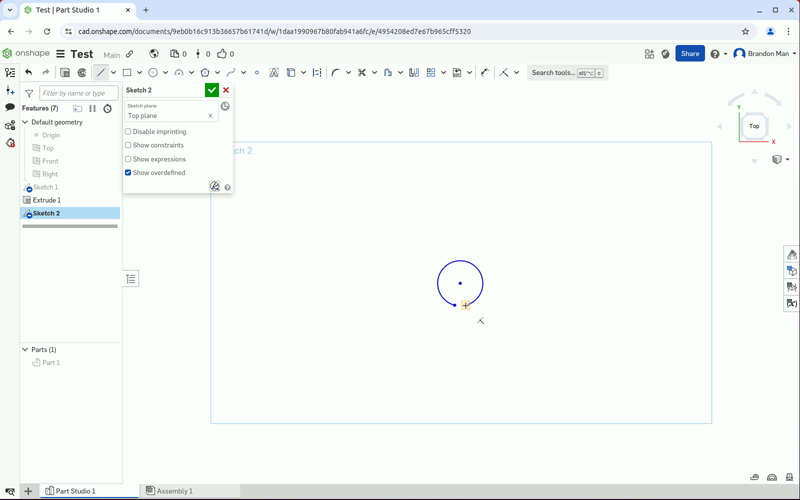
click(465, 305)
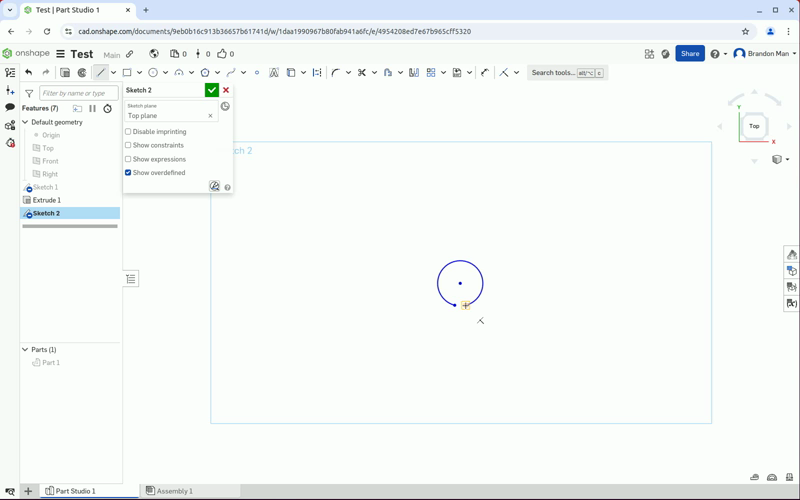
key_down(shift)
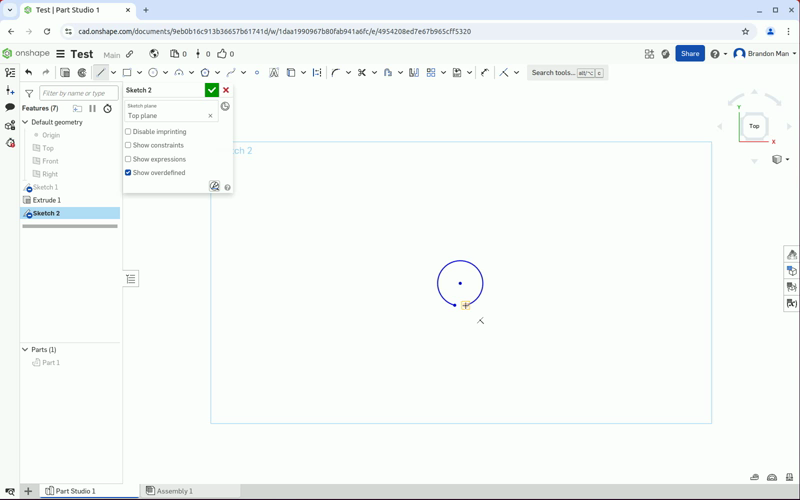
mouse_move(495, 305)
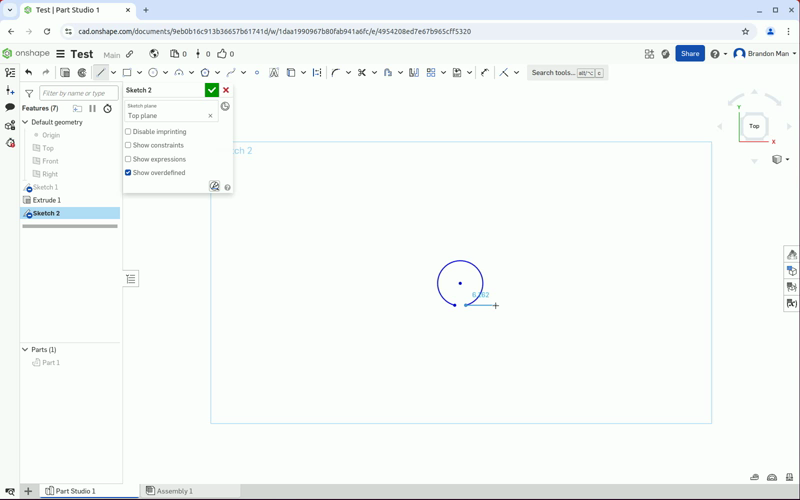
mouse_move(465, 301)
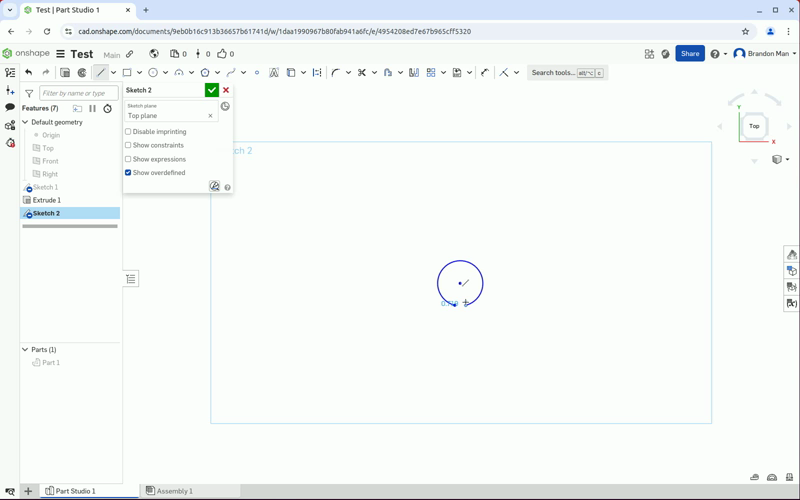
scroll(6)
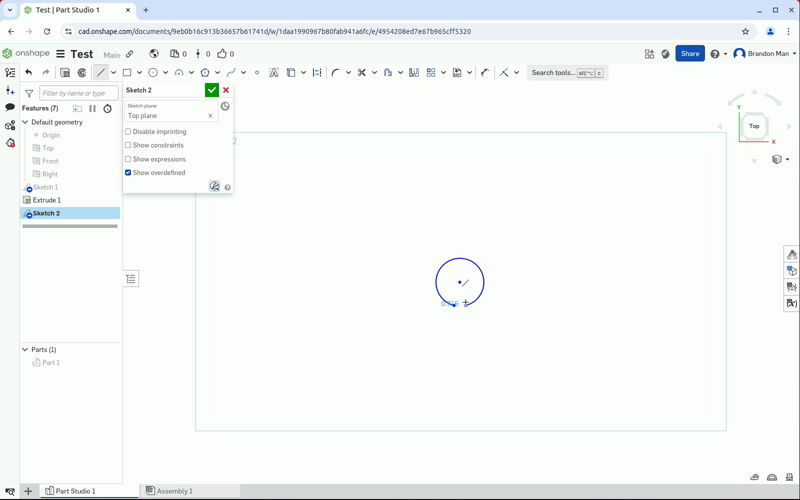
scroll(6)
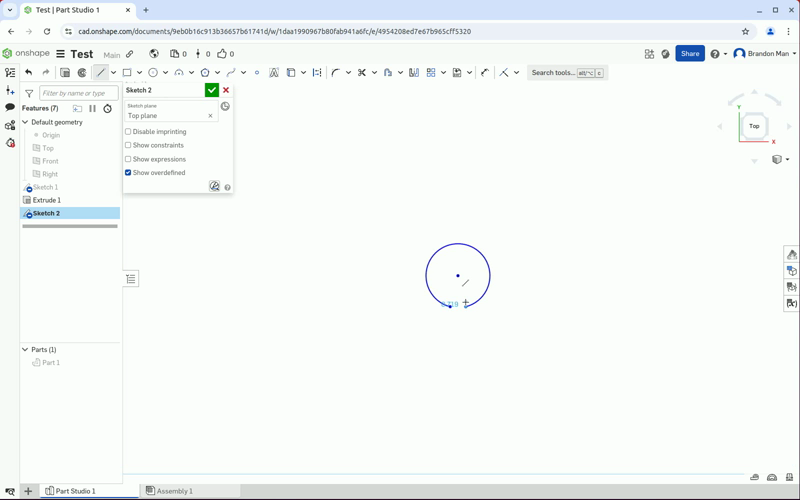
scroll(6)
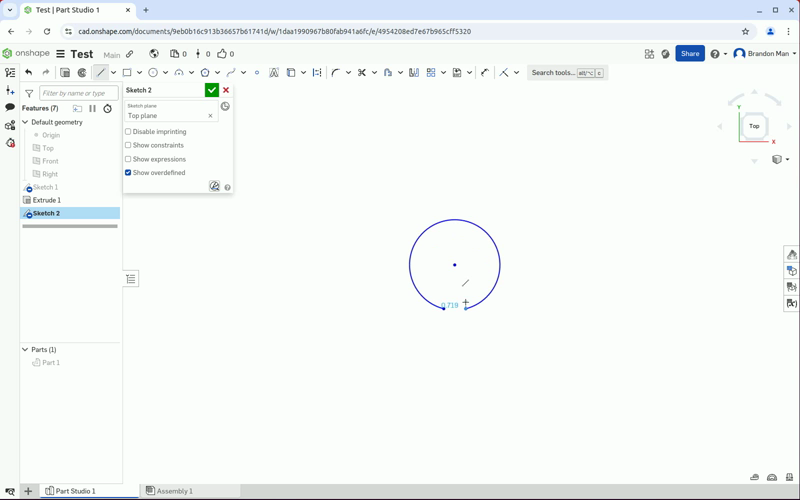
scroll(6)
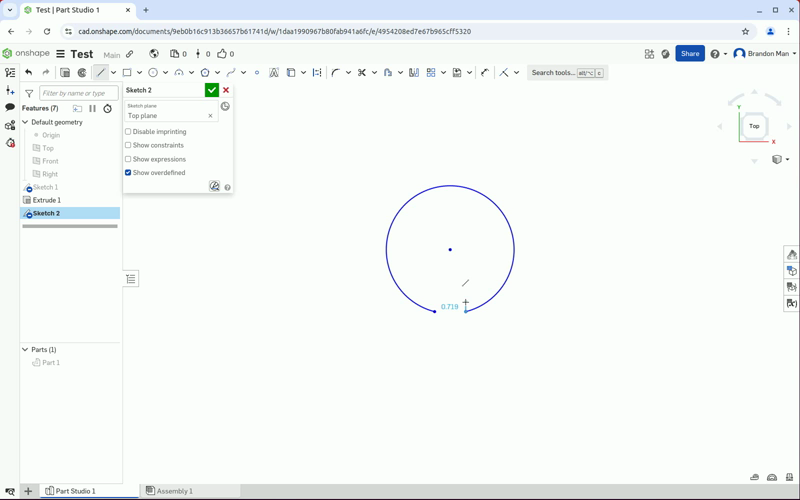
scroll(6)
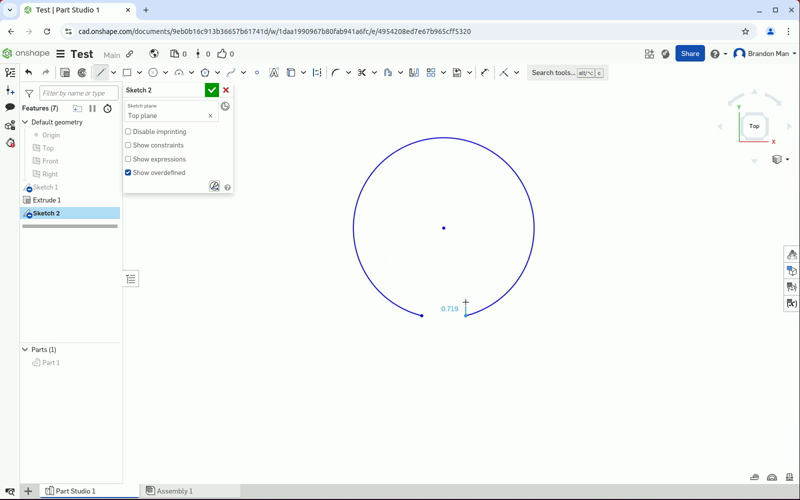
scroll(6)
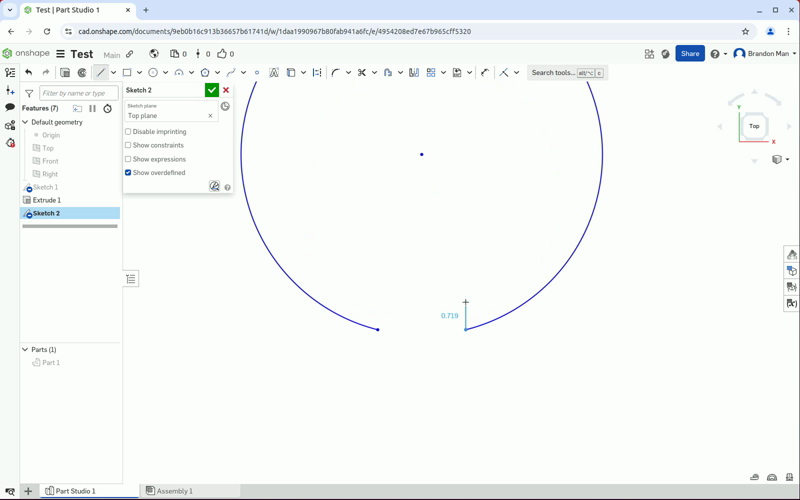
scroll(6)
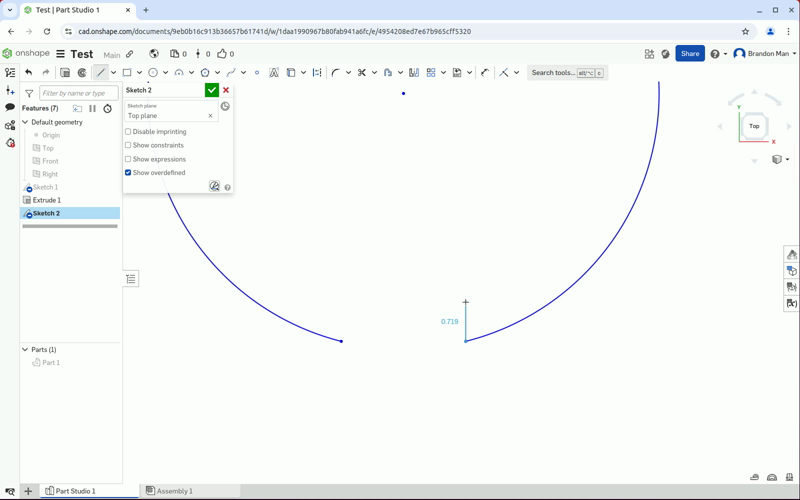
click(465, 301)
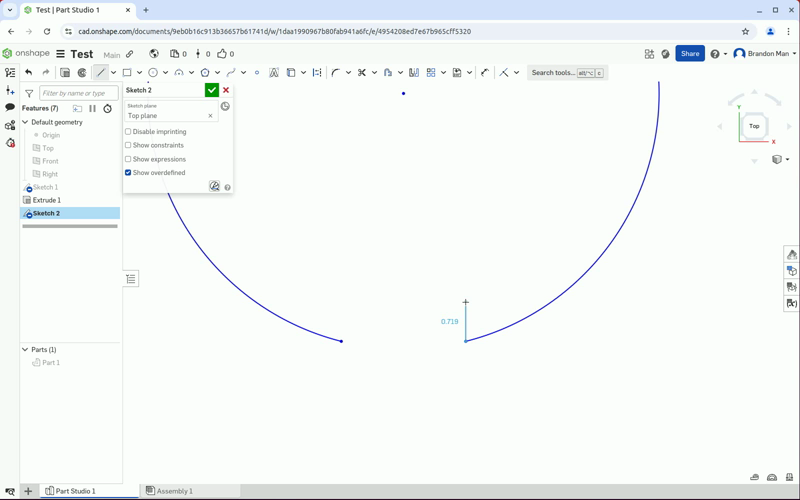
scroll(-6)
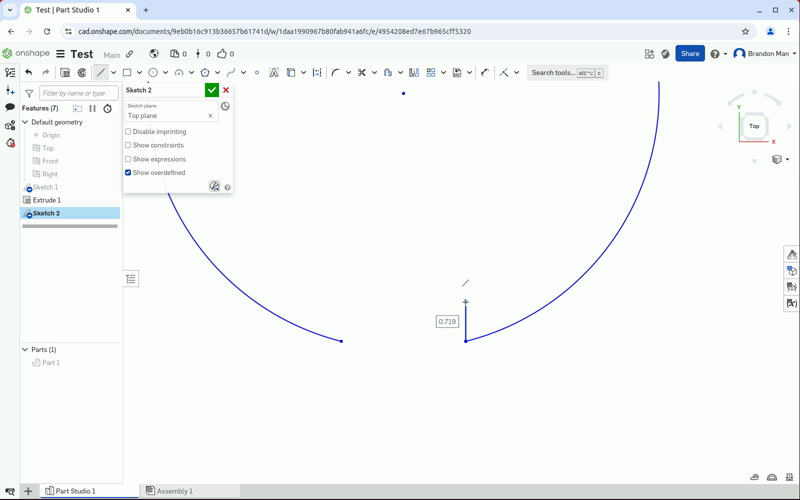
scroll(-6)
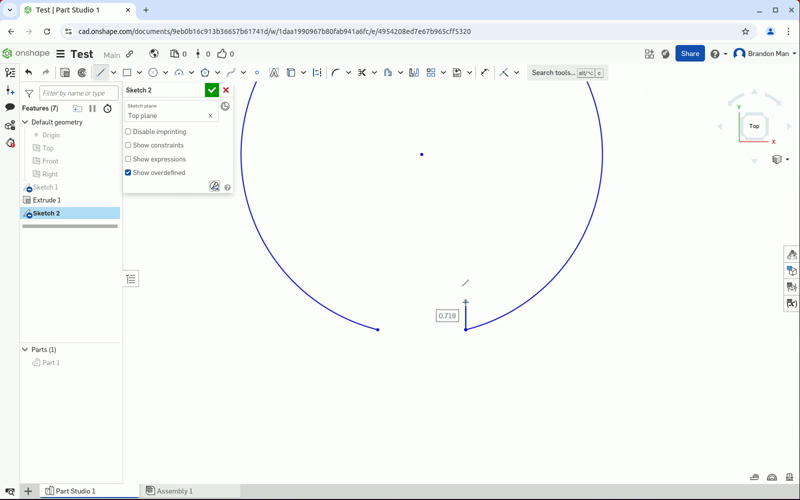
scroll(-6)
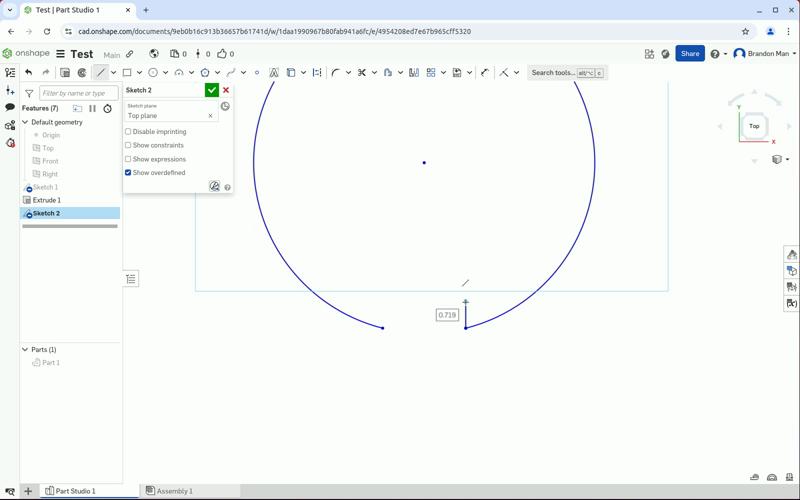
scroll(-6)
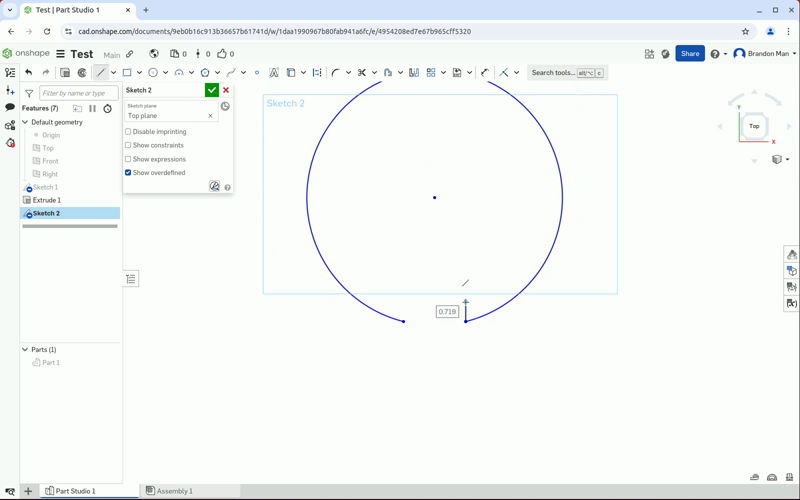
scroll(-6)
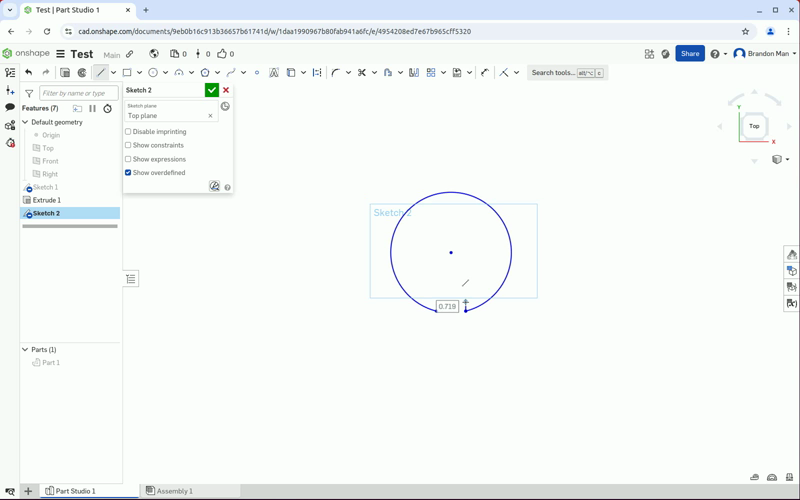
scroll(-6)
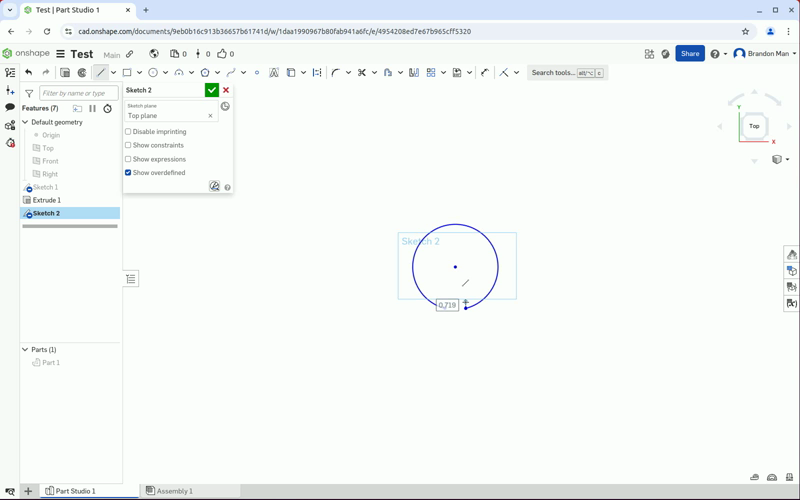
scroll(-6)
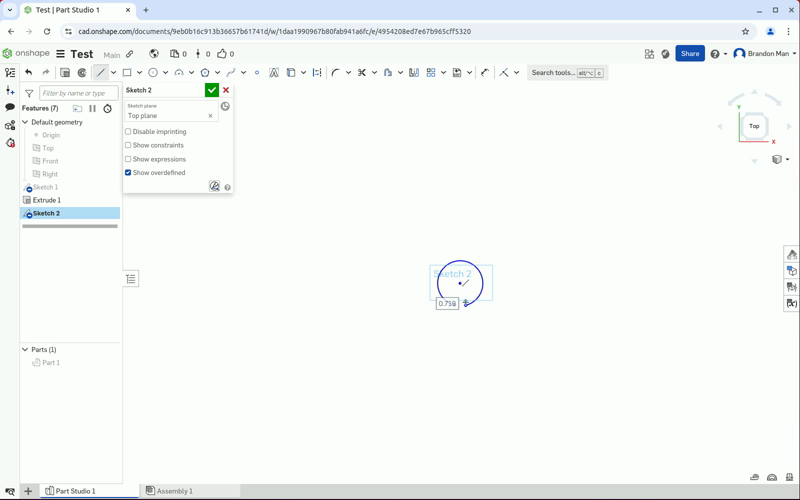
key_up(shift)
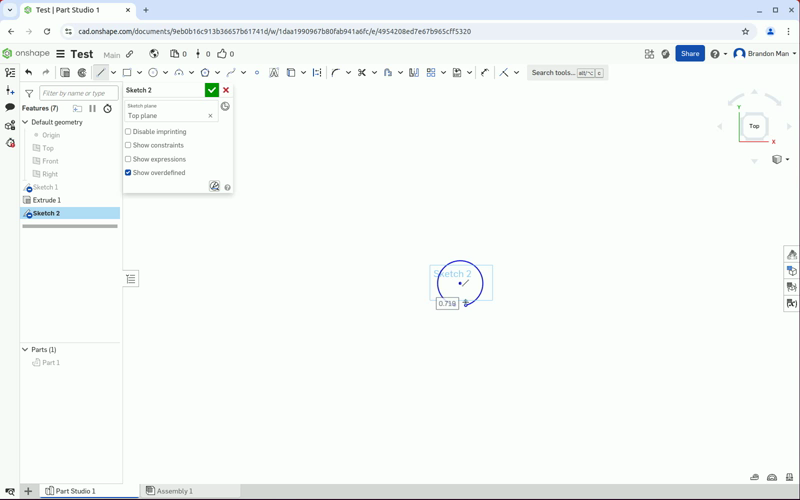
key(esc)
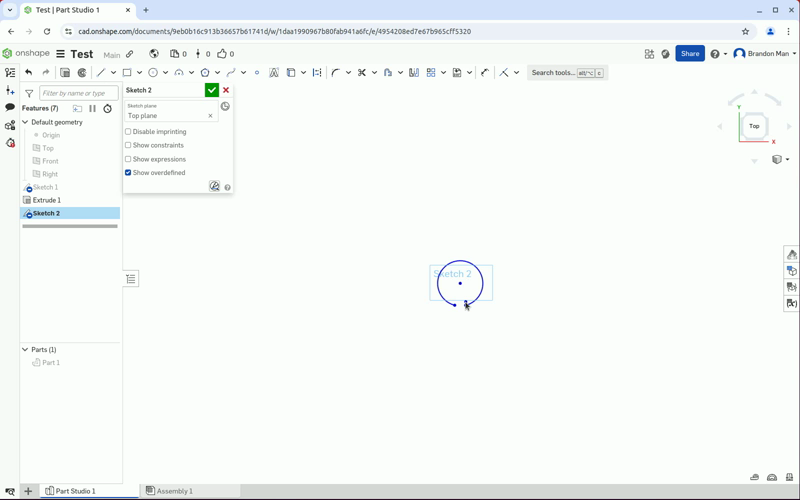
key(a)
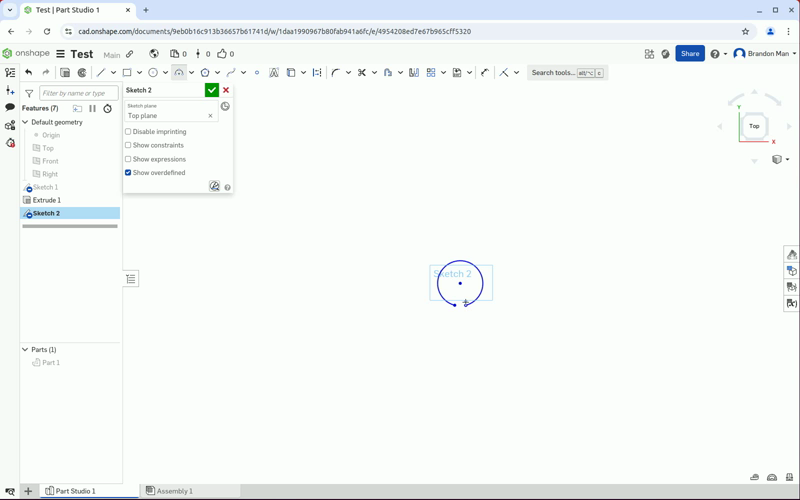
mouse_move(465, 301)
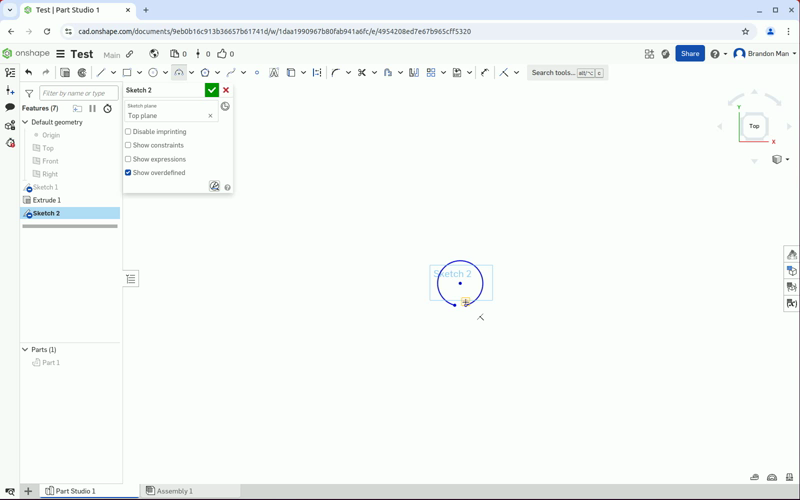
scroll(6)
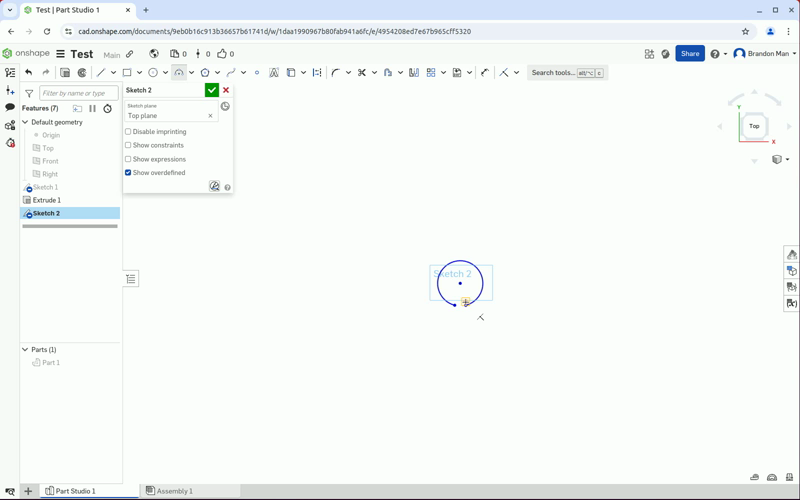
scroll(6)
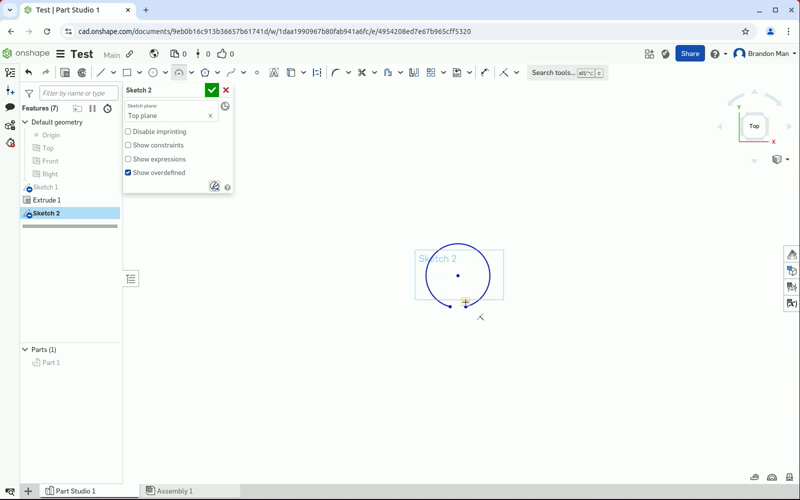
scroll(6)
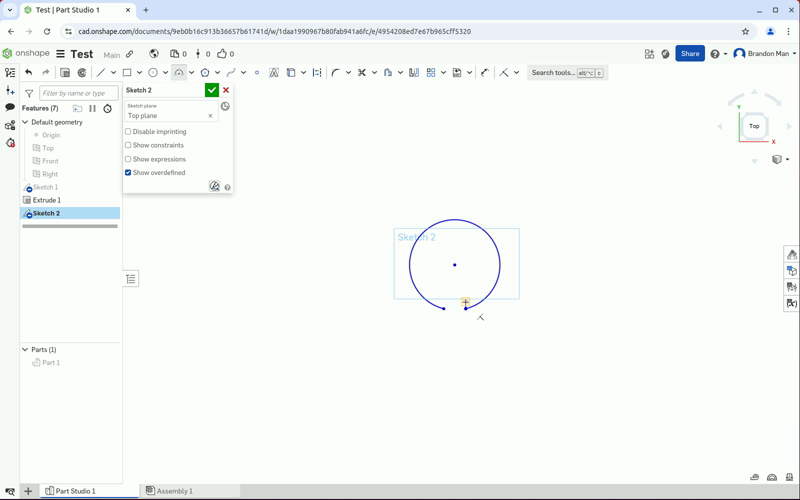
scroll(6)
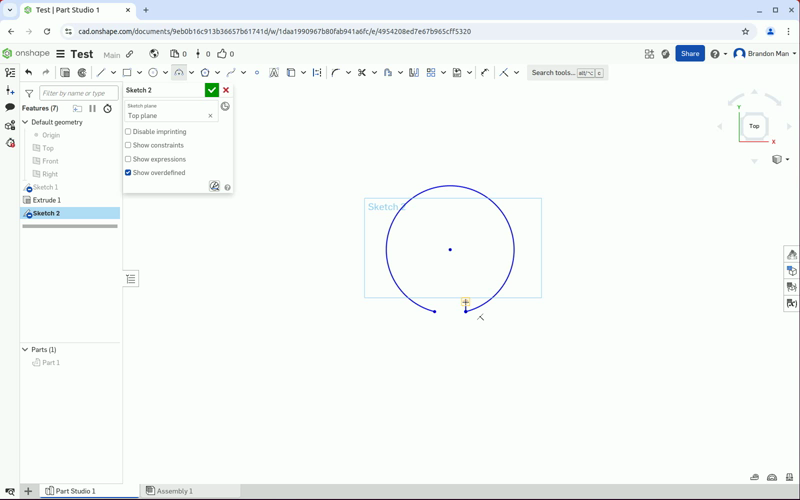
scroll(6)
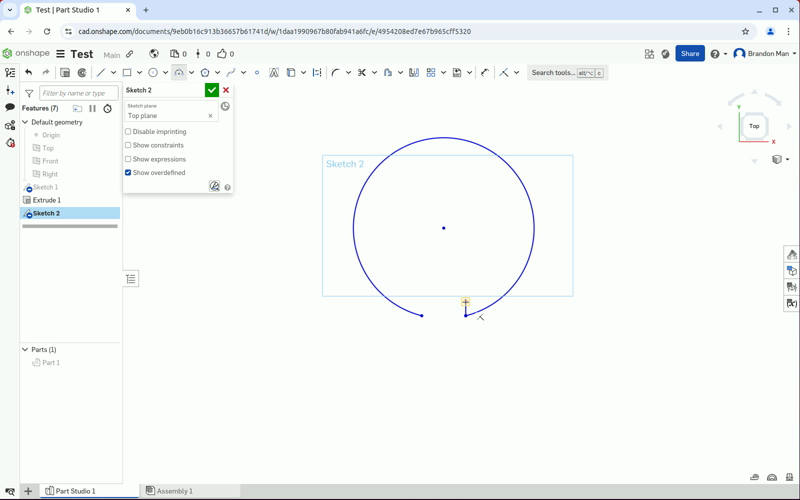
scroll(6)
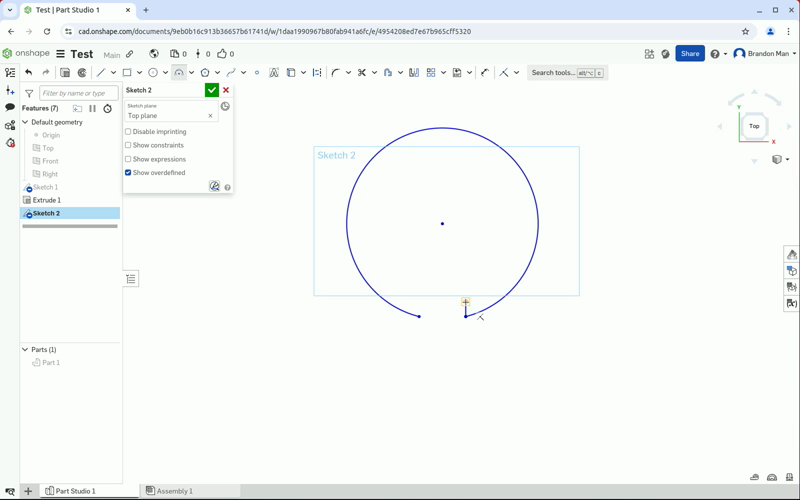
scroll(6)
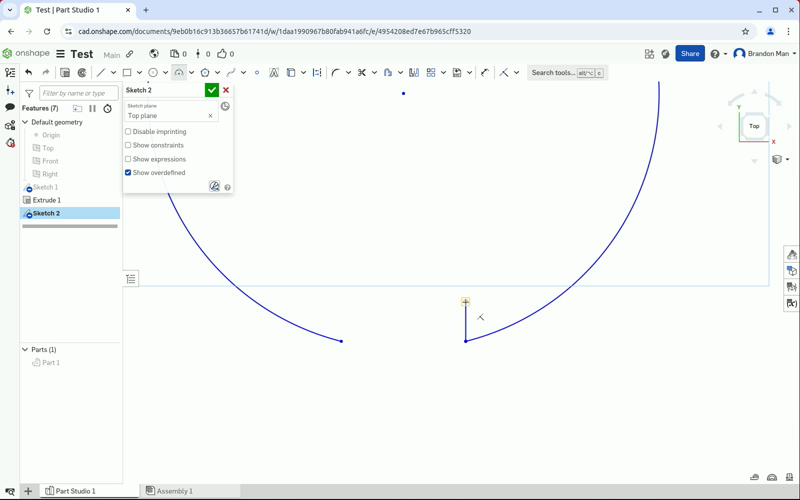
click(465, 301)
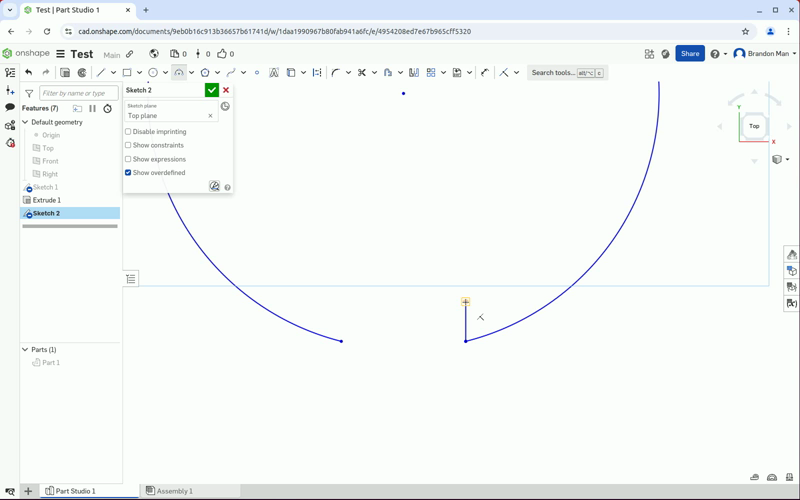
scroll(-6)
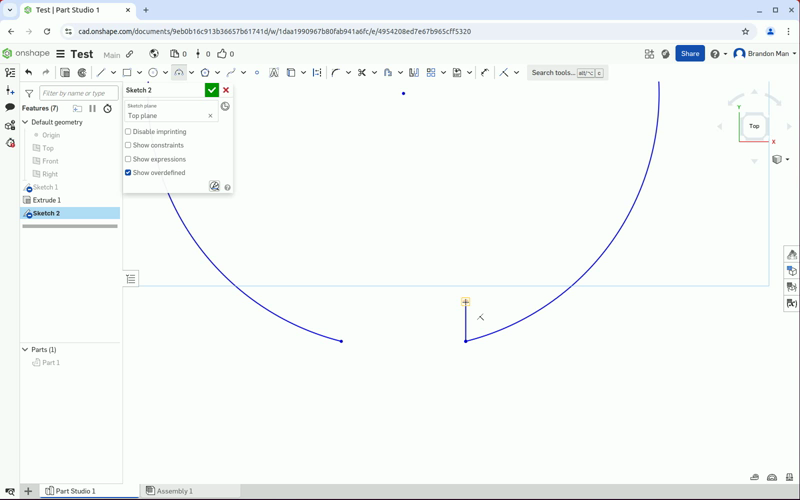
scroll(-6)
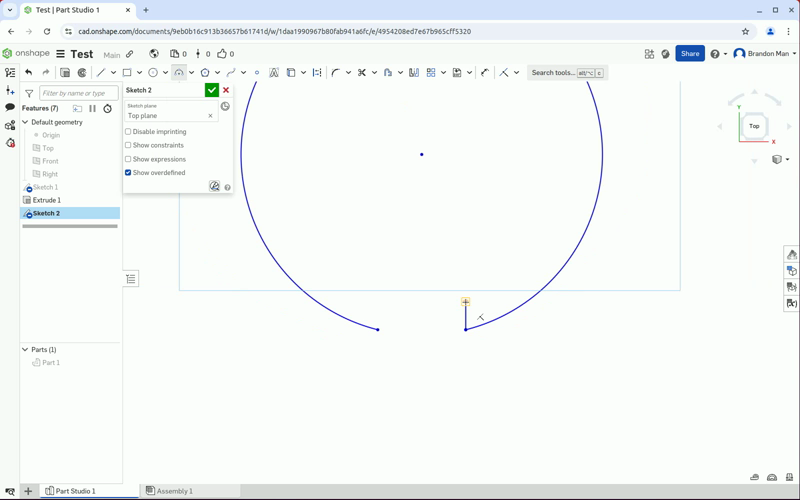
scroll(-6)
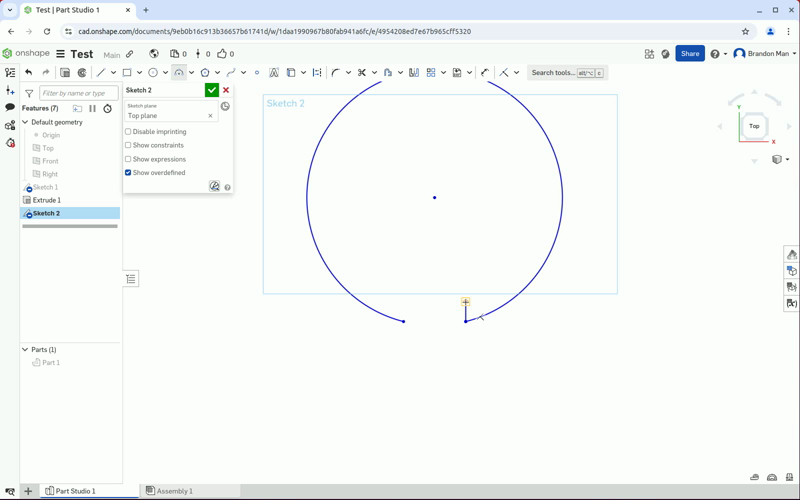
scroll(-6)
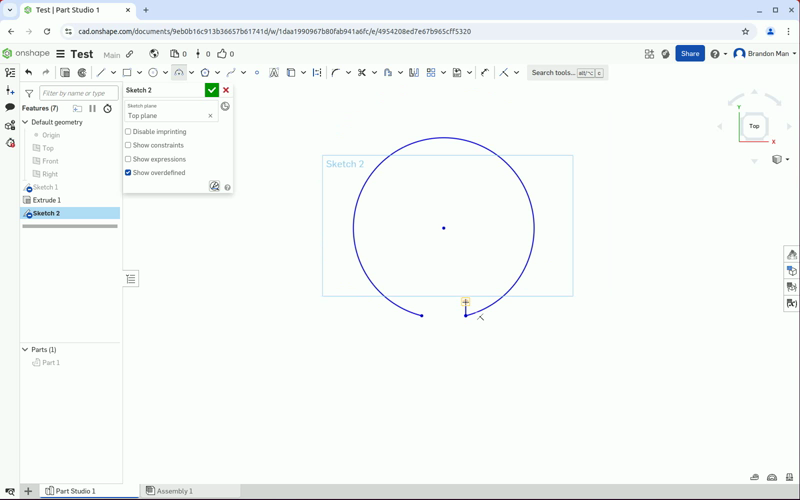
scroll(-6)
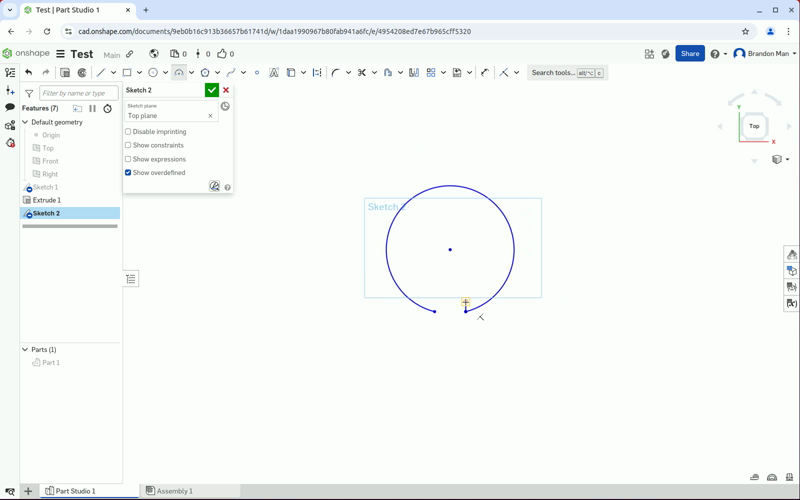
scroll(-6)
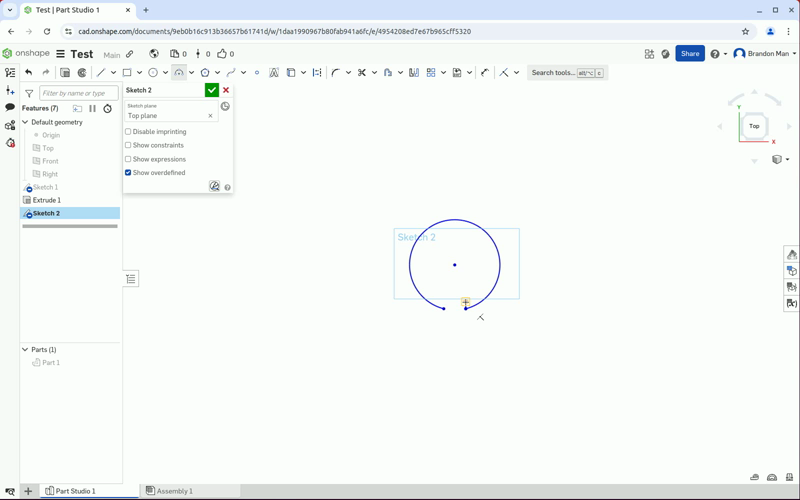
scroll(-6)
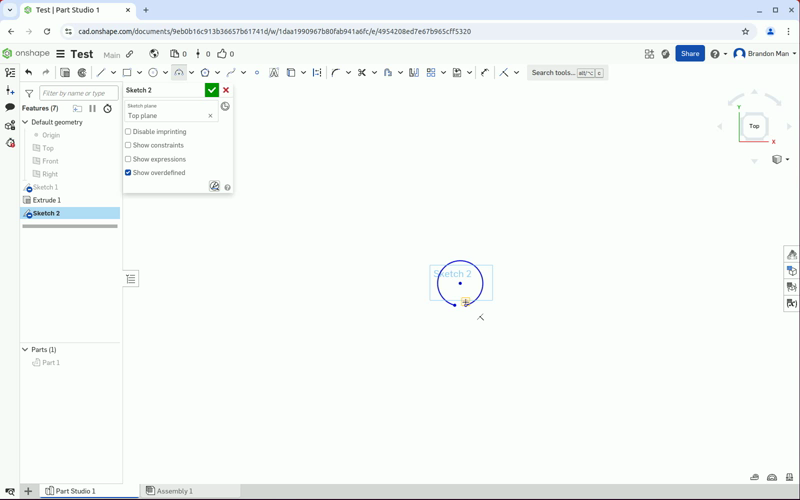
key_down(shift)
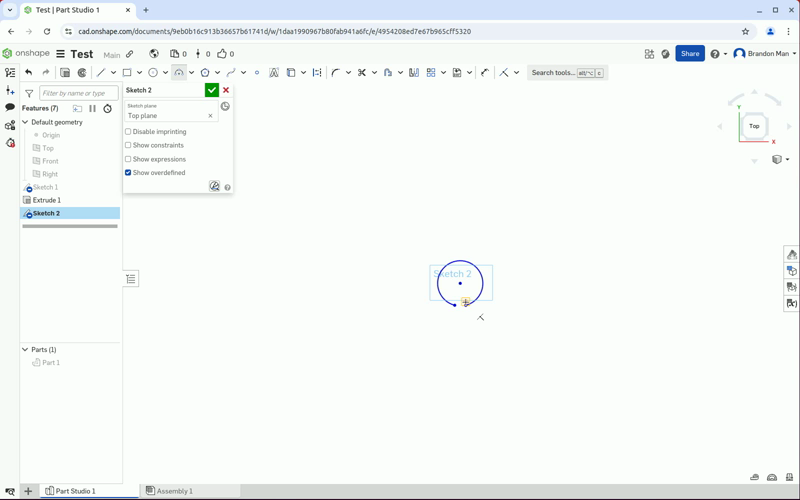
mouse_move(454, 301)
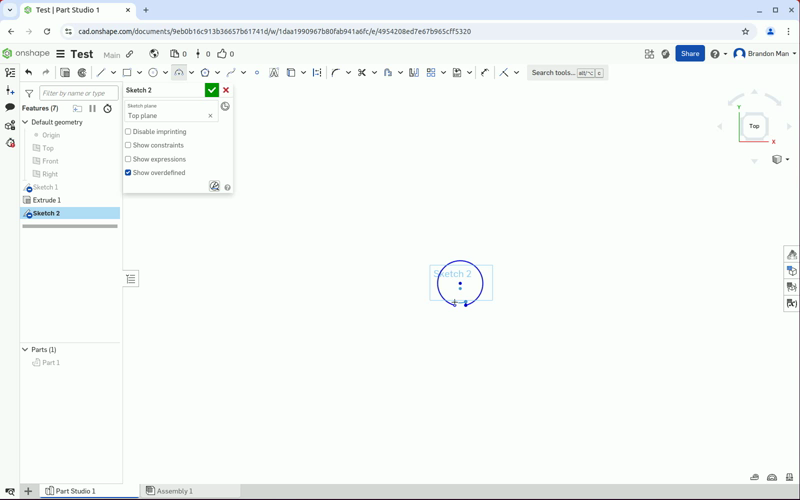
scroll(6)
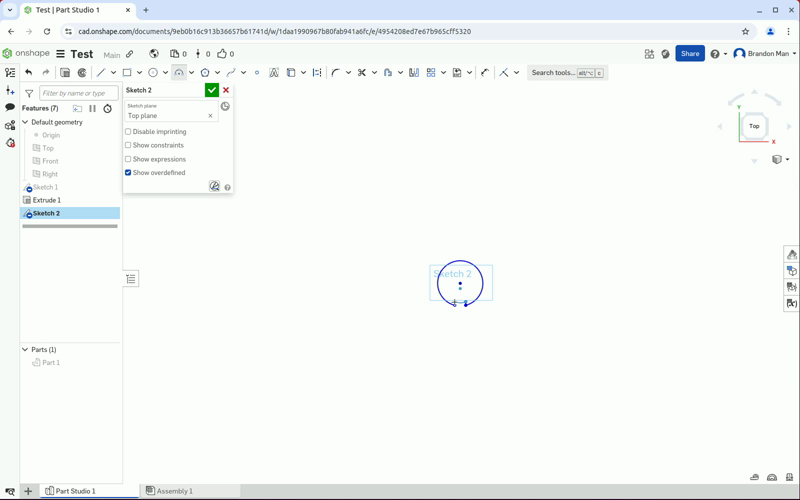
scroll(6)
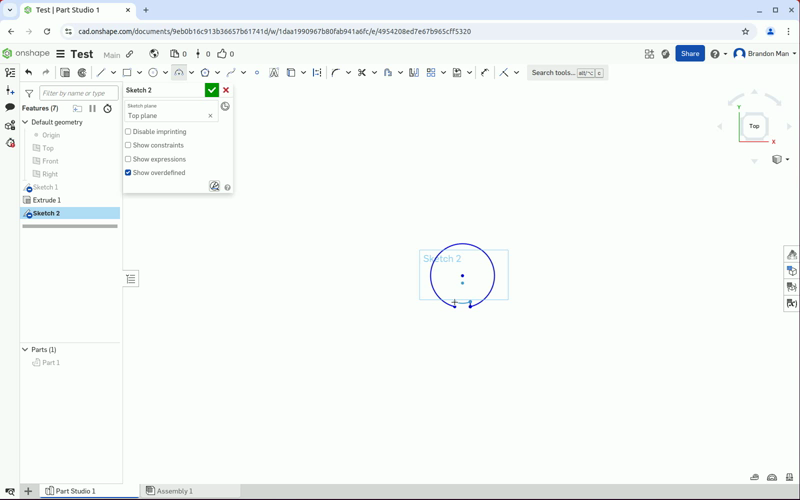
scroll(6)
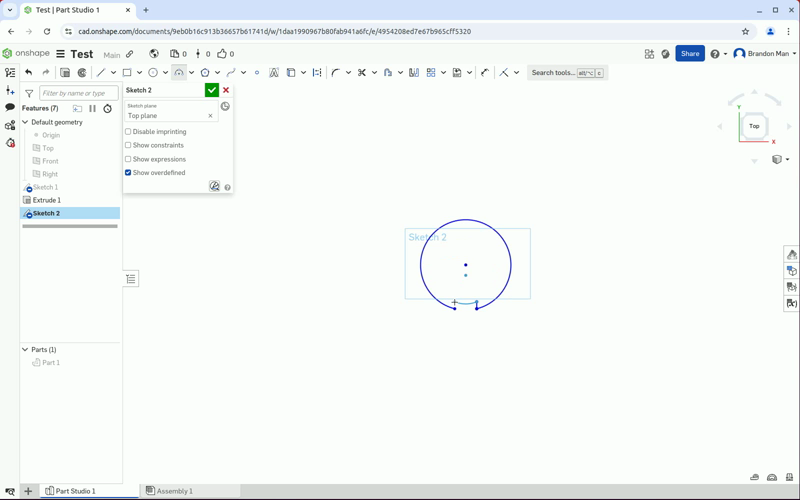
scroll(6)
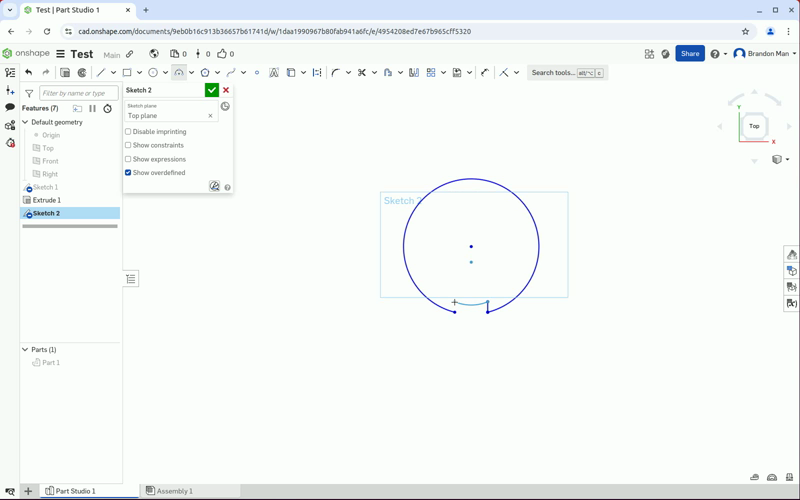
scroll(6)
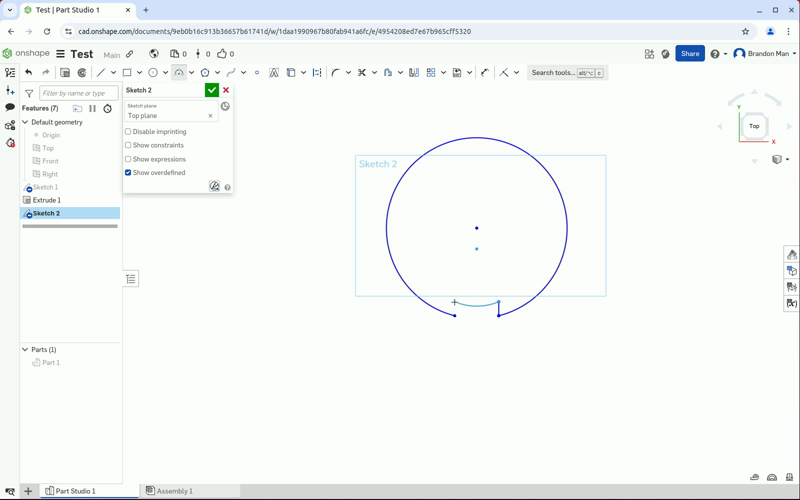
scroll(6)
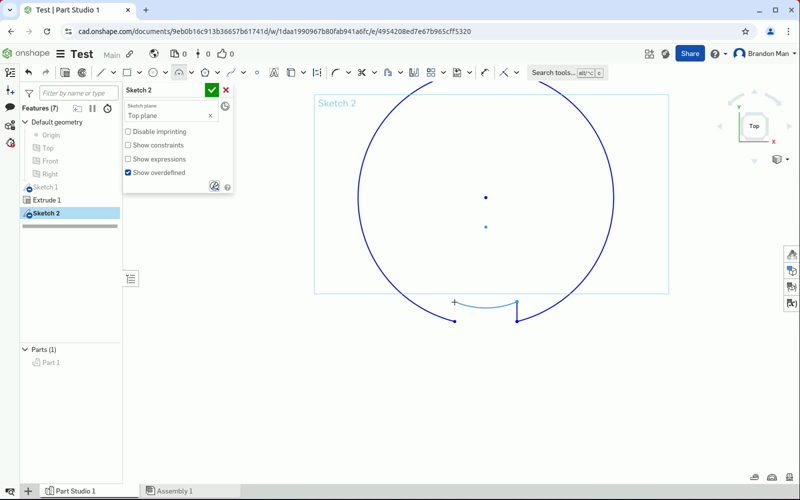
scroll(6)
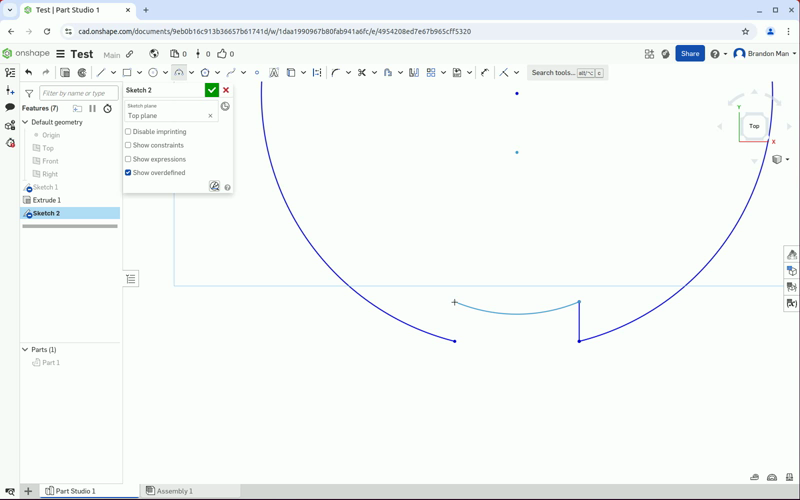
click(454, 301)
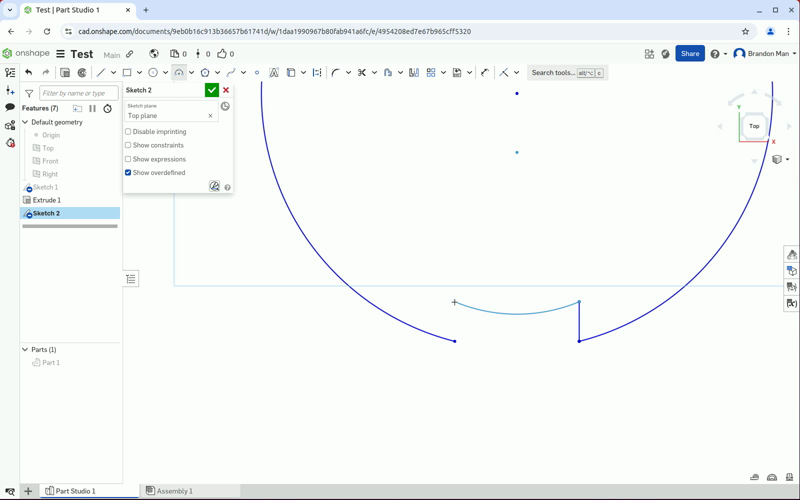
scroll(-6)
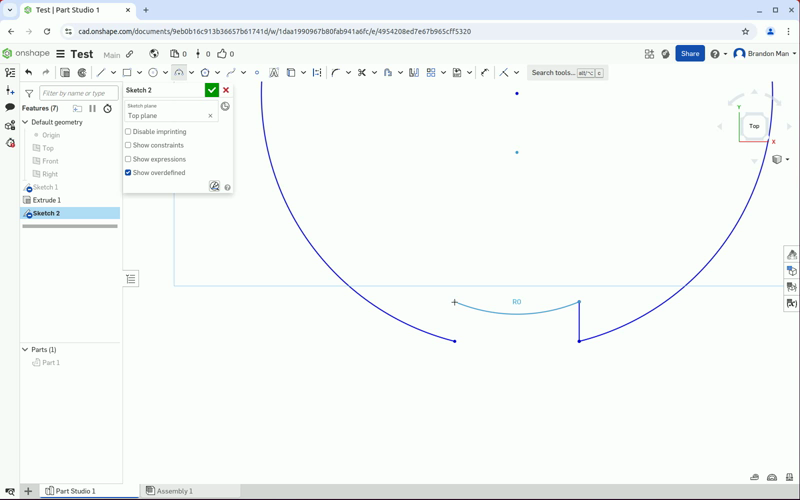
scroll(-6)
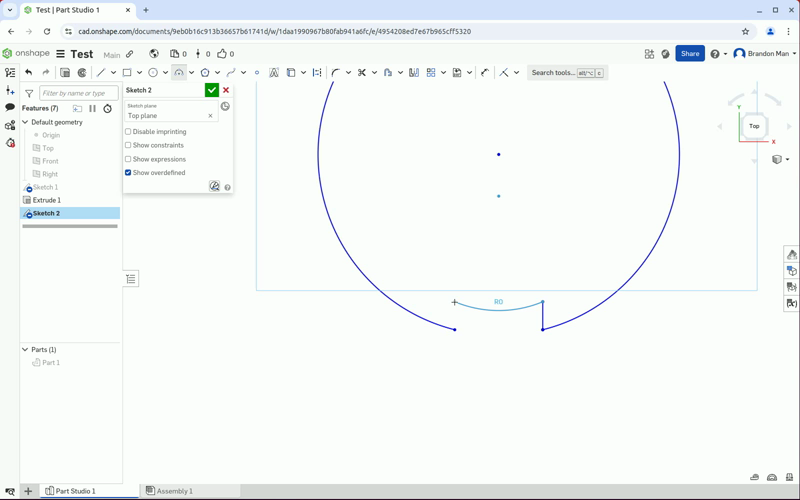
scroll(-6)
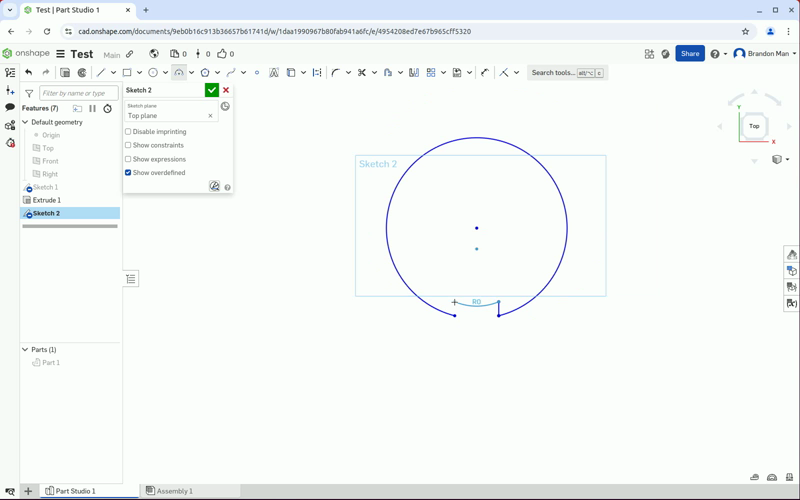
scroll(-6)
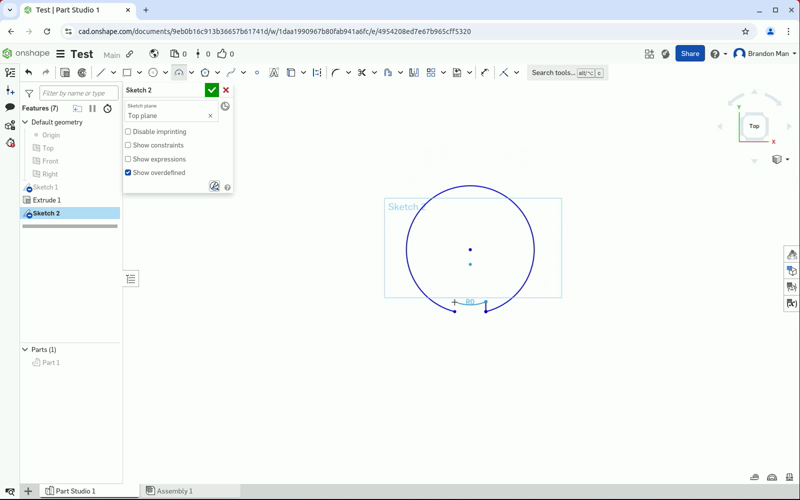
scroll(-6)
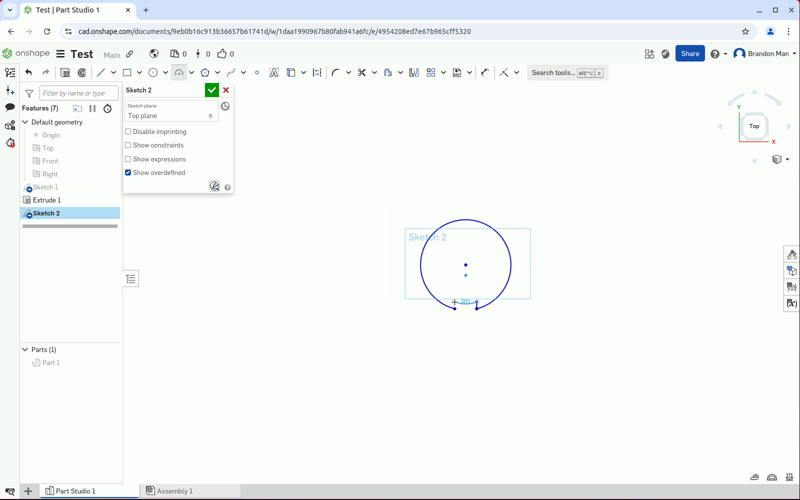
scroll(-6)
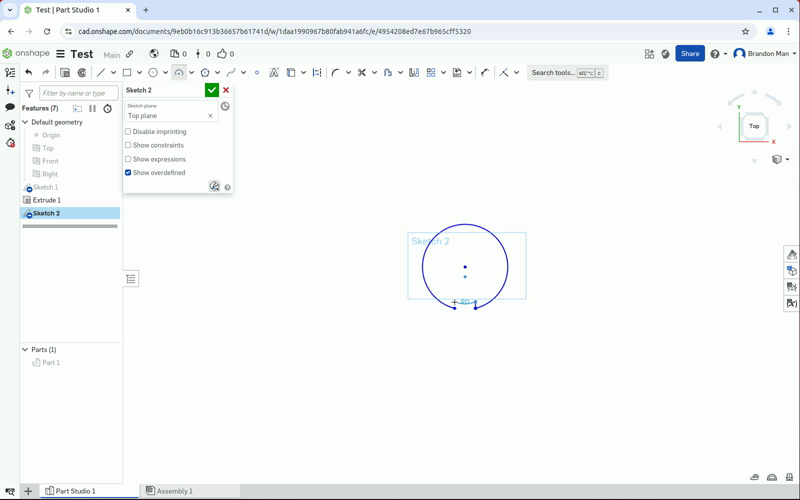
scroll(-6)
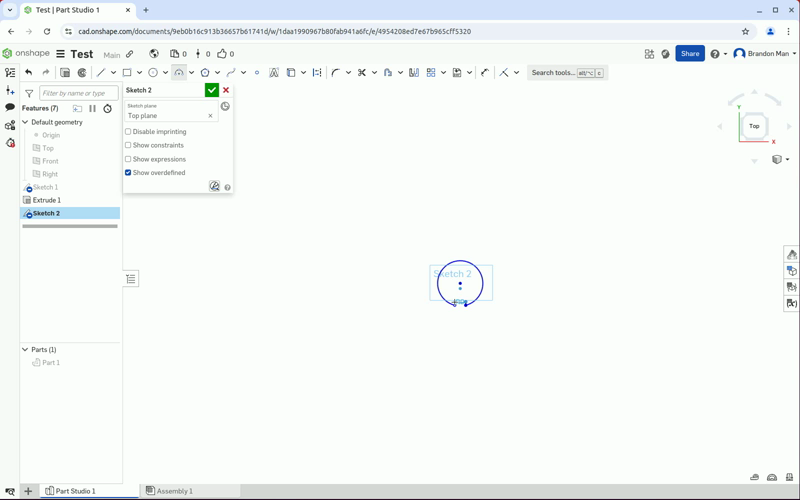
mouse_move(460, 263)
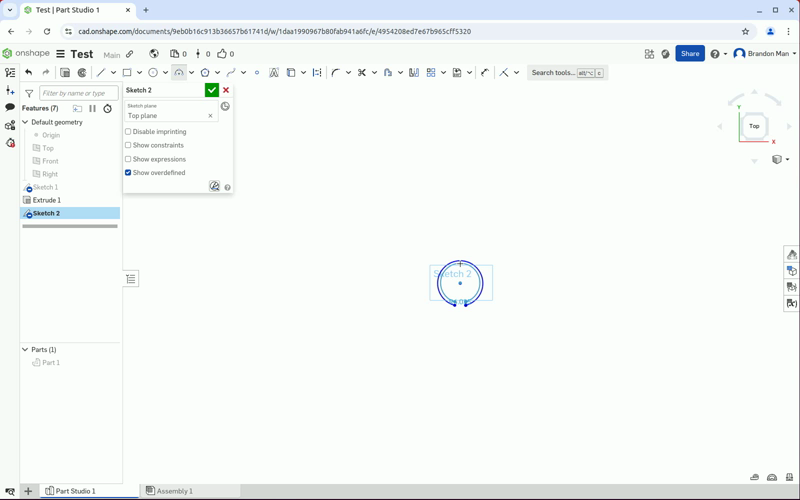
scroll(6)
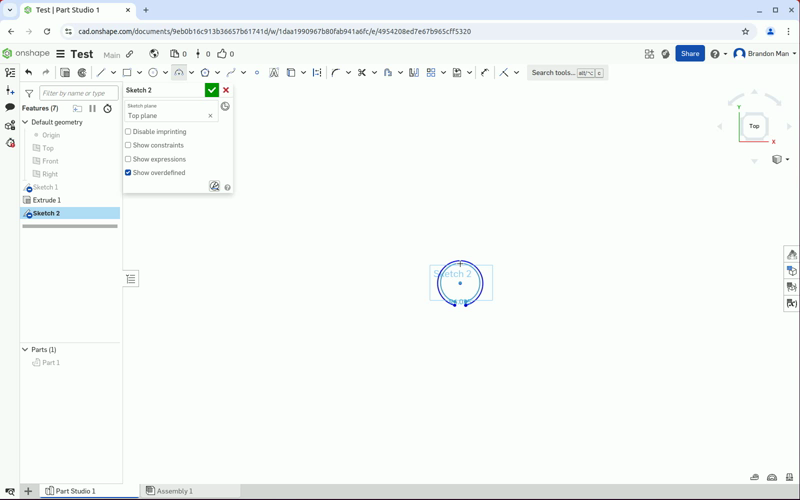
scroll(6)
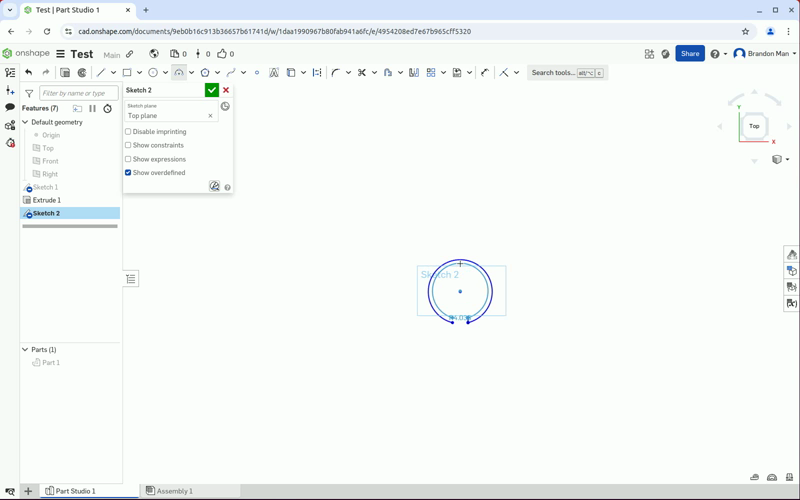
scroll(6)
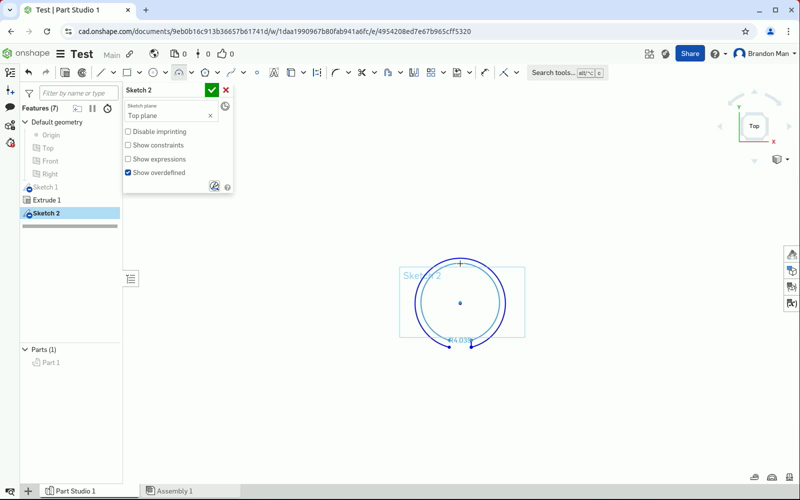
scroll(6)
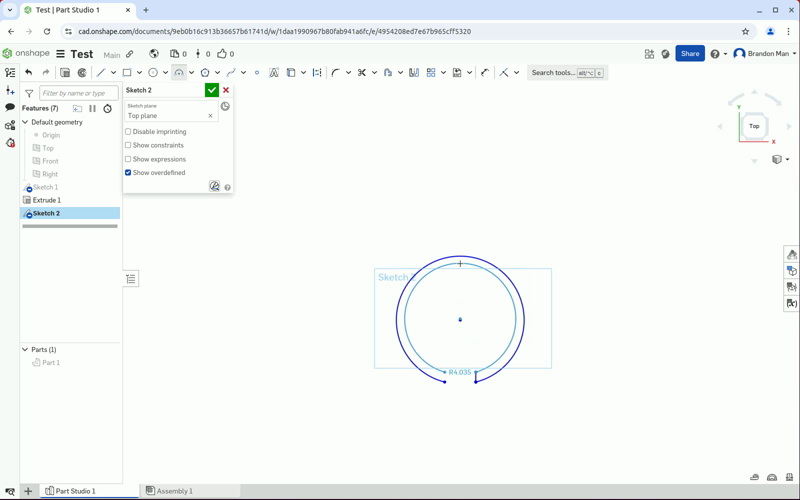
scroll(6)
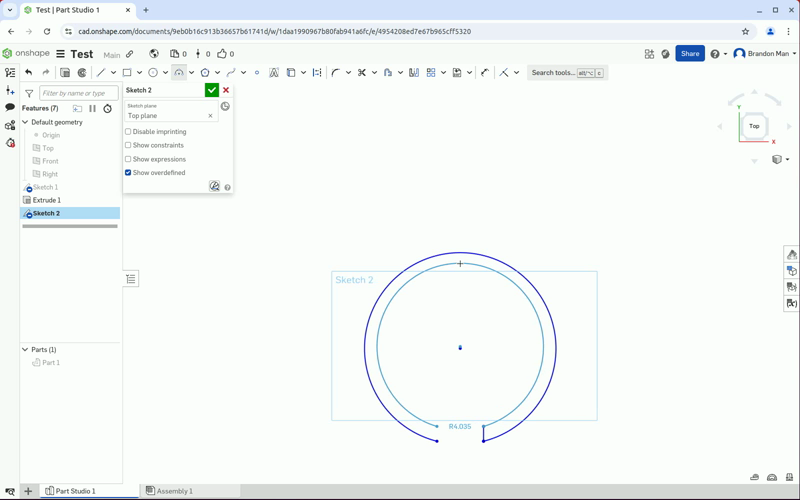
scroll(6)
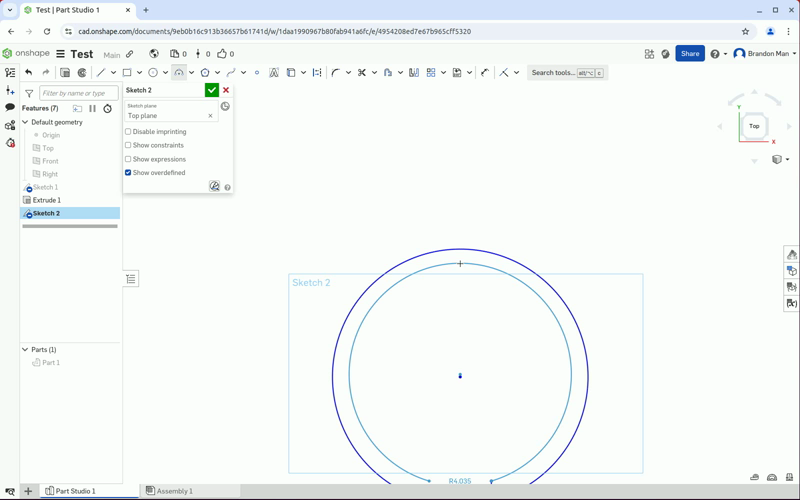
scroll(6)
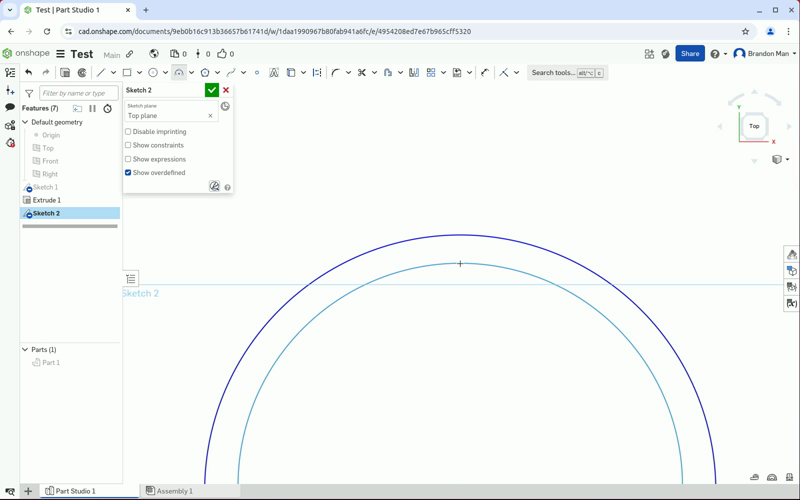
click(460, 263)
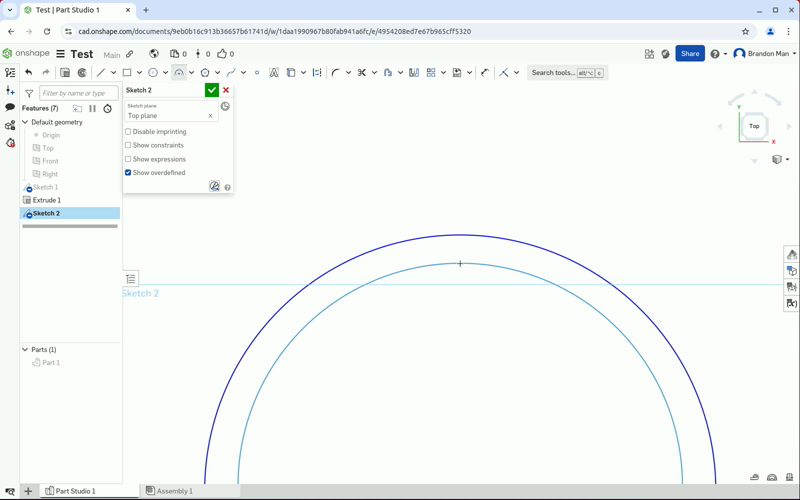
scroll(-6)
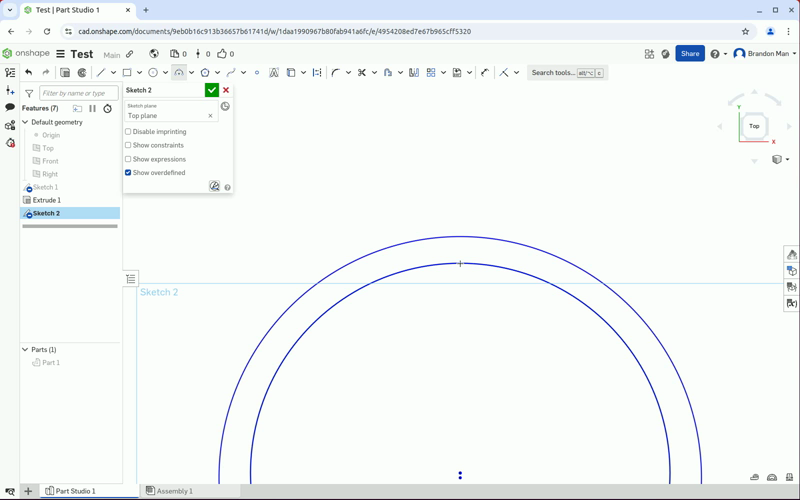
scroll(-6)
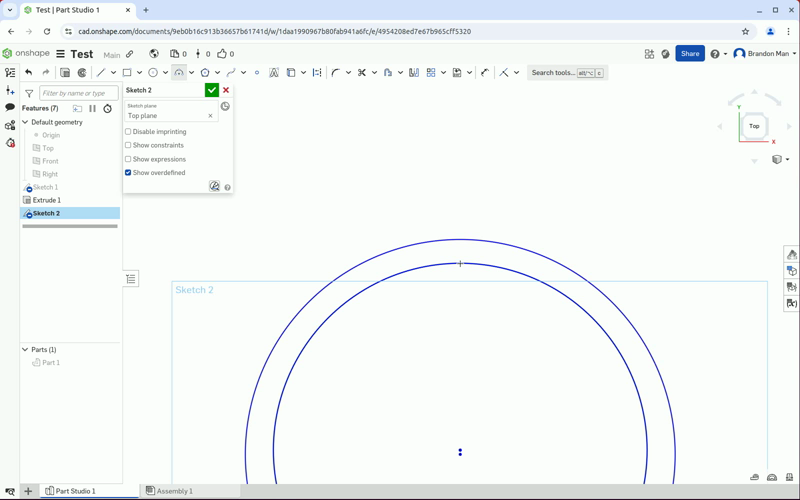
scroll(-6)
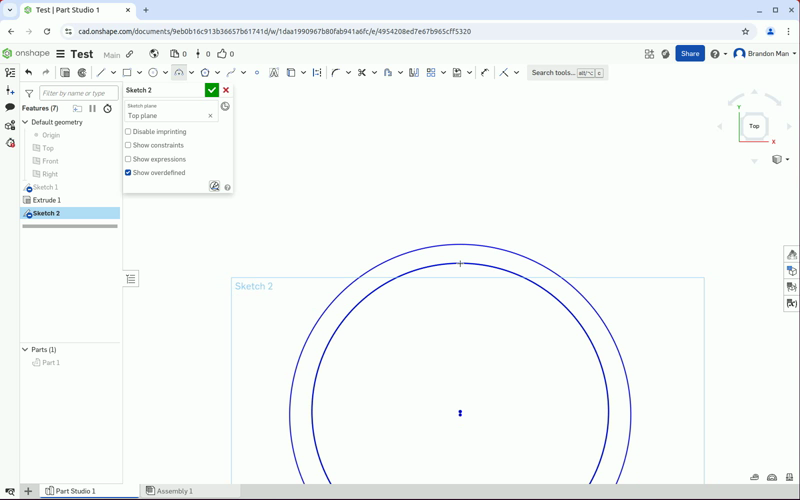
scroll(-6)
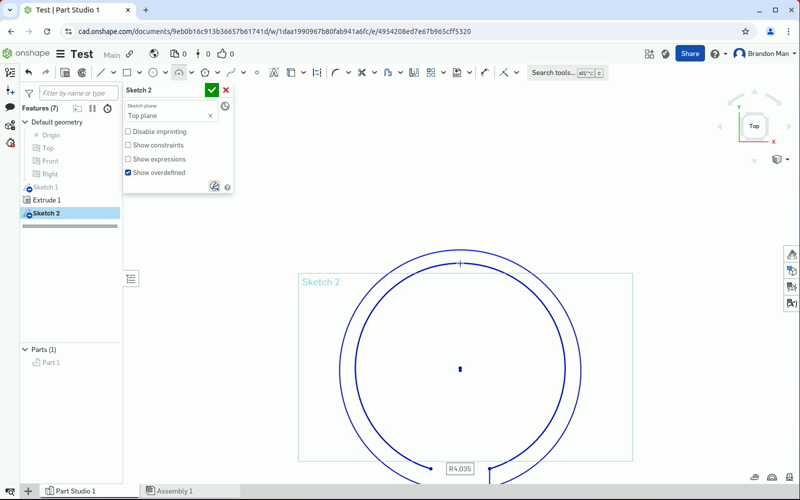
scroll(-6)
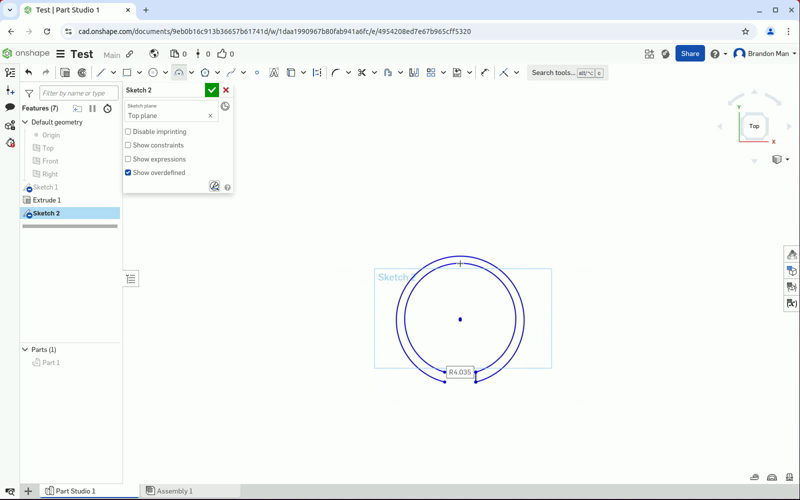
scroll(-6)
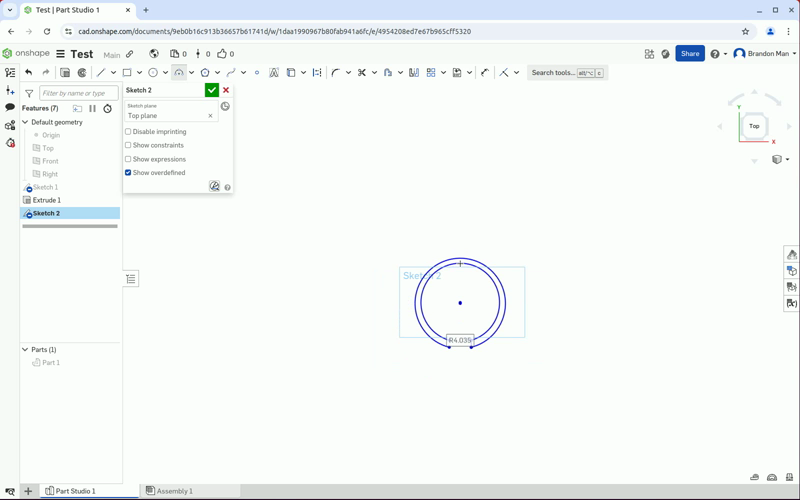
scroll(-6)
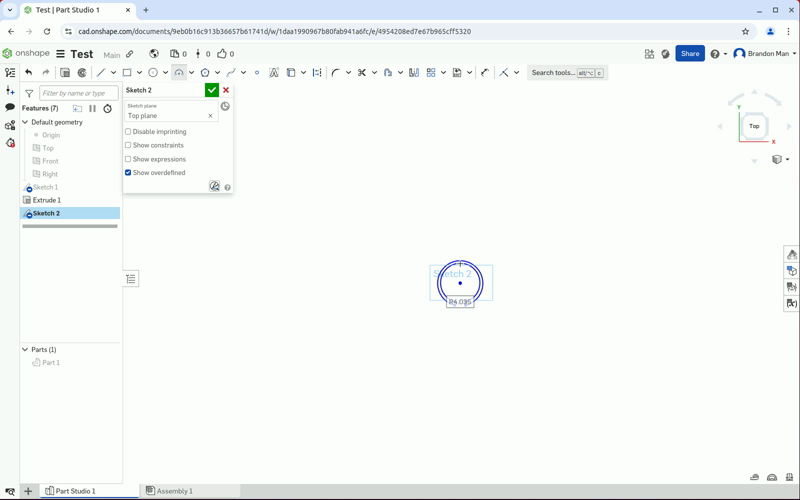
key_up(shift)
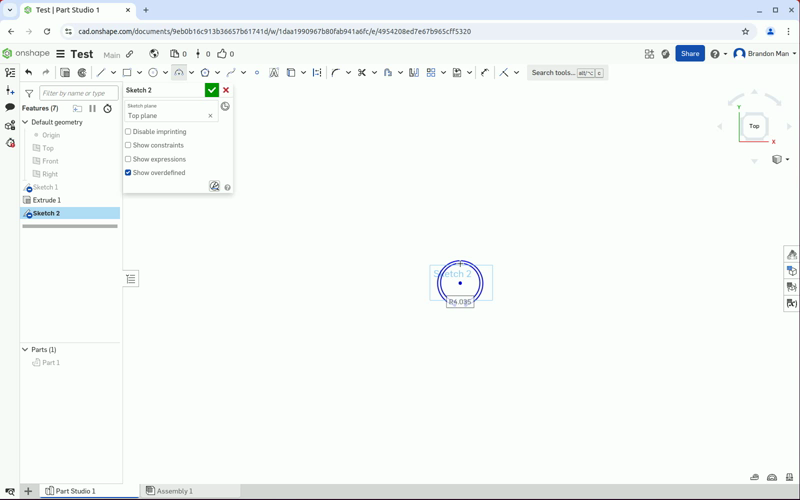
key(esc)
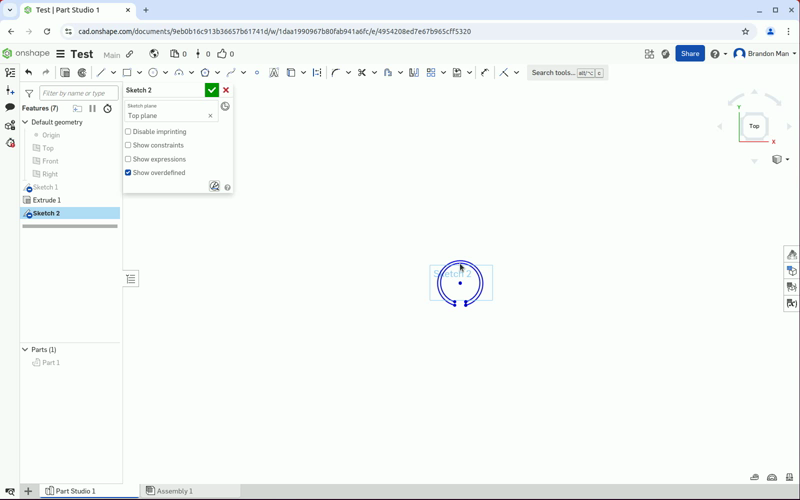
key(l)
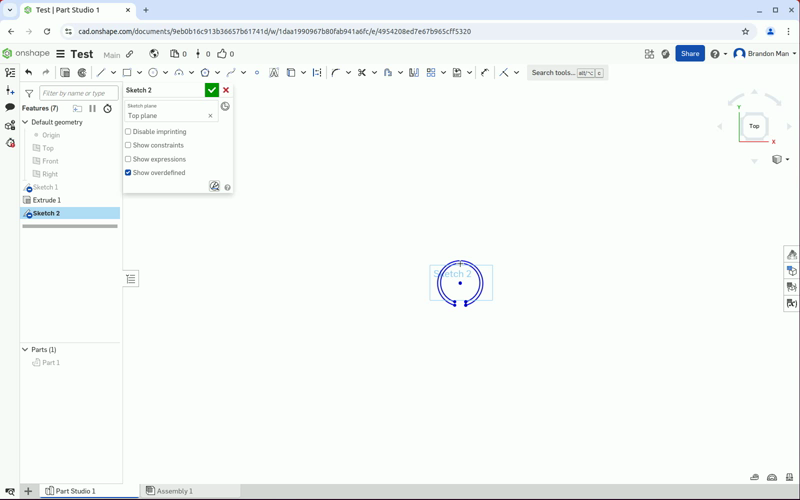
mouse_move(454, 301)
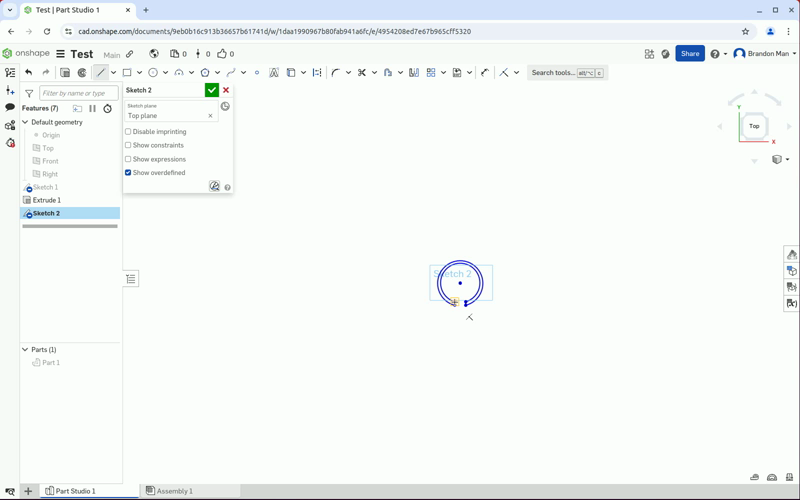
scroll(6)
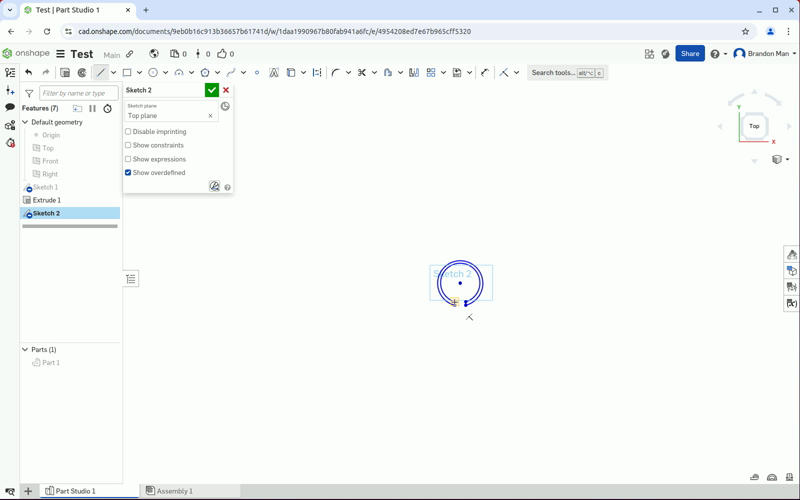
scroll(6)
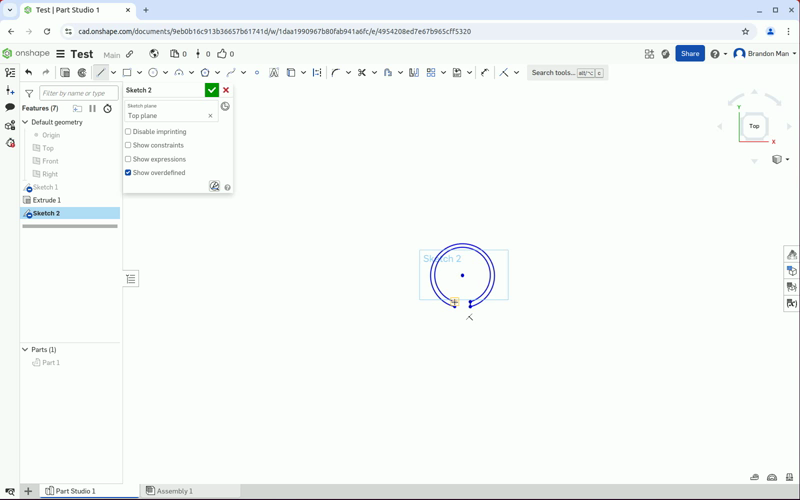
scroll(6)
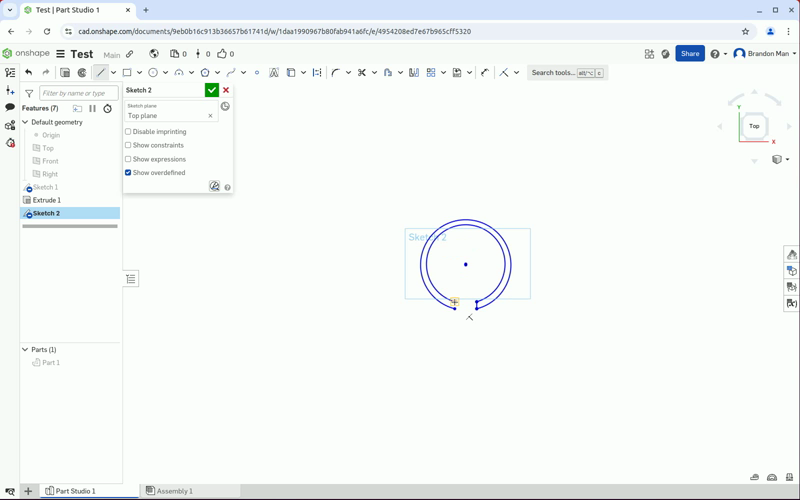
scroll(6)
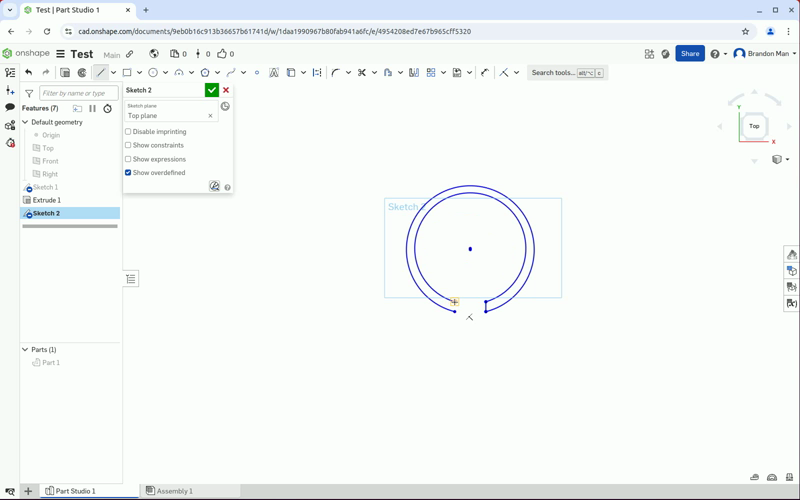
scroll(6)
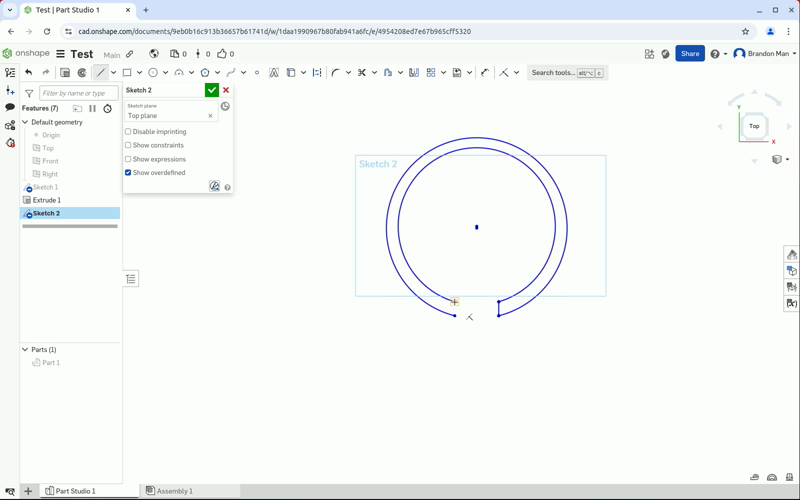
scroll(6)
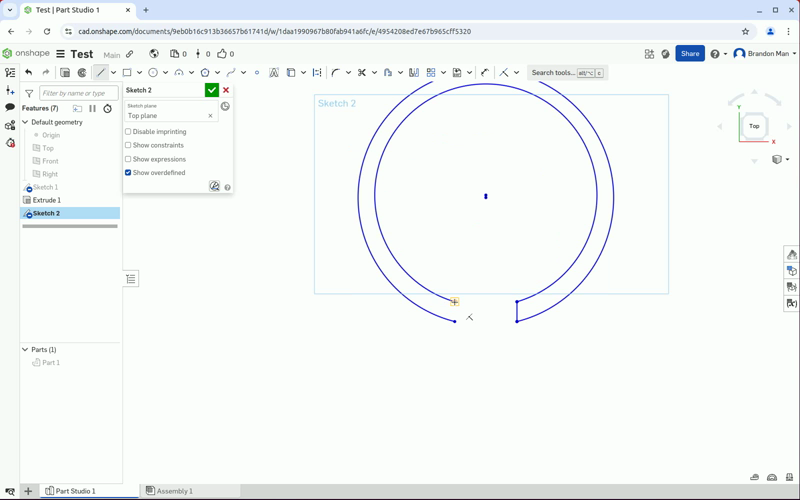
scroll(6)
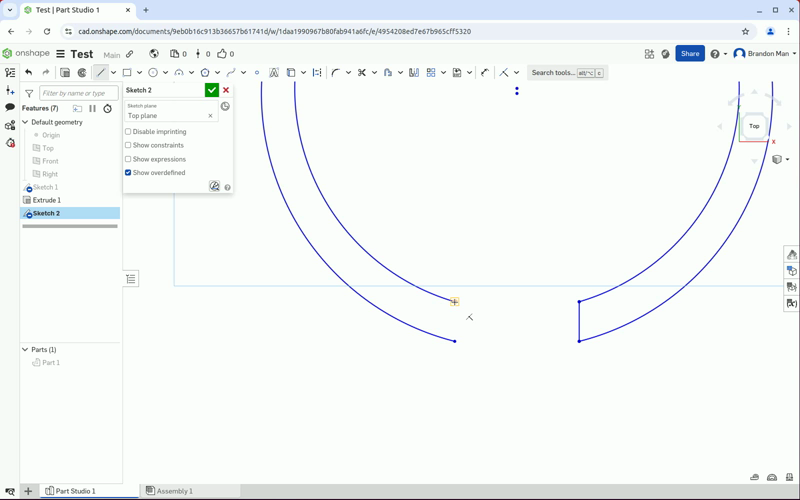
click(454, 301)
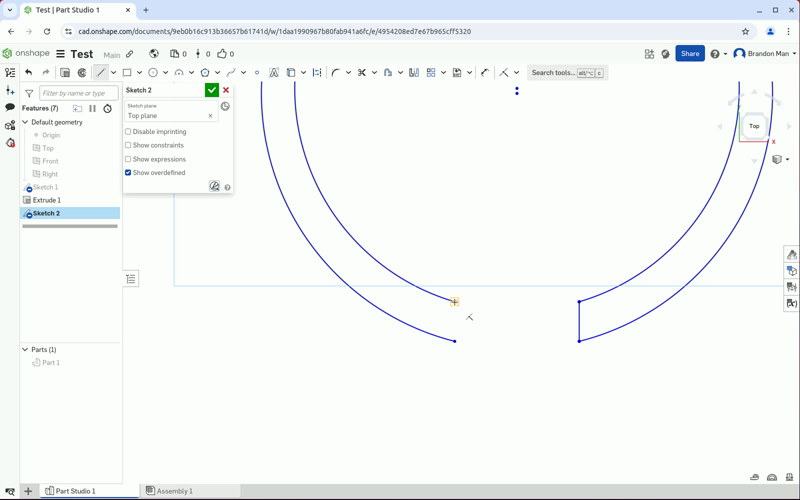
scroll(-6)
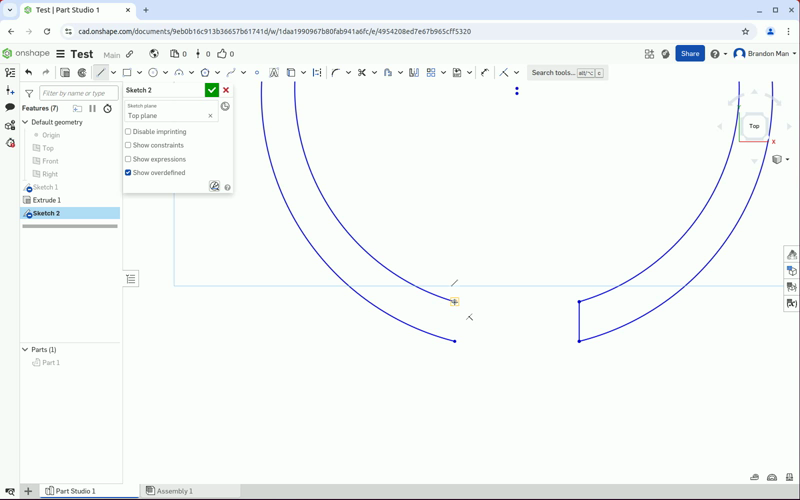
scroll(-6)
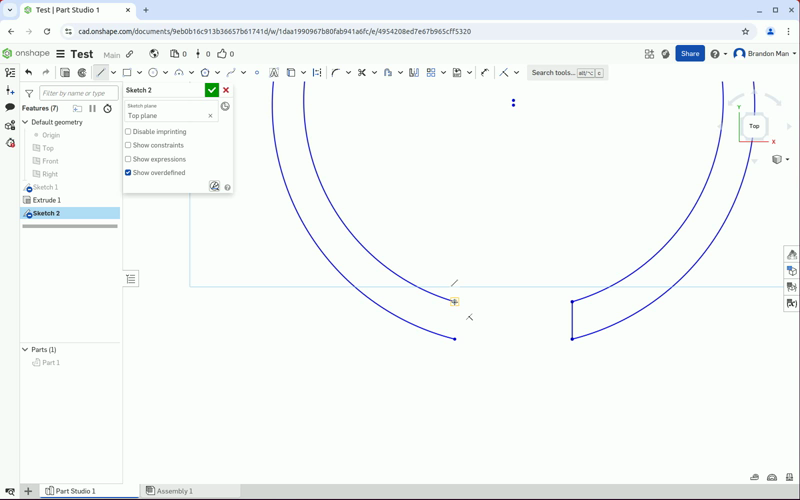
scroll(-6)
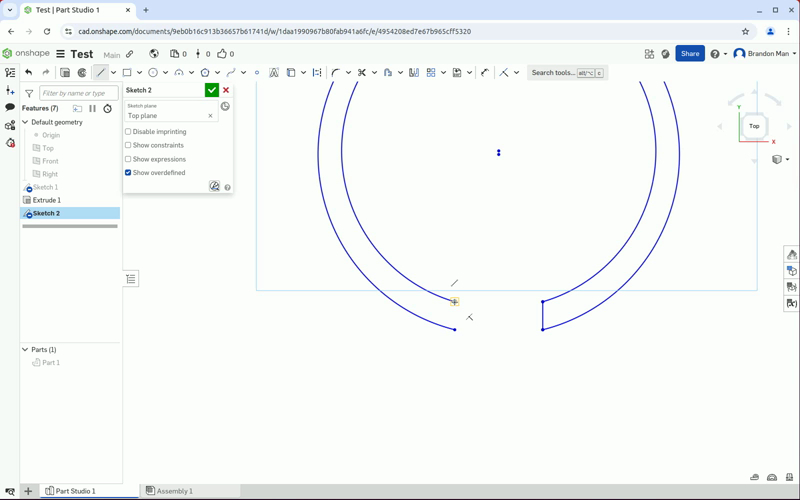
scroll(-6)
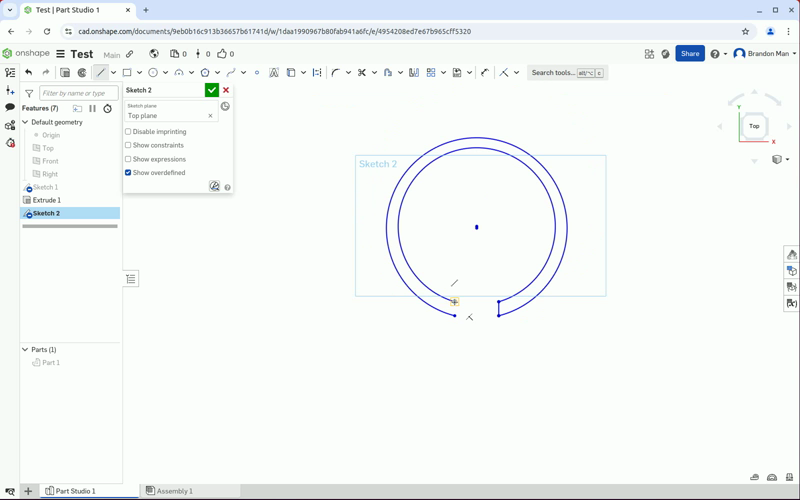
scroll(-6)
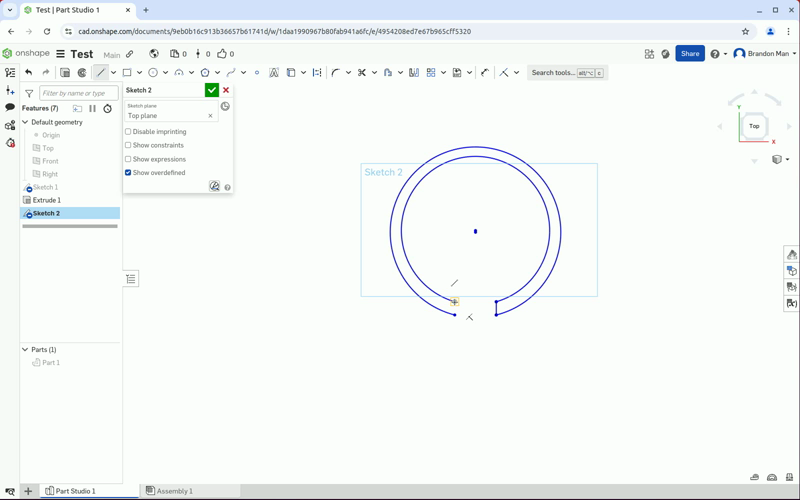
scroll(-6)
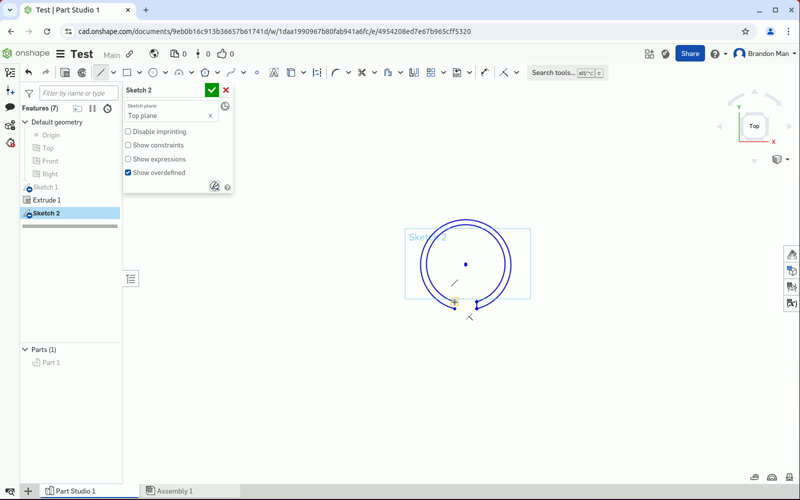
scroll(-6)
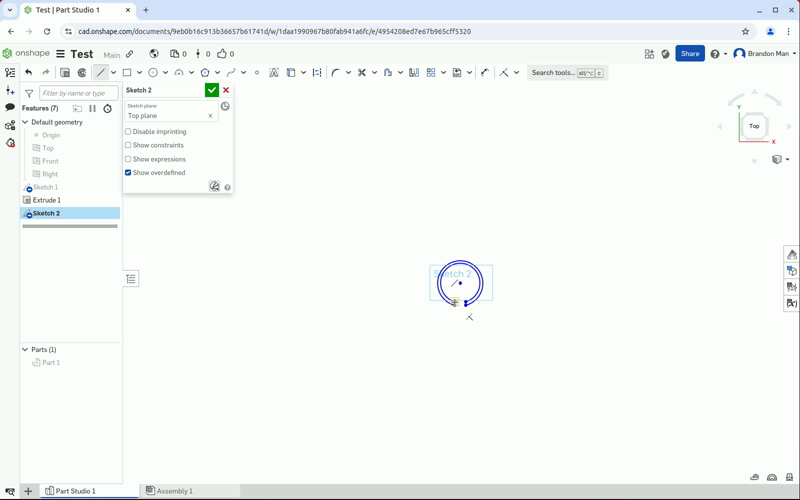
mouse_move(484, 301)
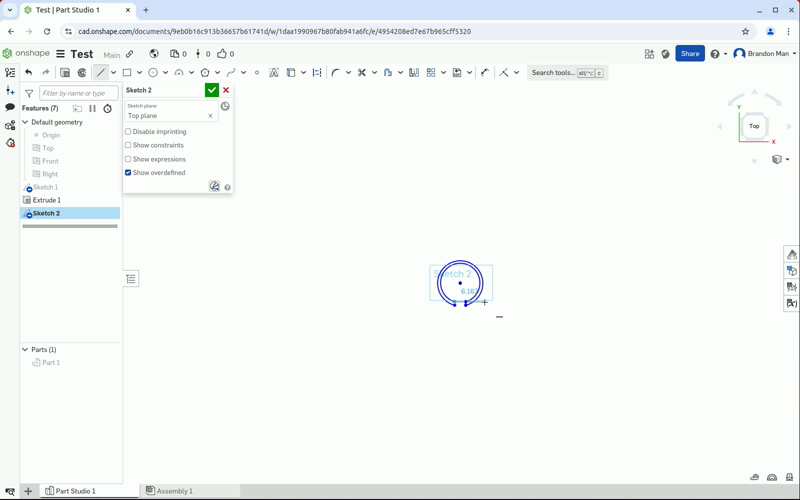
key_down(shift)
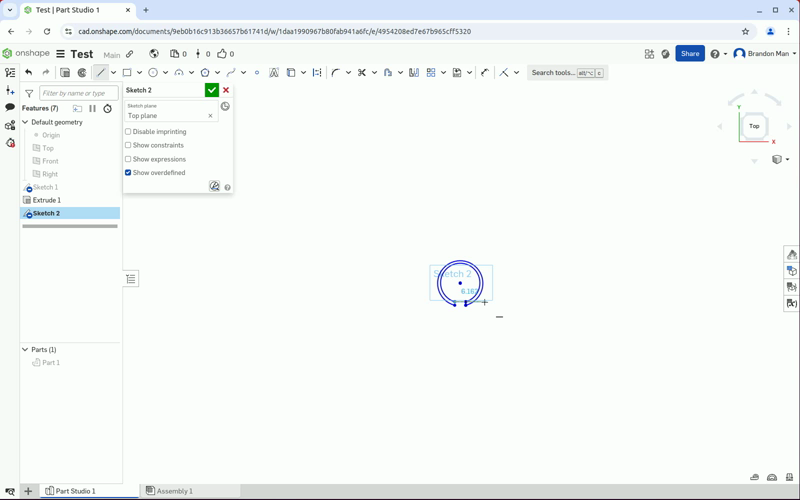
mouse_move(454, 305)
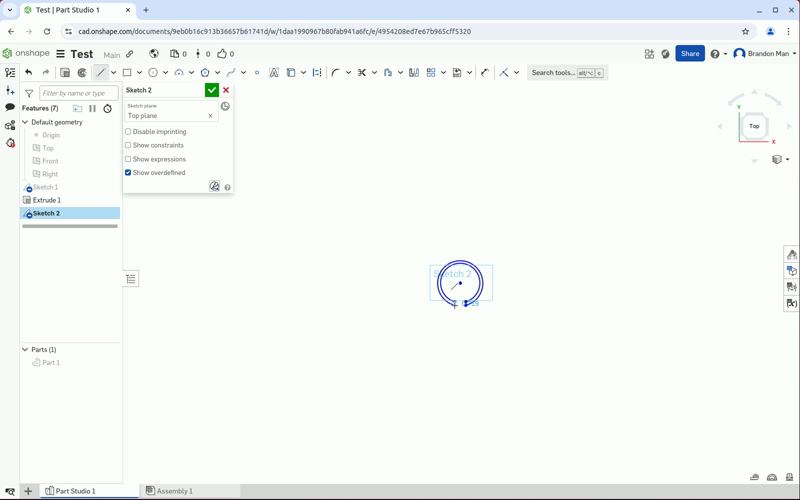
scroll(6)
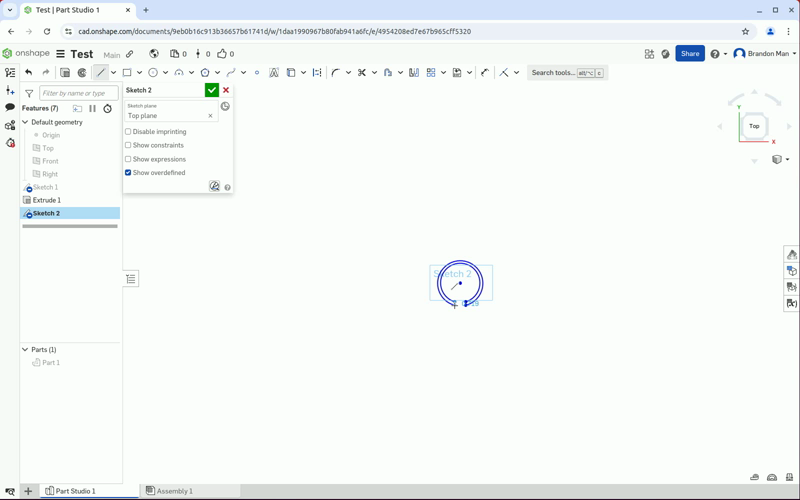
scroll(6)
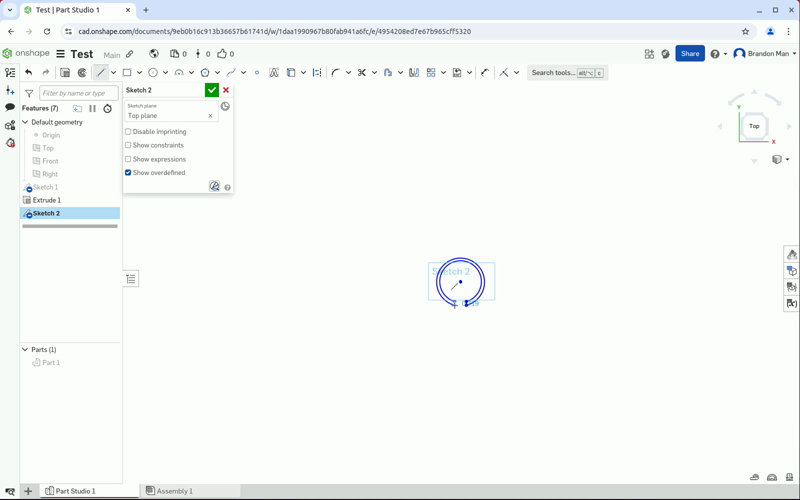
scroll(6)
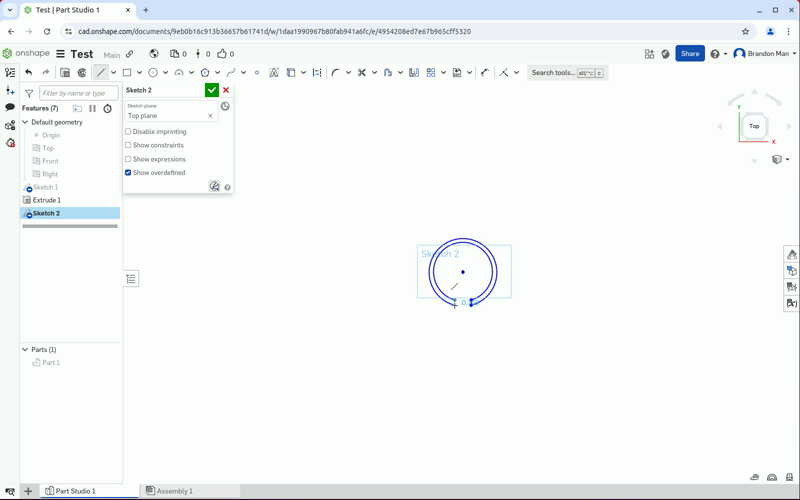
scroll(6)
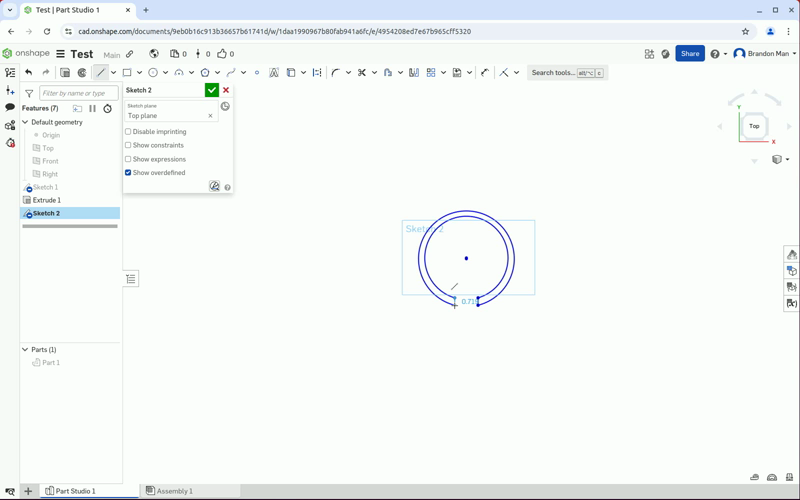
scroll(6)
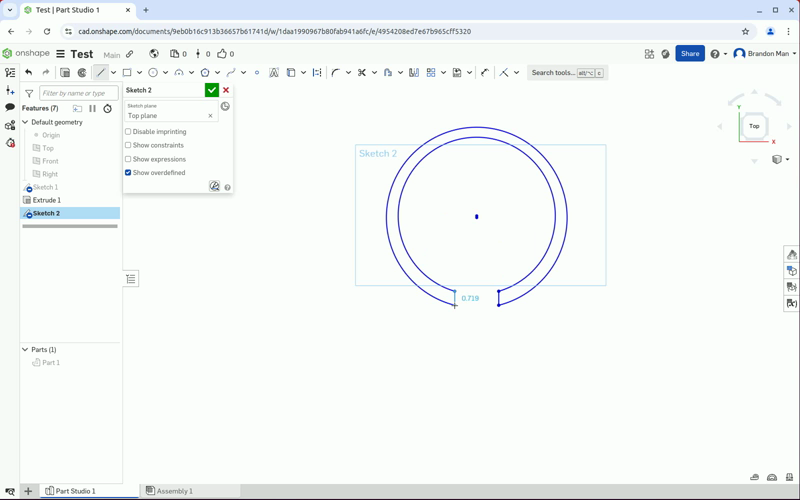
scroll(6)
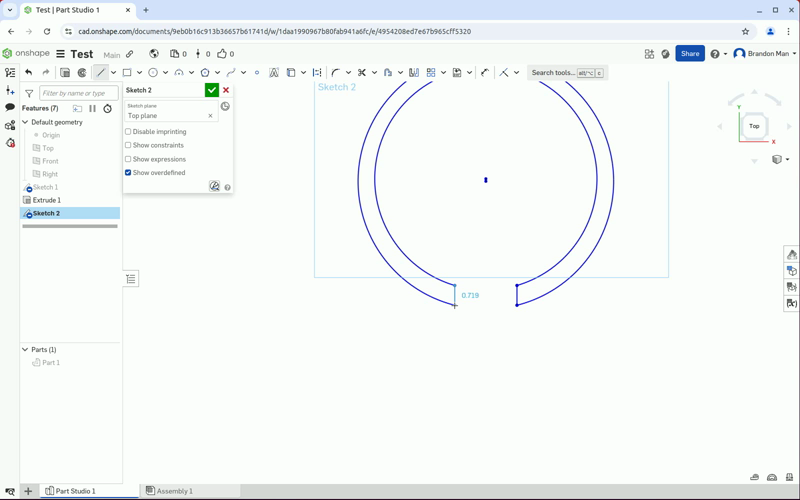
scroll(6)
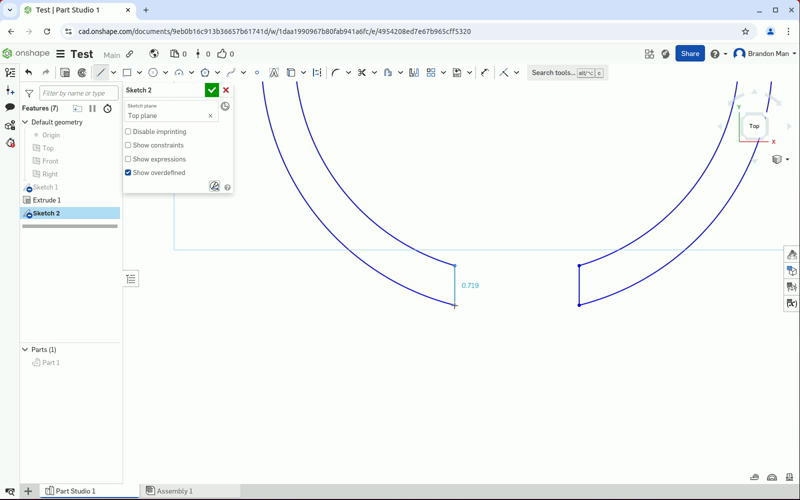
key_up(shift)
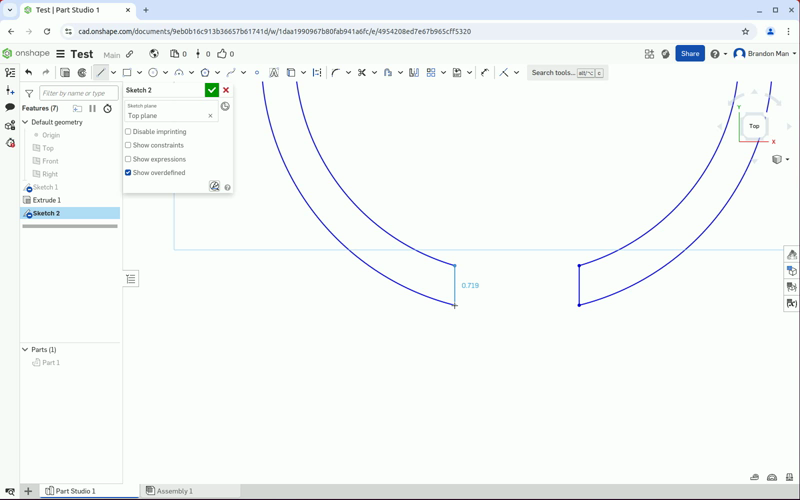
click(454, 305)
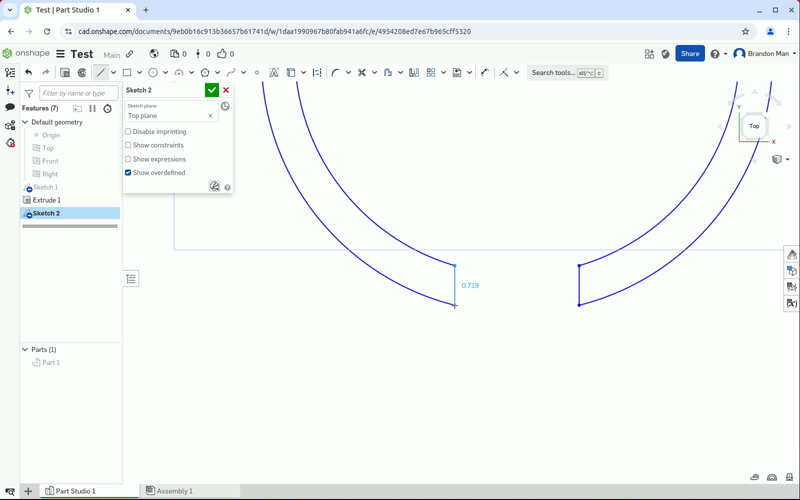
scroll(-6)
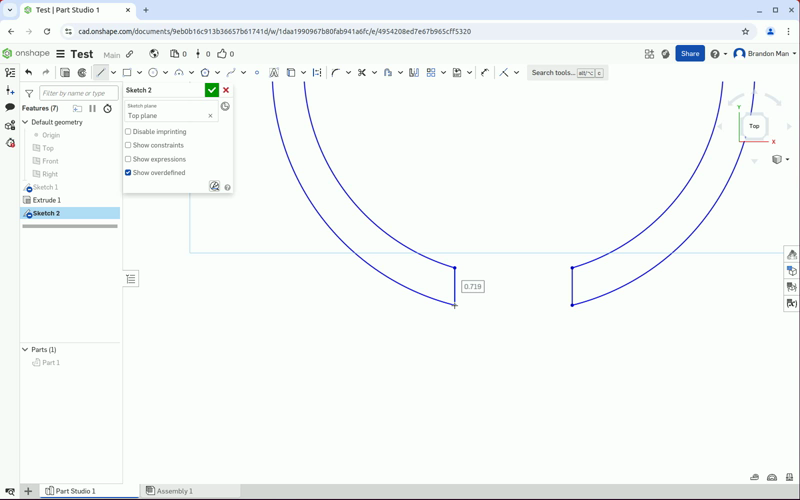
scroll(-6)
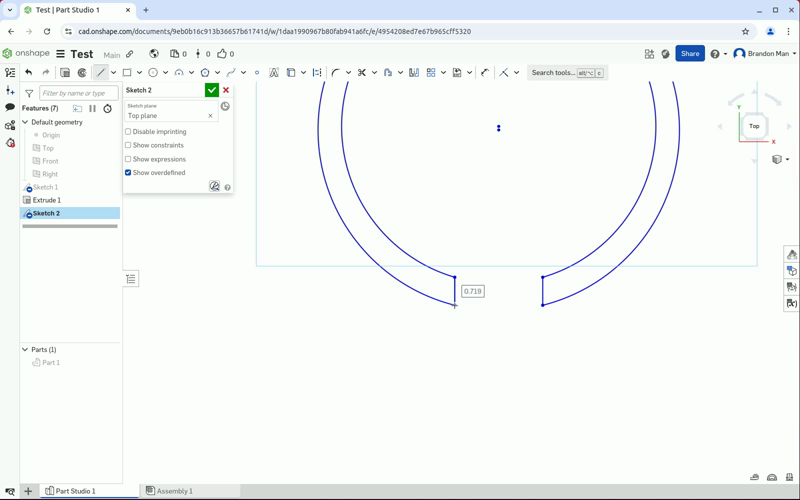
scroll(-6)
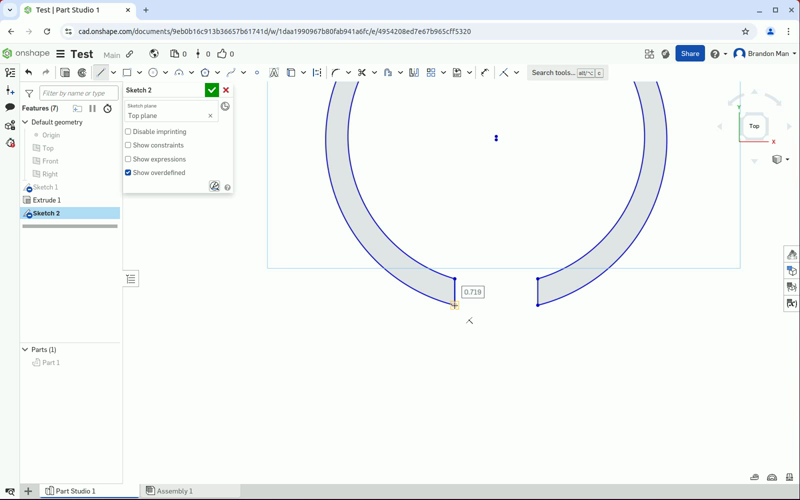
scroll(-6)
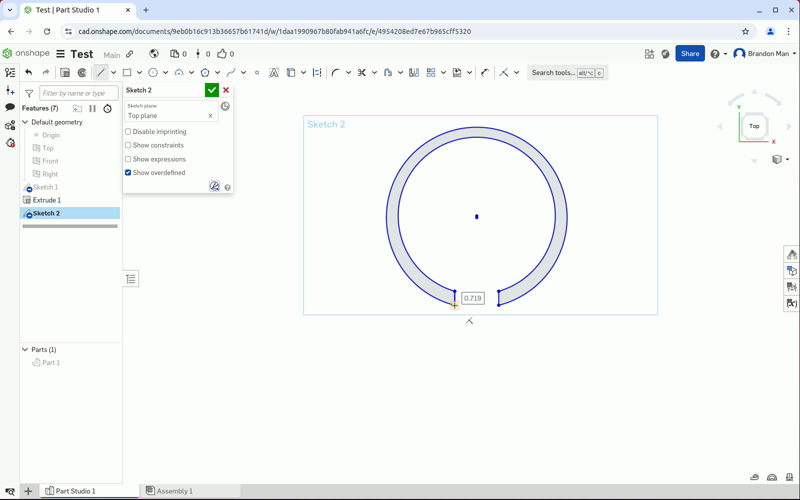
scroll(-6)
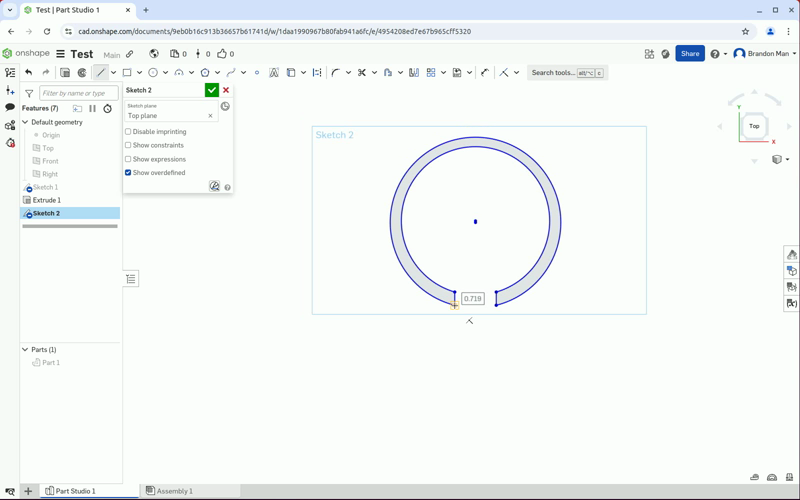
scroll(-6)
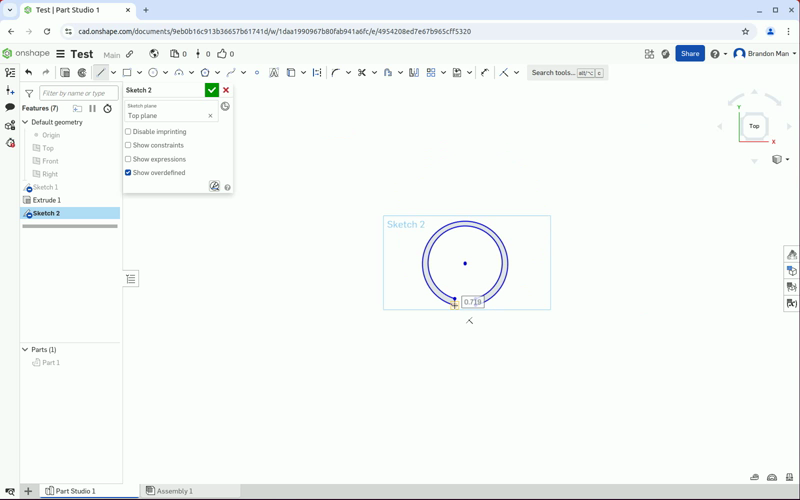
scroll(-6)
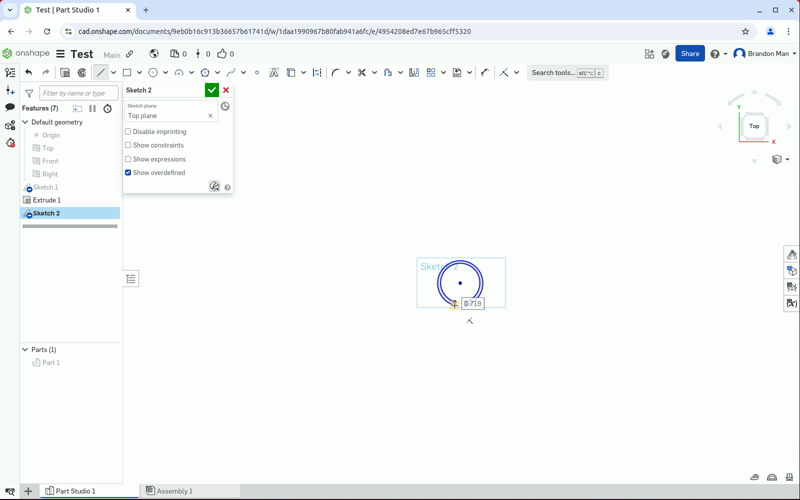
key(esc)
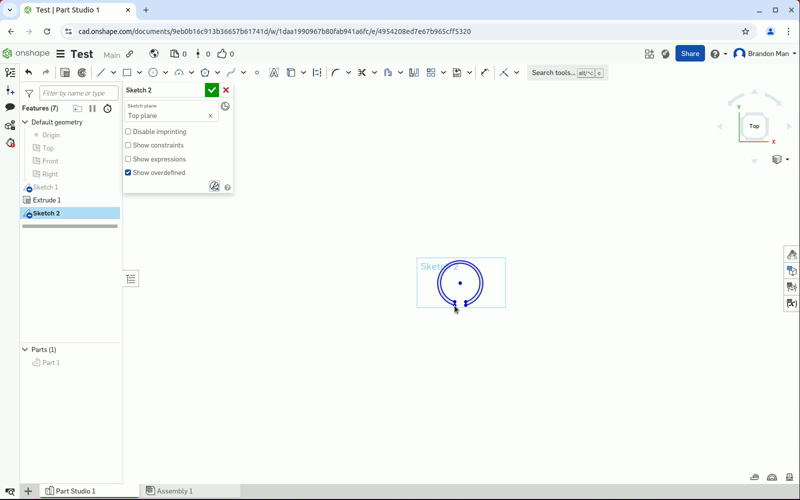
mouse_move(441, 289)
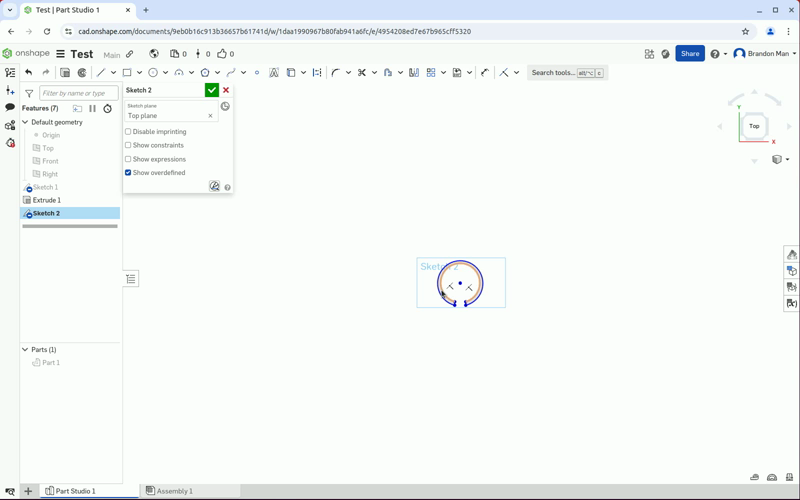
scroll(6)
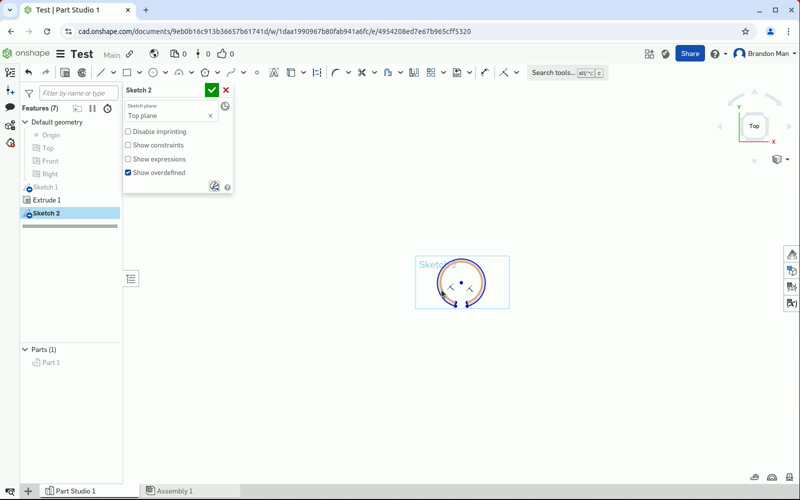
scroll(6)
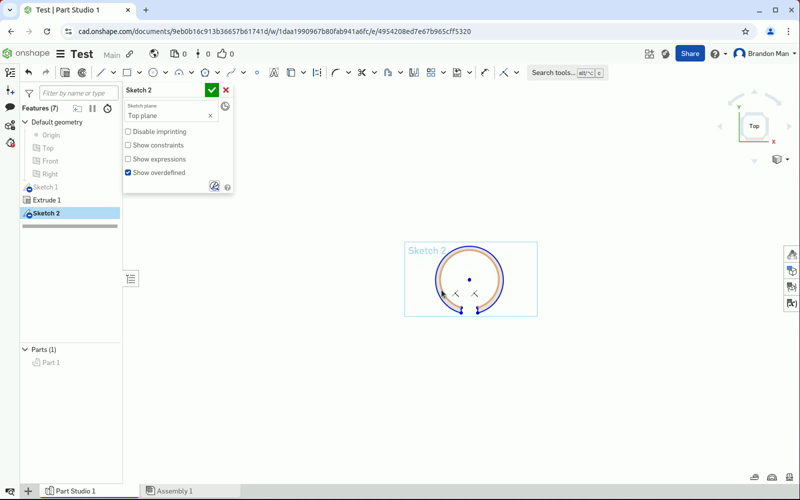
scroll(6)
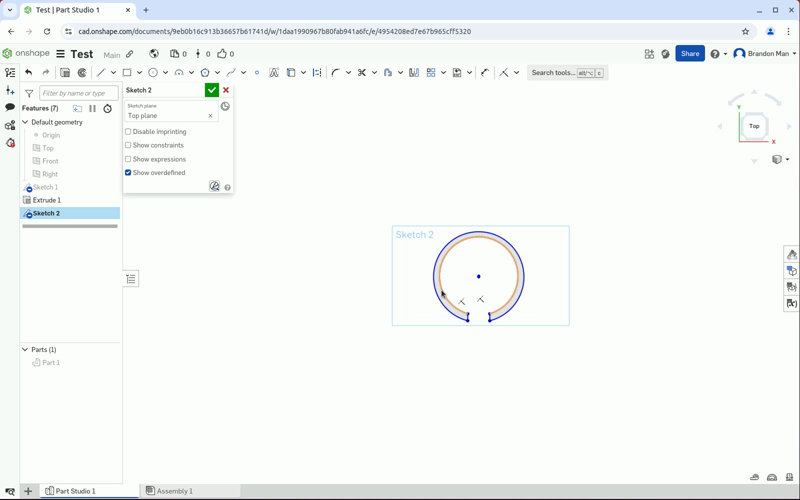
scroll(6)
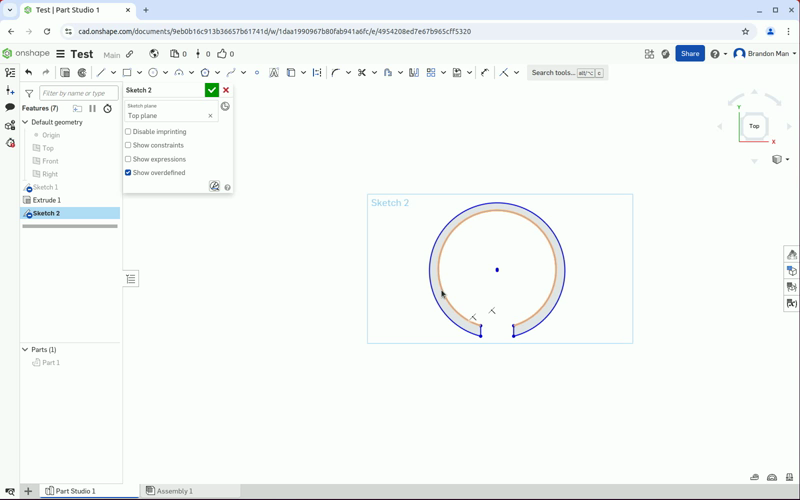
scroll(6)
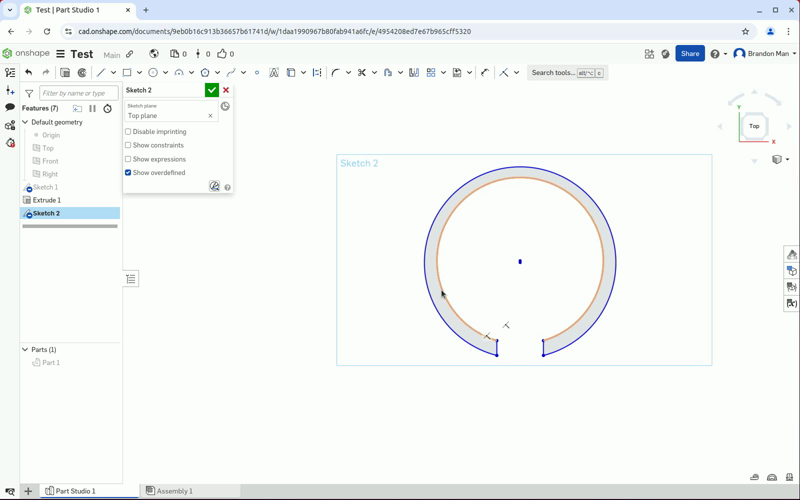
scroll(6)
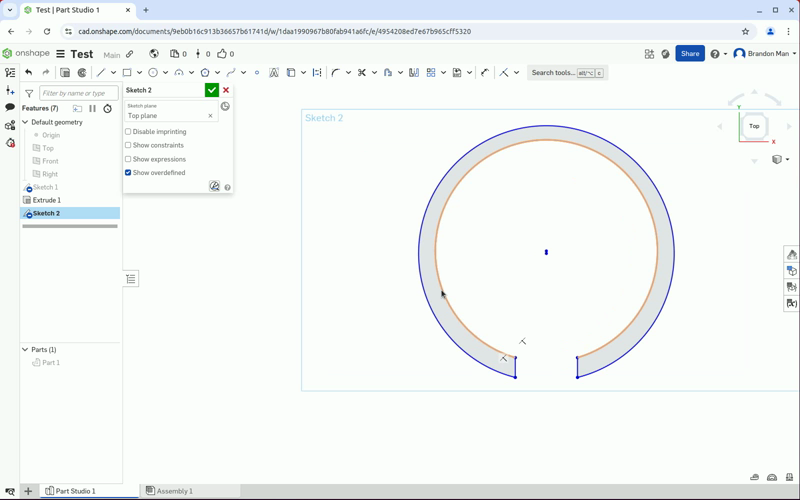
scroll(6)
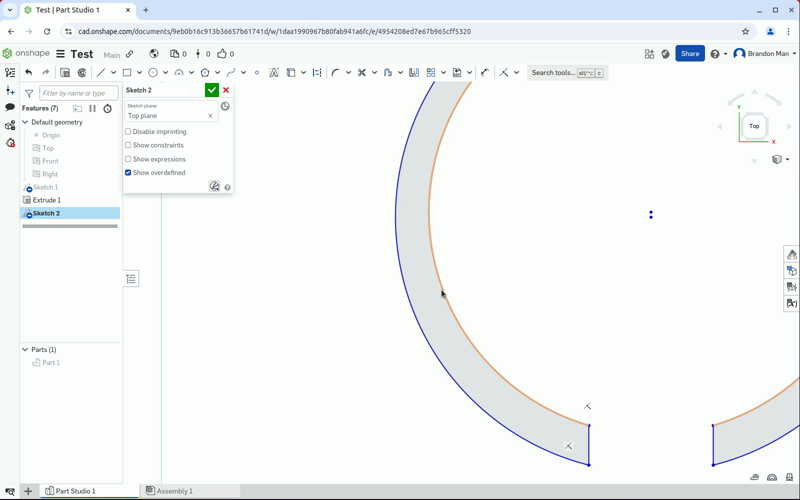
click(441, 289)
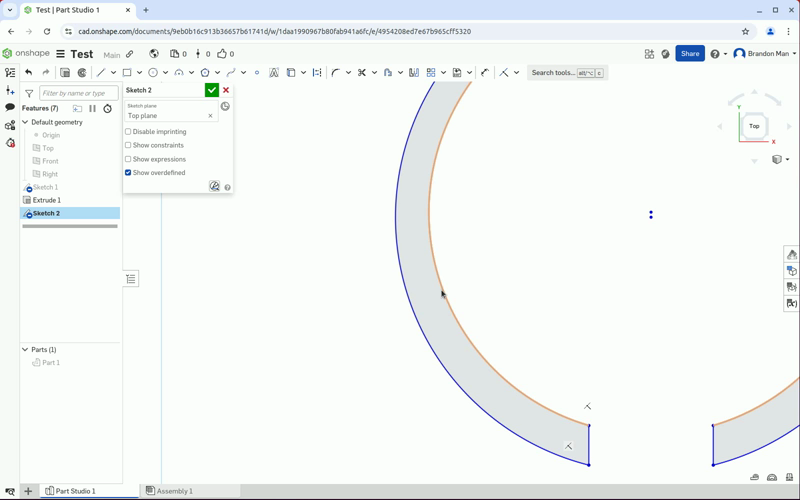
scroll(-6)
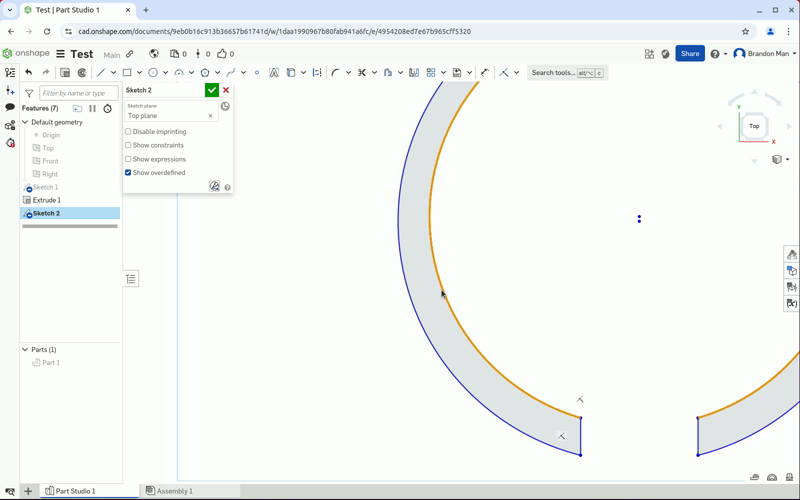
scroll(-6)
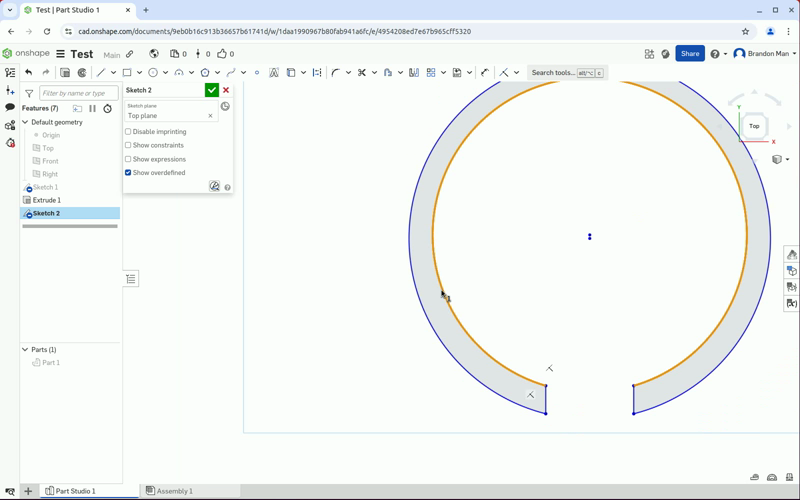
scroll(-6)
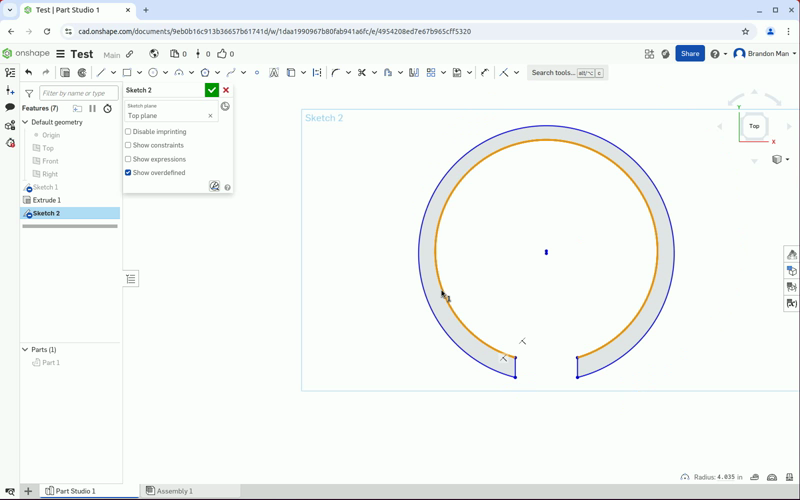
scroll(-6)
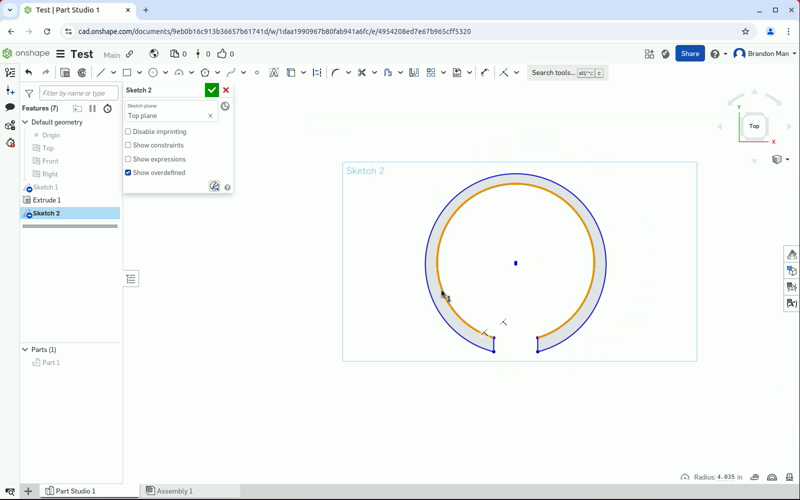
scroll(-6)
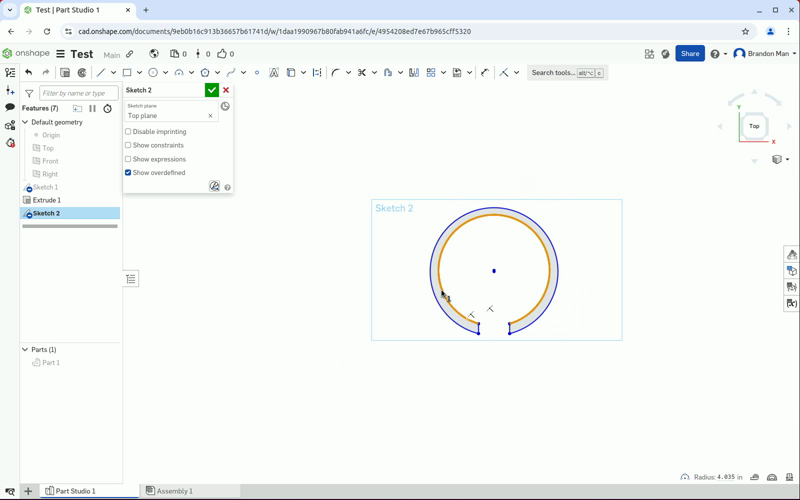
scroll(-6)
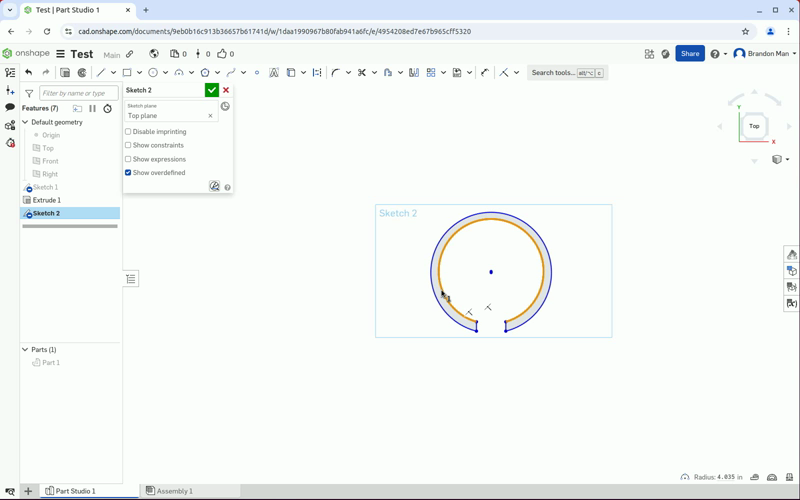
scroll(-6)
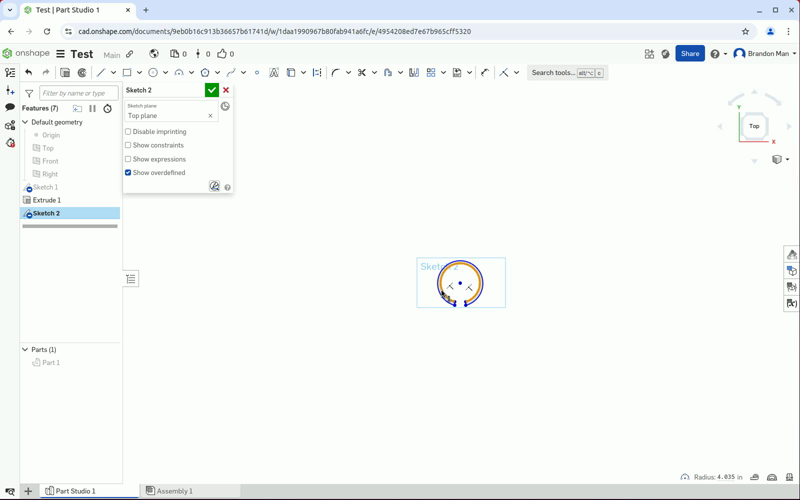
mouse_move(73, 352)
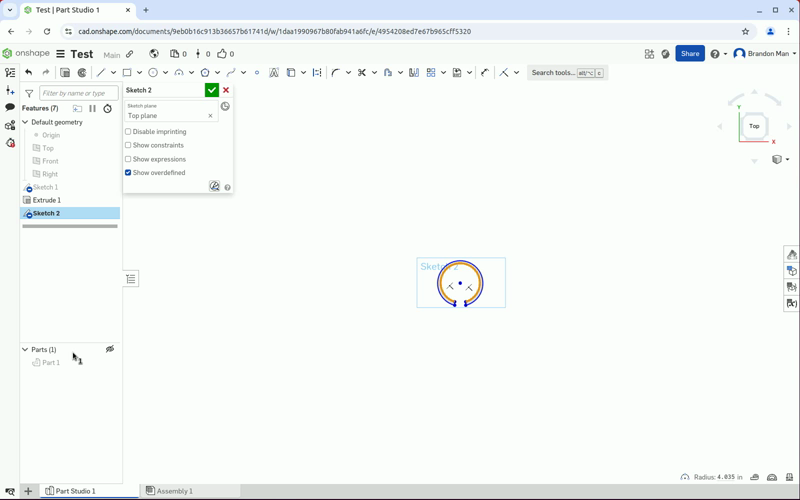
key(shift+y)
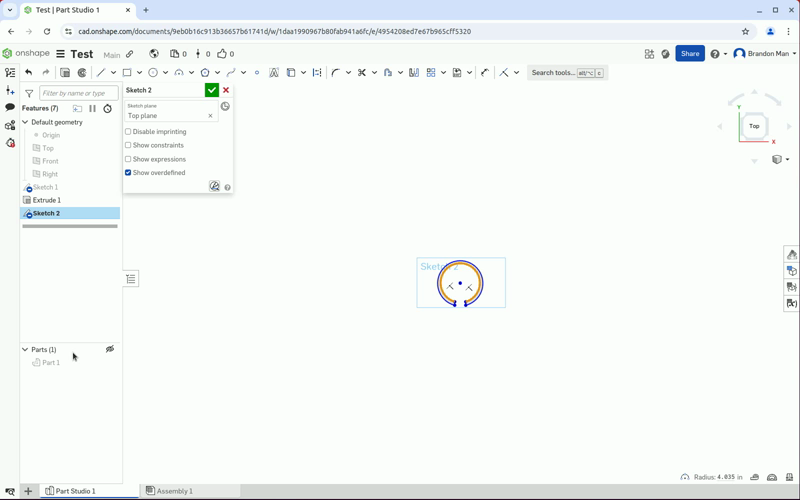
key(shift+e)
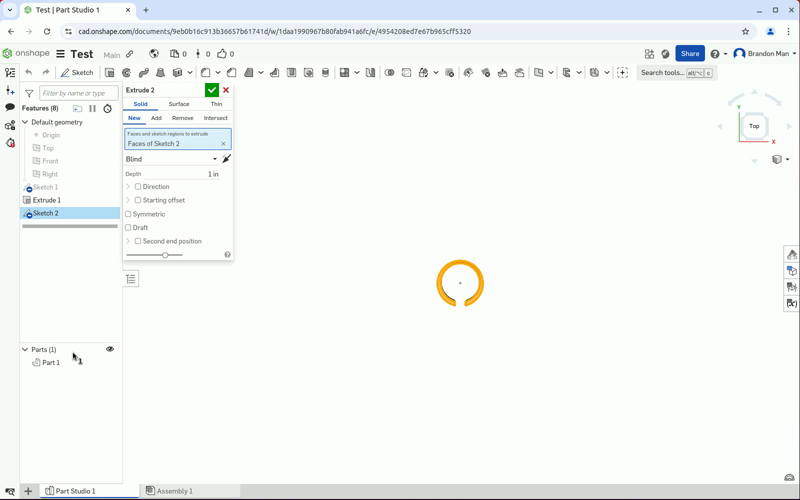
mouse_move(143, 106)
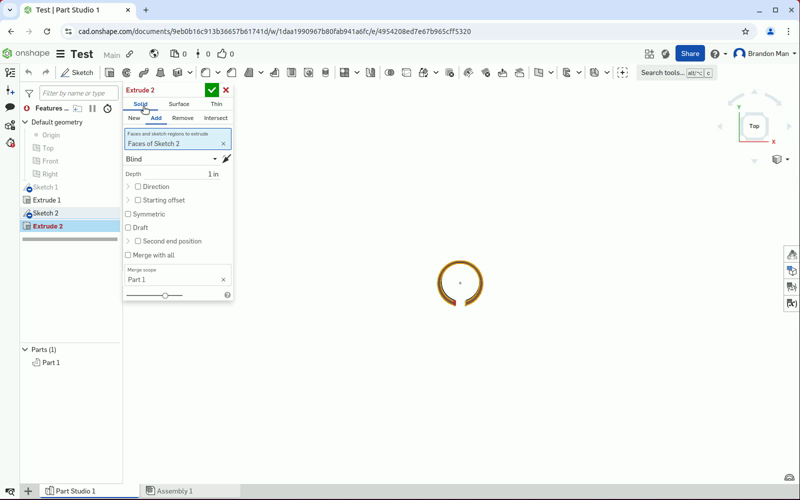
click(143, 106)
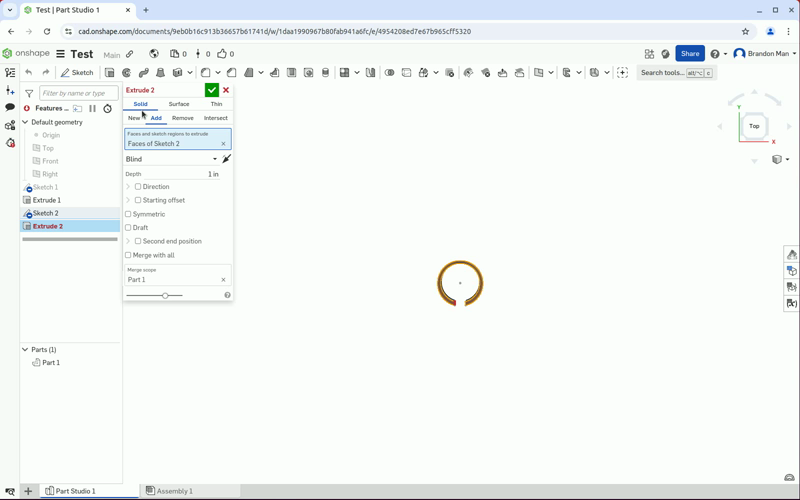
mouse_move(137, 120)
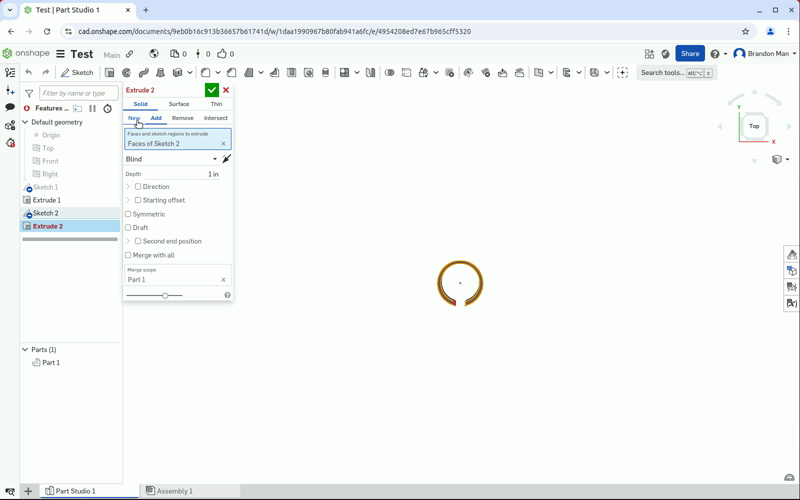
click(137, 120)
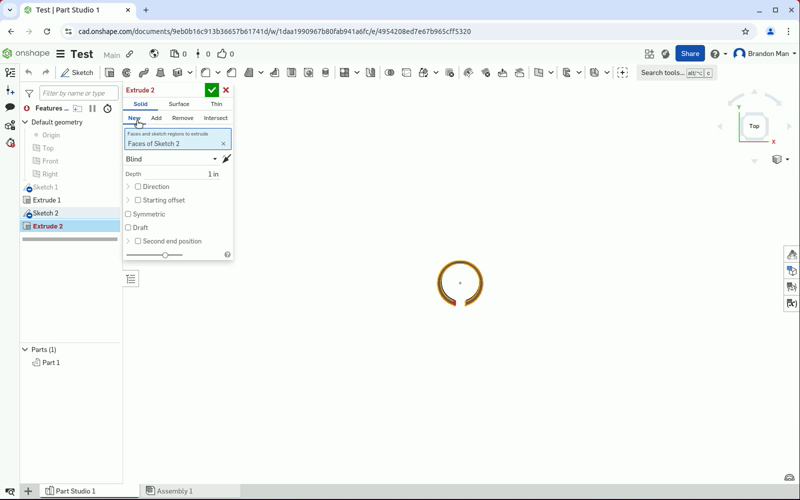
key(tab, 4)
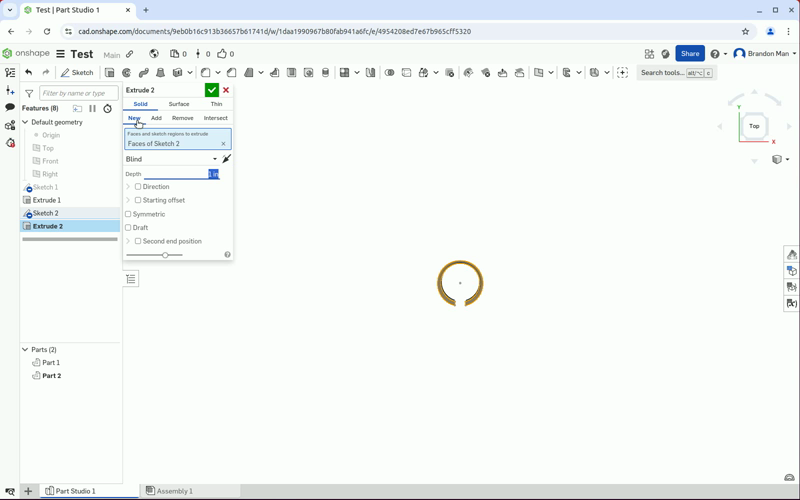
text(4.092)
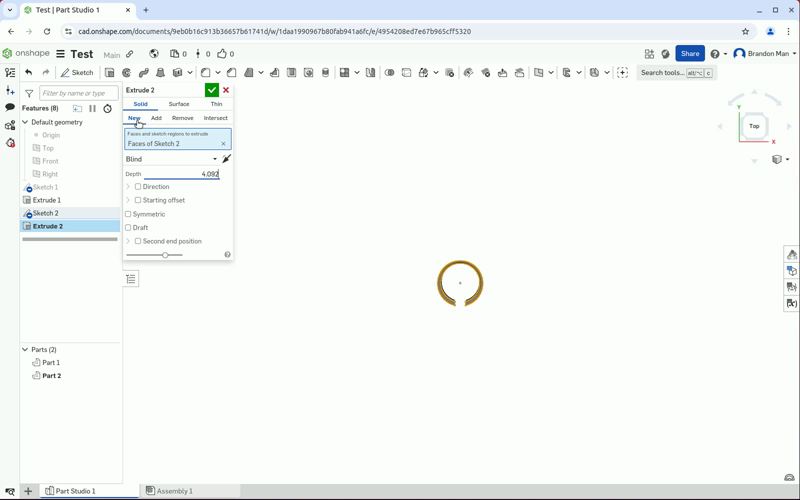
key(enter)
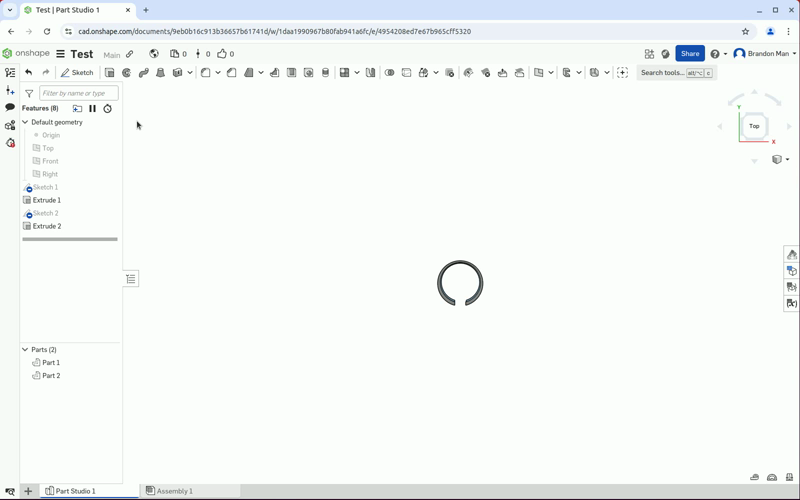
key(shift+h)
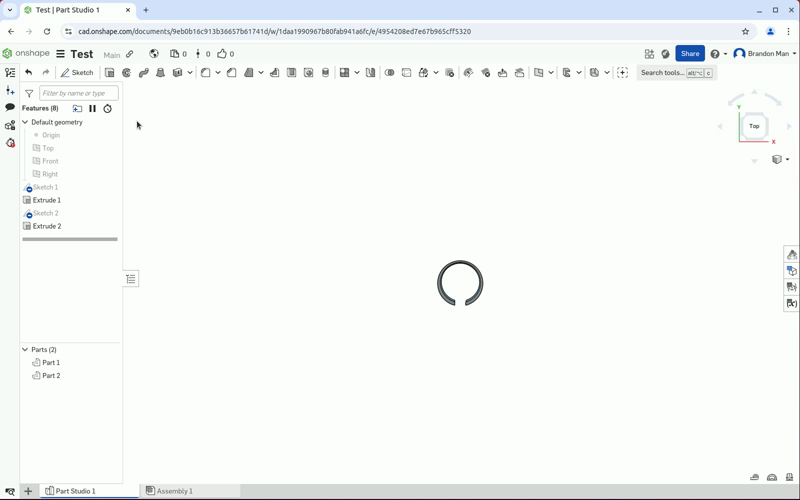
key(shift+h)
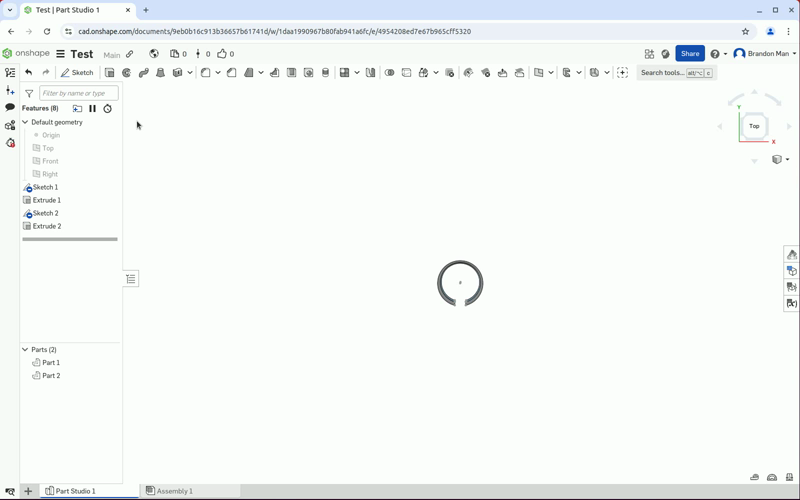
key(shift+7)
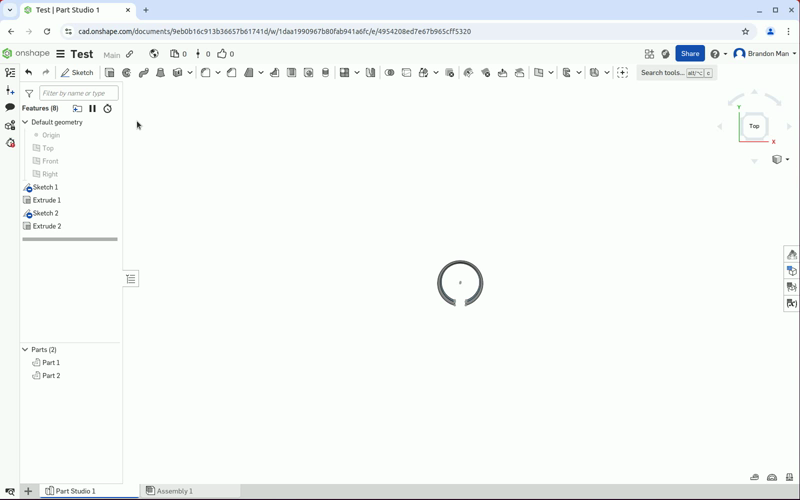
key(up, 3)
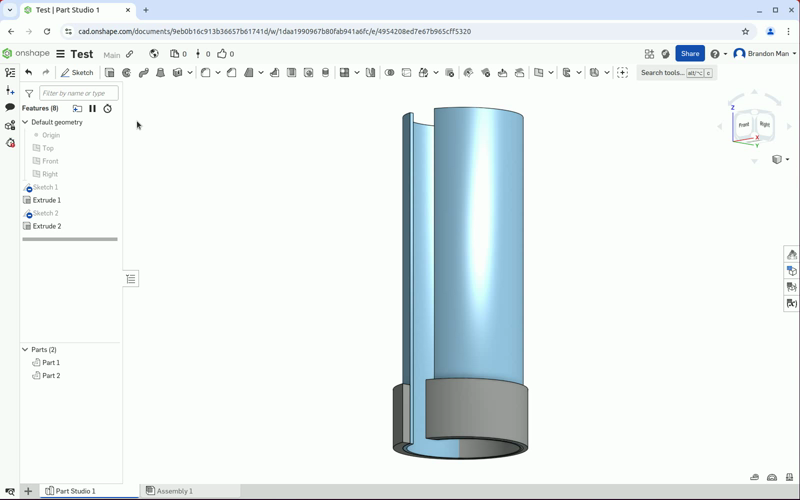
key(left, 3)
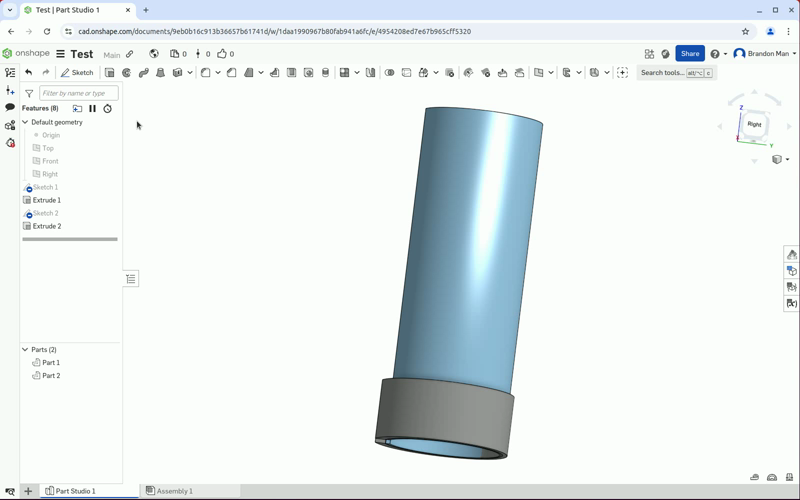
key(right, 3)
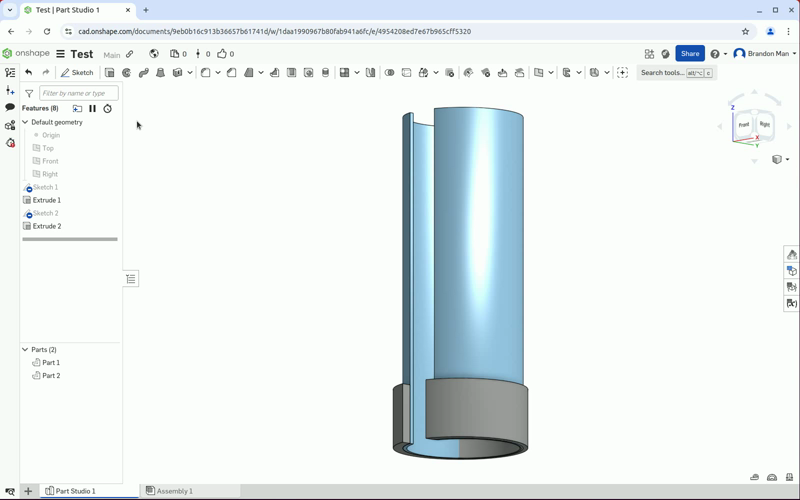
key(down, 3)
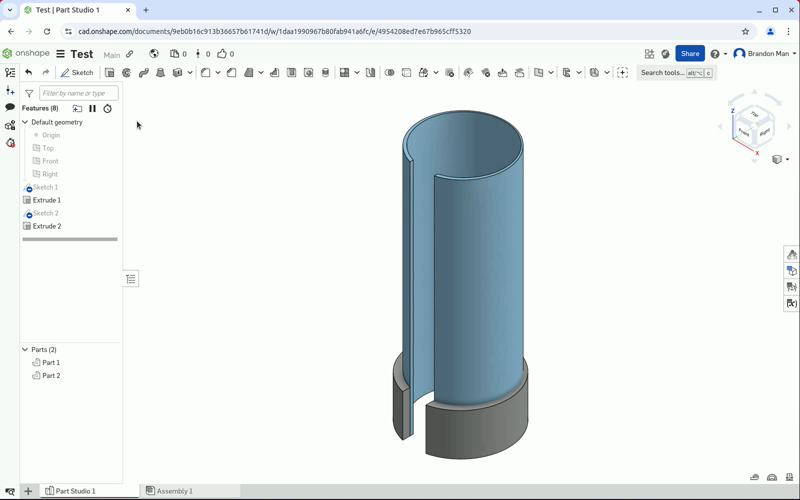
mouse_move(73, 189)
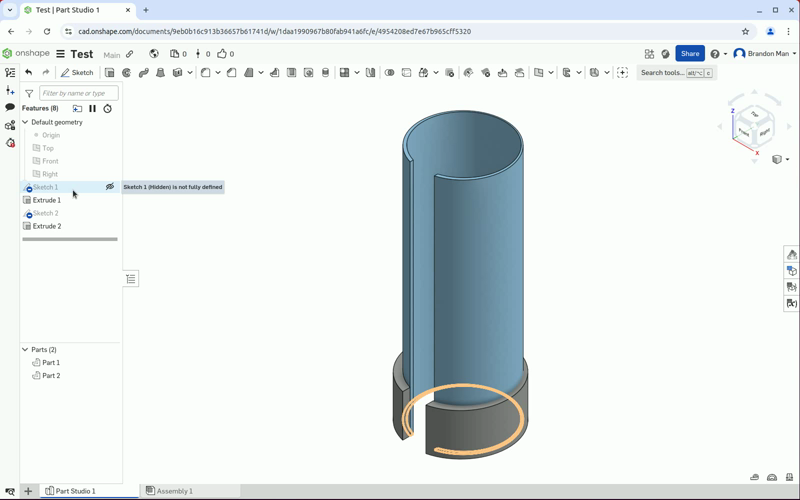
click(73, 189)